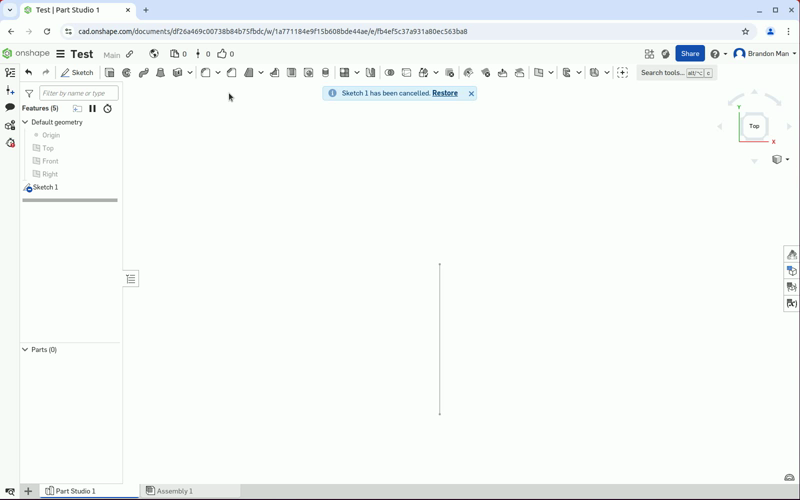
key(shift+h)
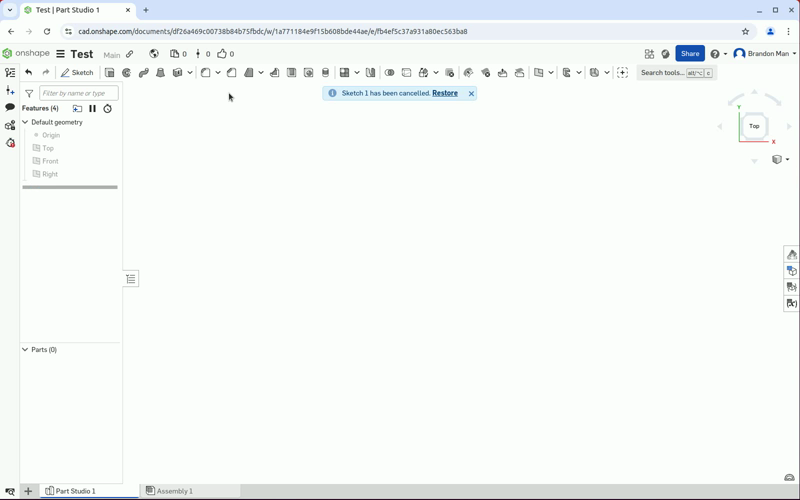
mouse_move(73, 352)
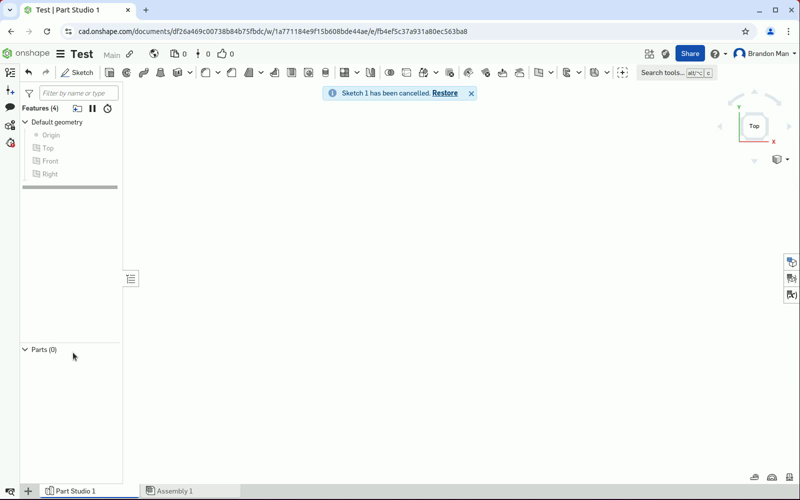
key(y)
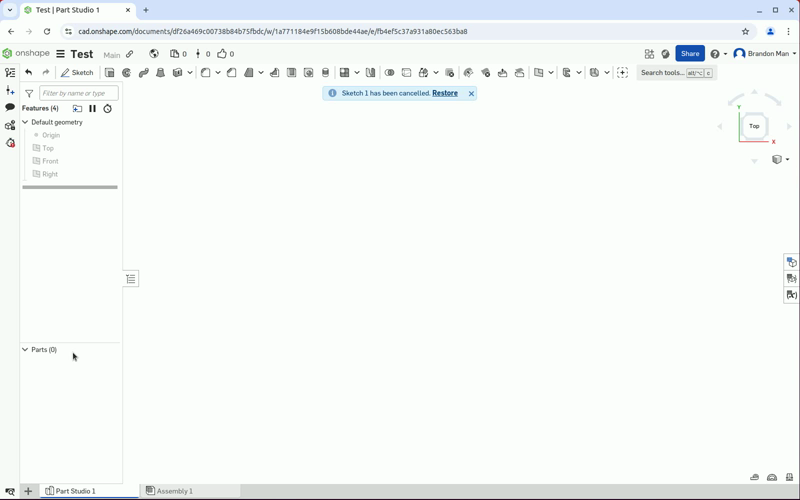
key(shift+p)
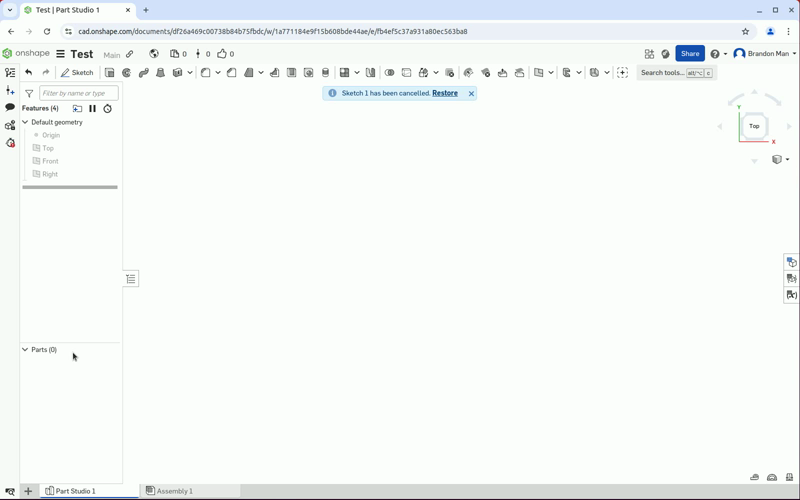
key(space)
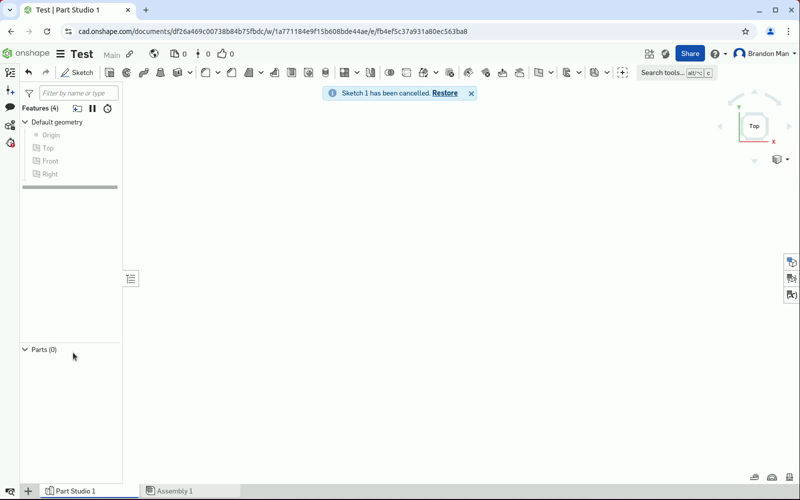
key_down(shift)
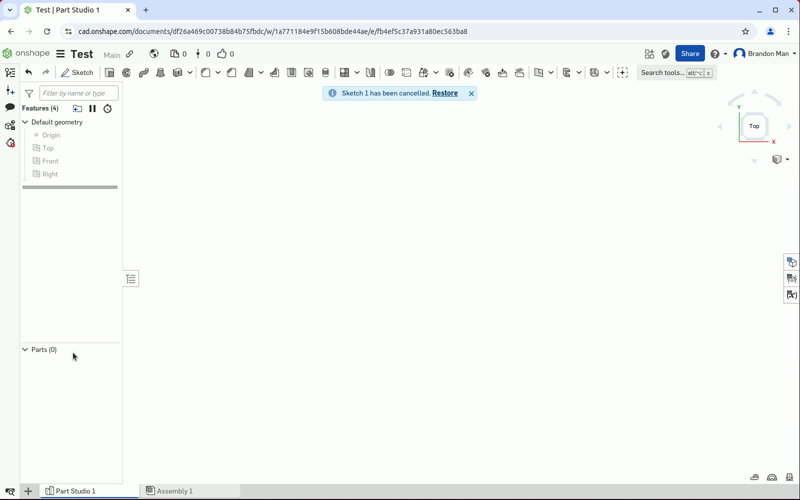
key(up)
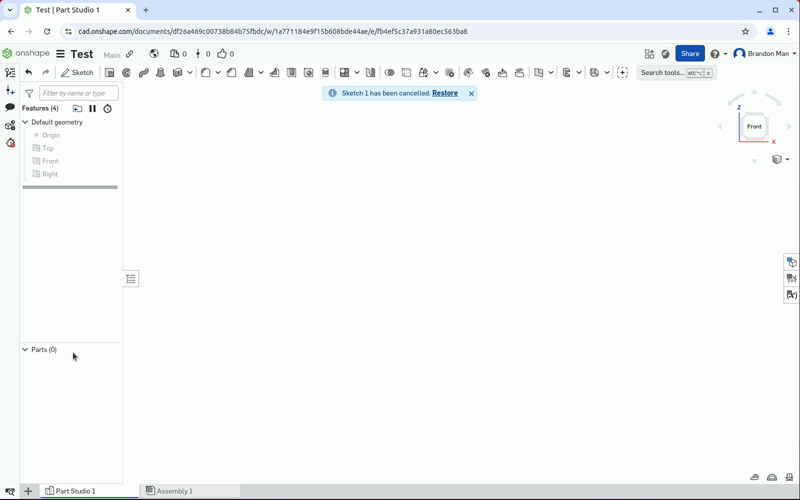
key_up(shift)
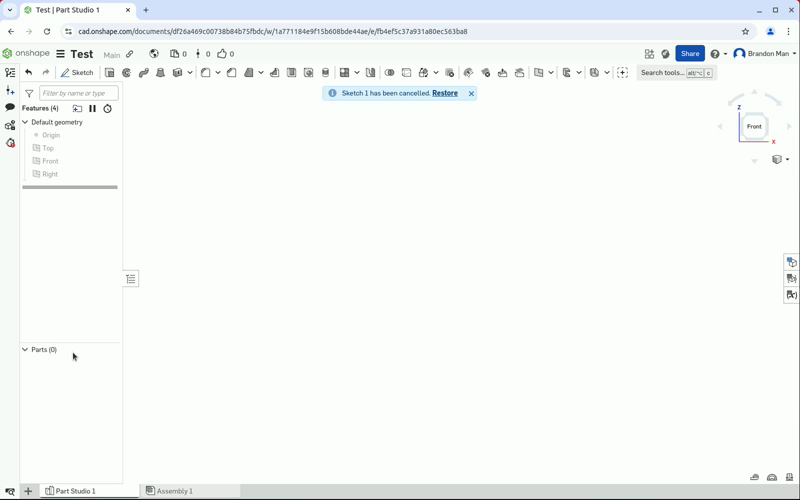
key(space)
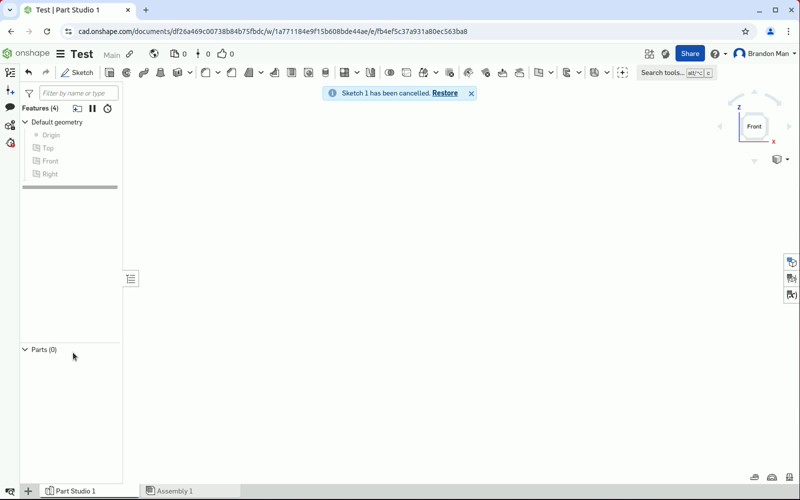
key_down(shift)
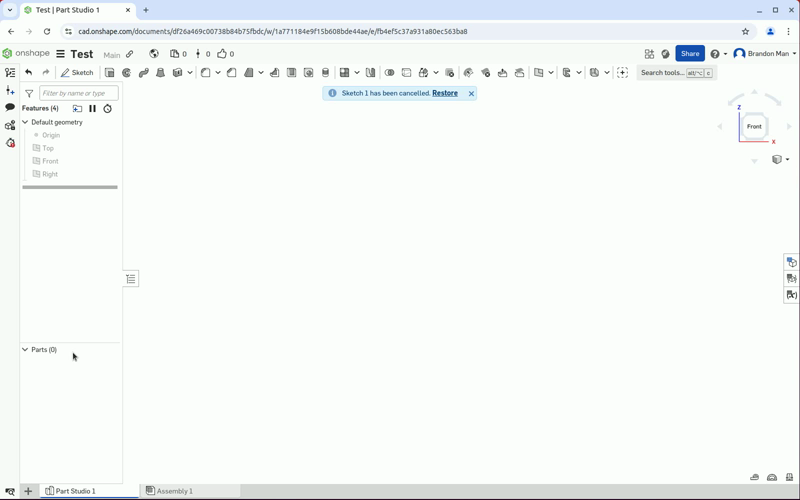
key(left)
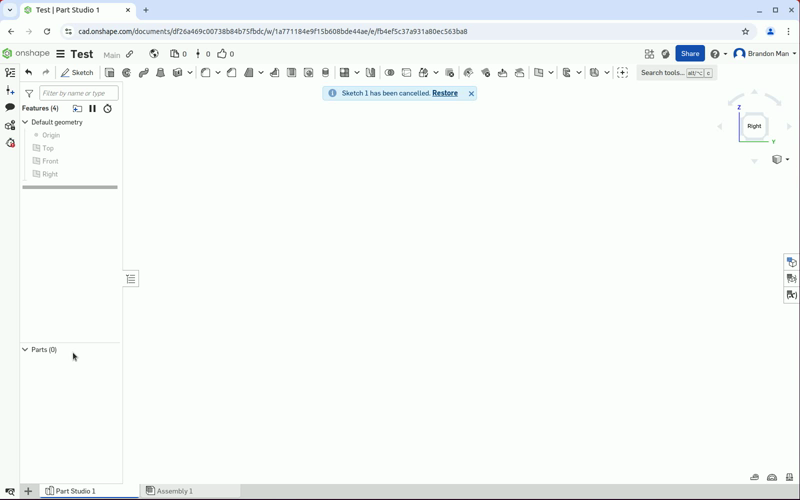
key_up(shift)
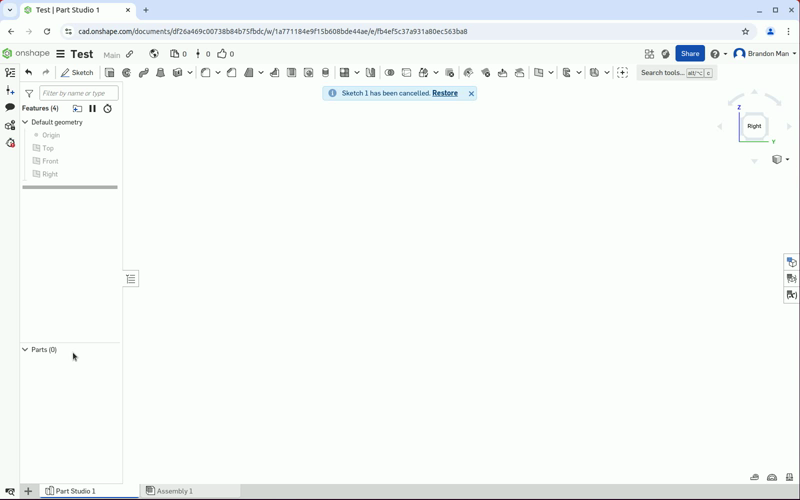
mouse_move(73, 352)
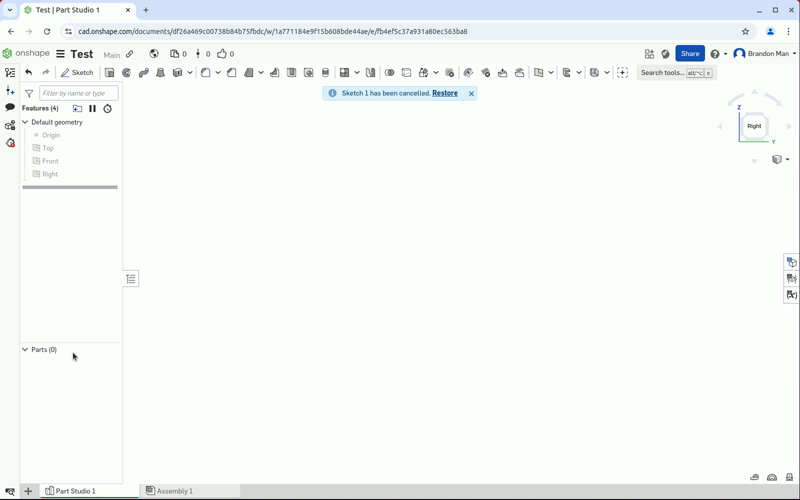
key(shift+y)
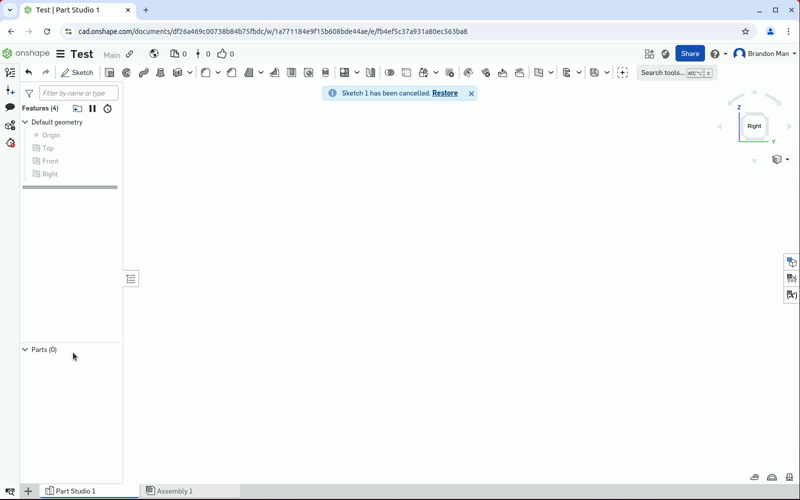
key(shift+s)
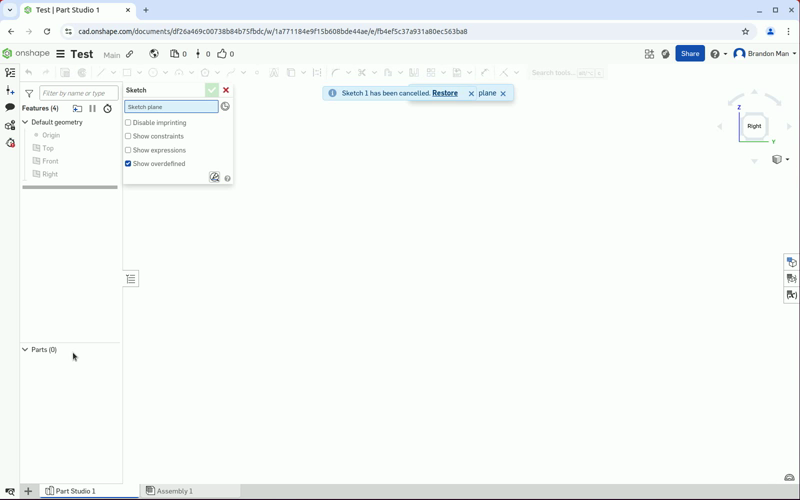
mouse_move(73, 176)
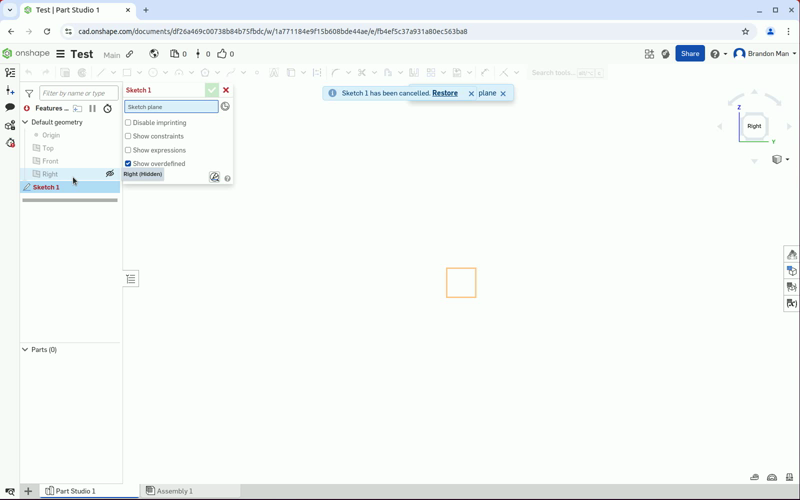
click(73, 176)
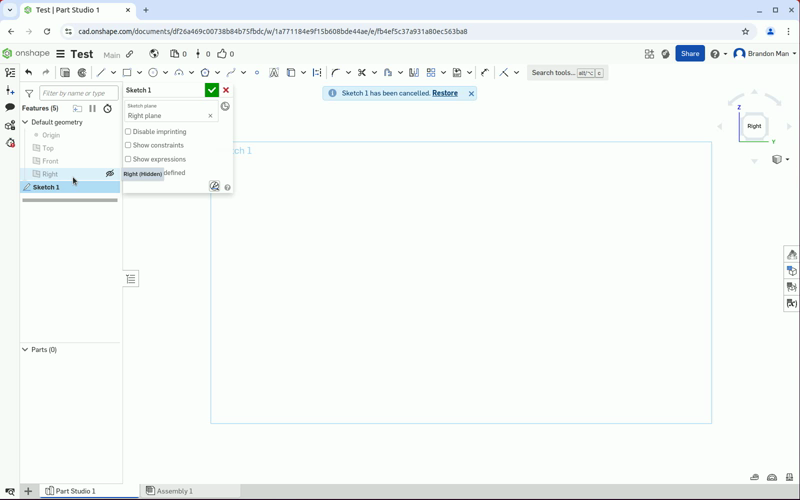
mouse_move(73, 352)
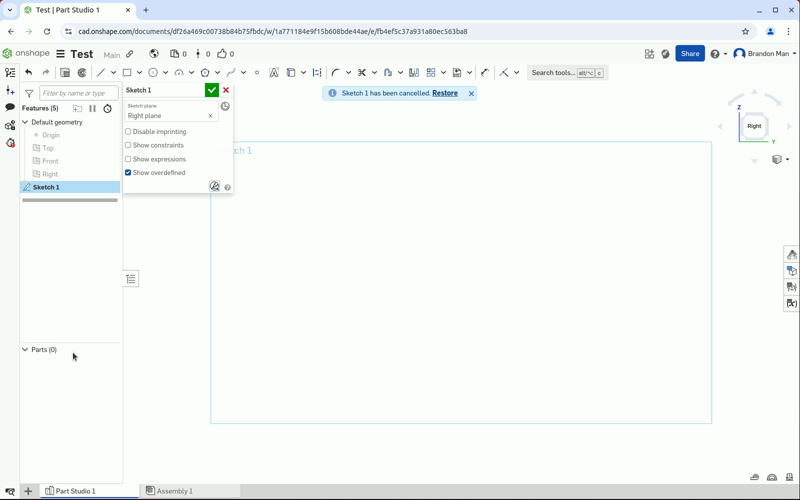
key(y)
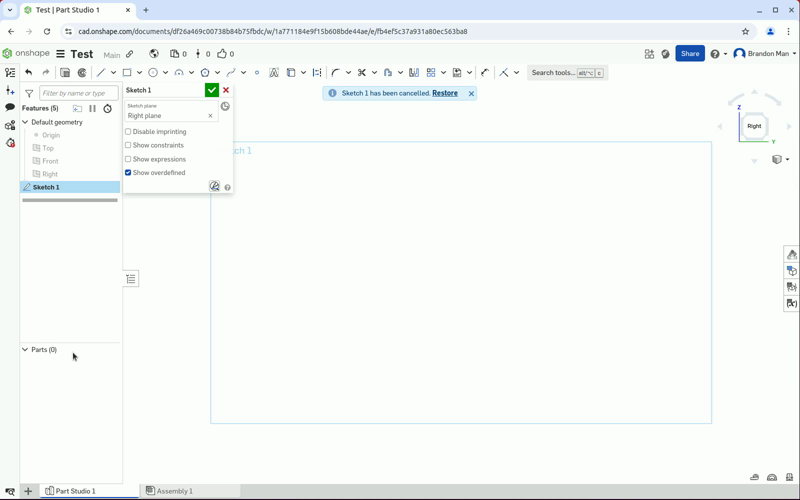
key(c)
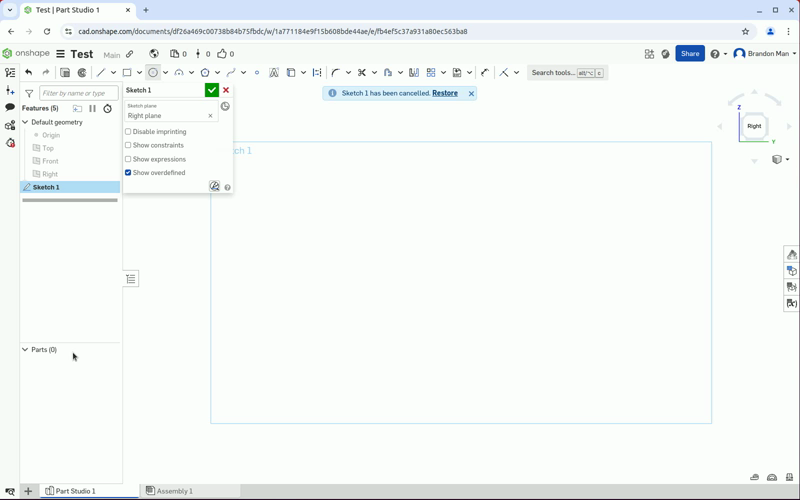
key_down(shift)
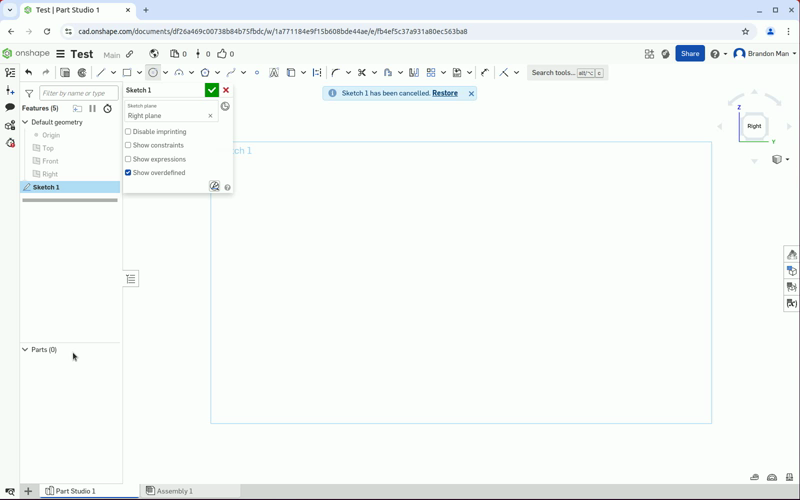
mouse_move(461, 282)
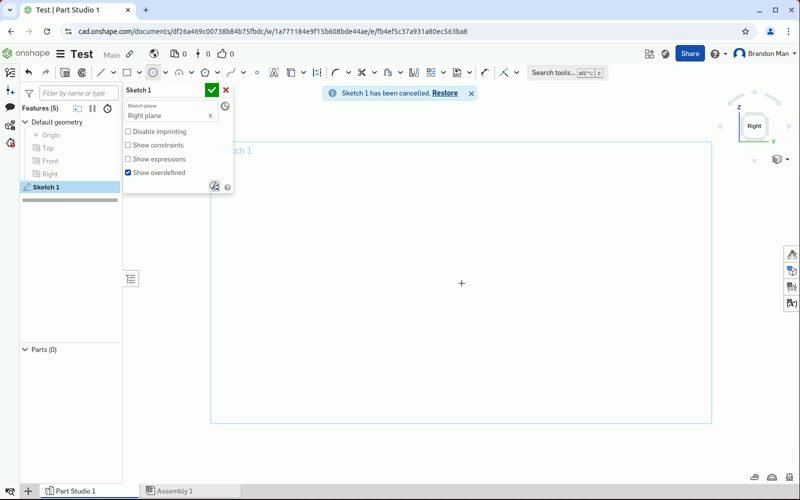
click(461, 282)
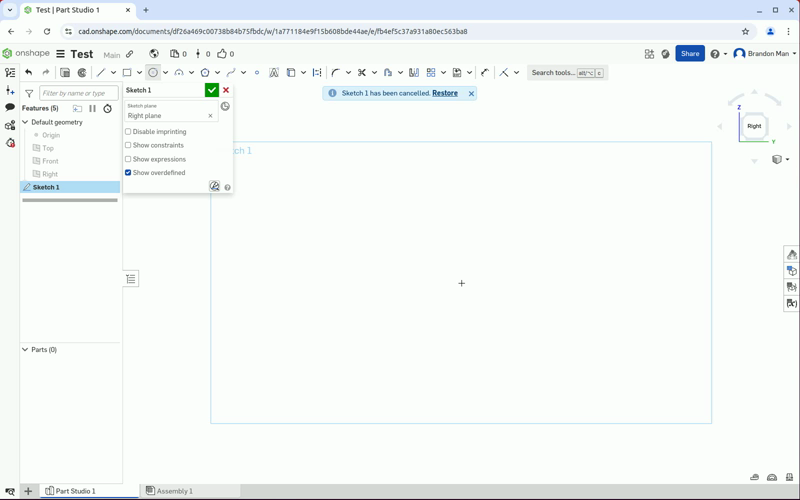
key_up(shift)
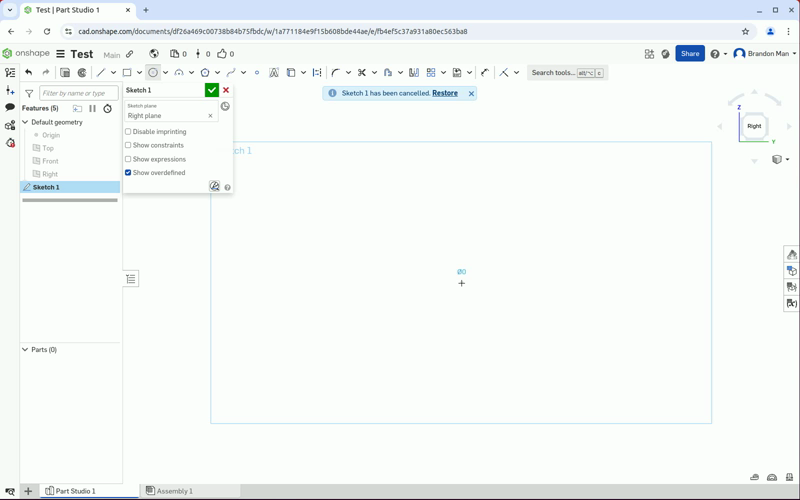
mouse_move(569, 282)
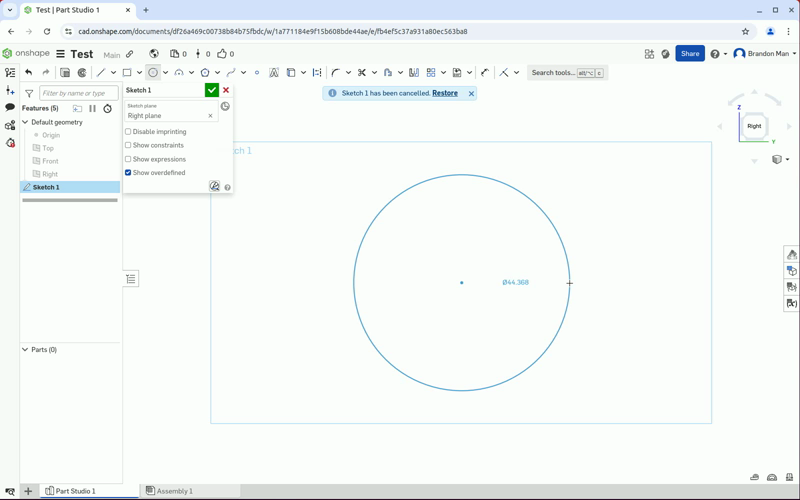
click(569, 282)
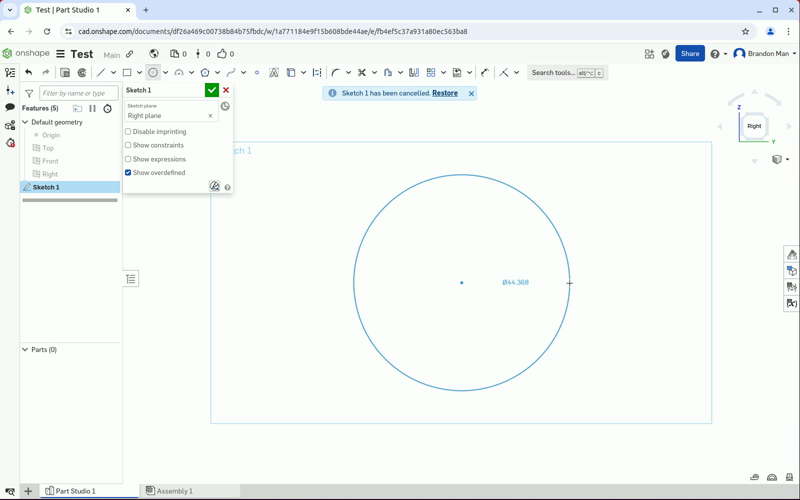
key(esc)
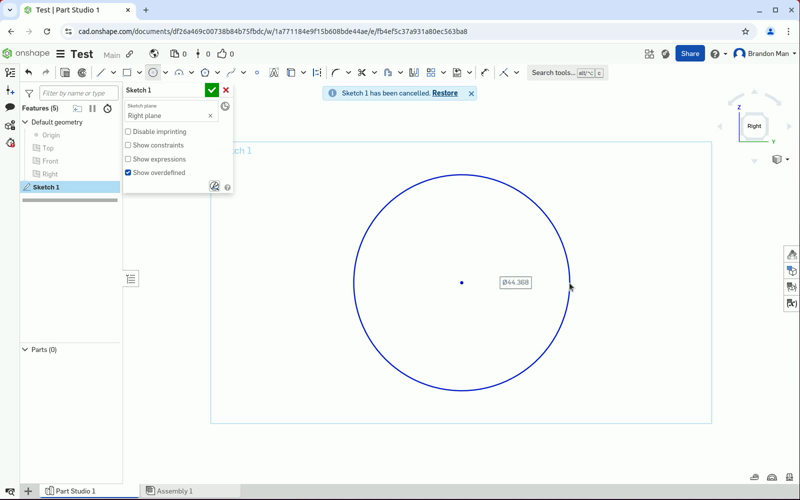
key(c)
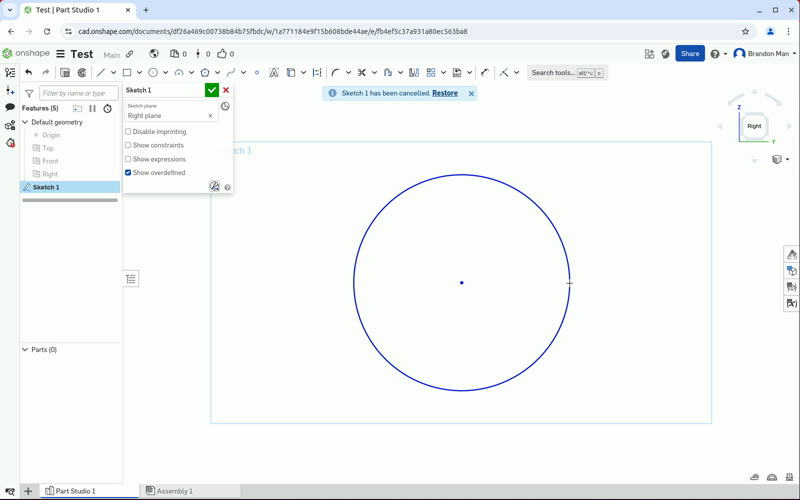
key_down(shift)
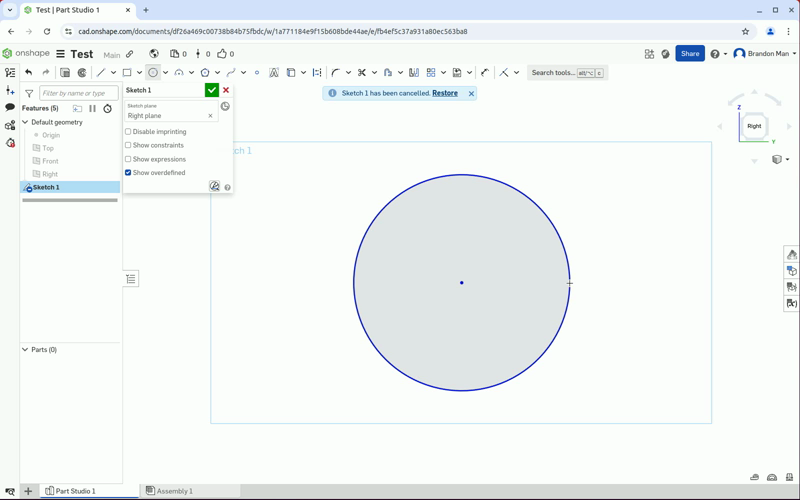
mouse_move(461, 282)
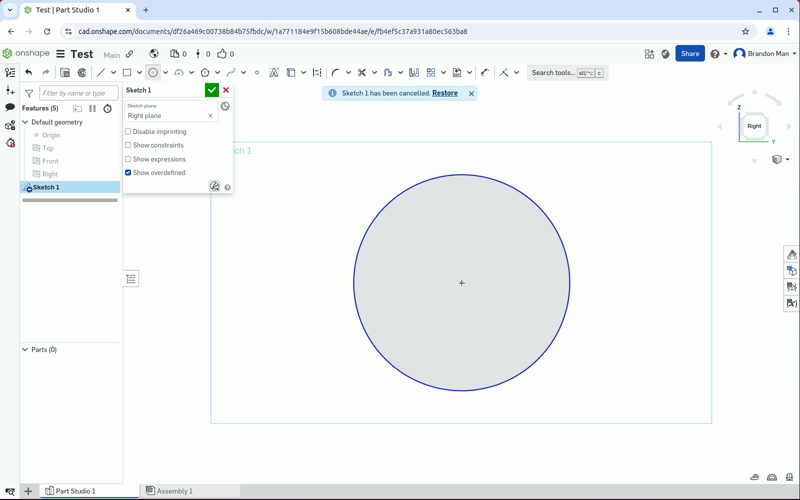
click(461, 282)
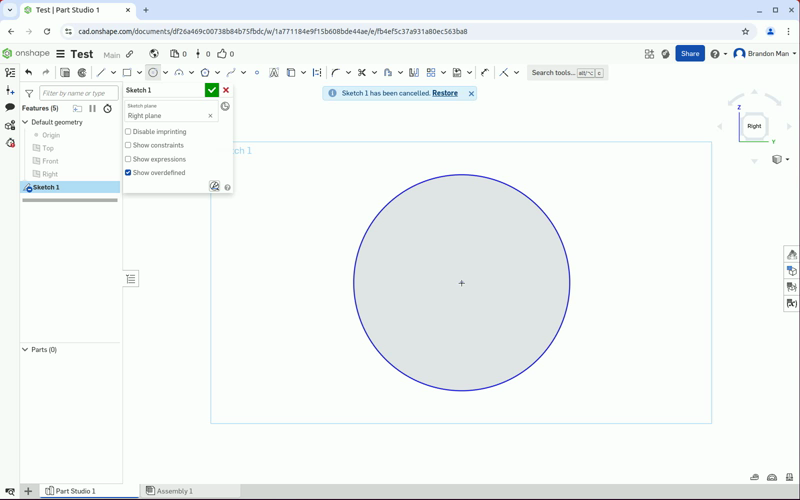
key_up(shift)
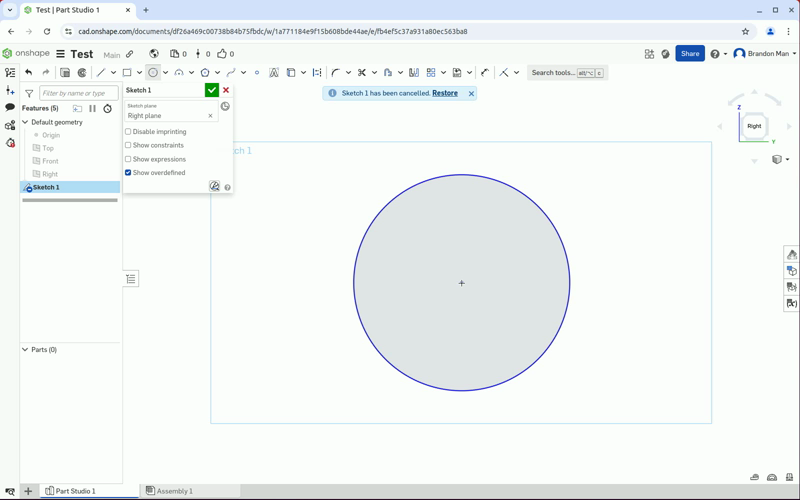
mouse_move(495, 282)
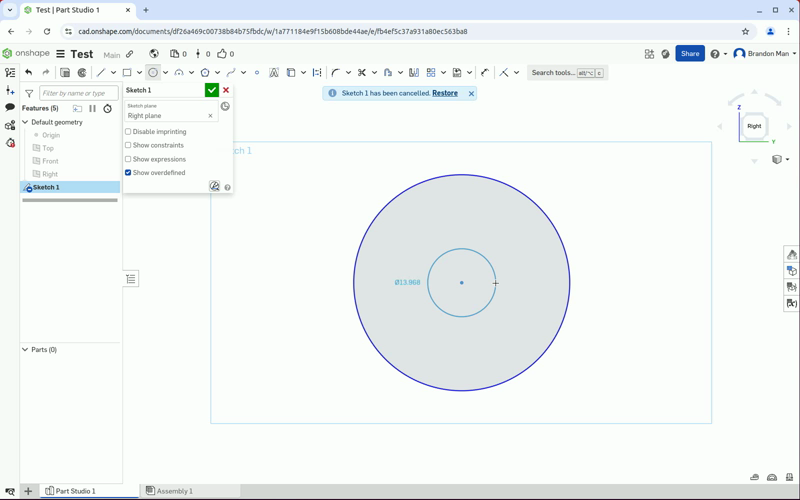
click(495, 282)
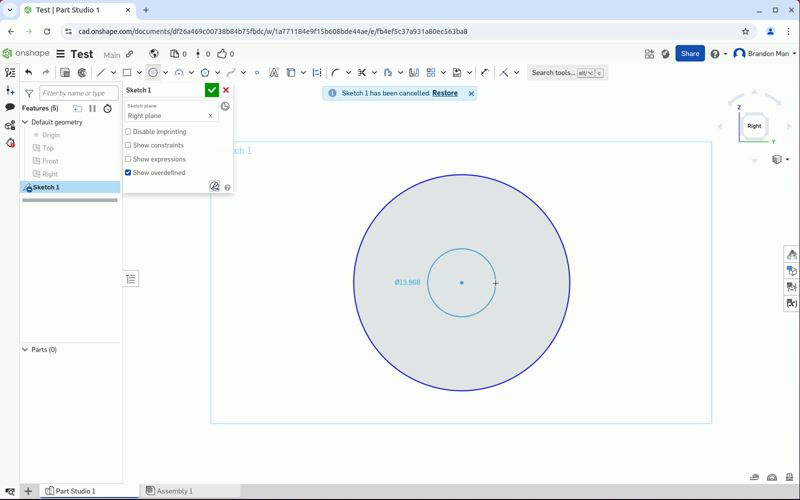
key(esc)
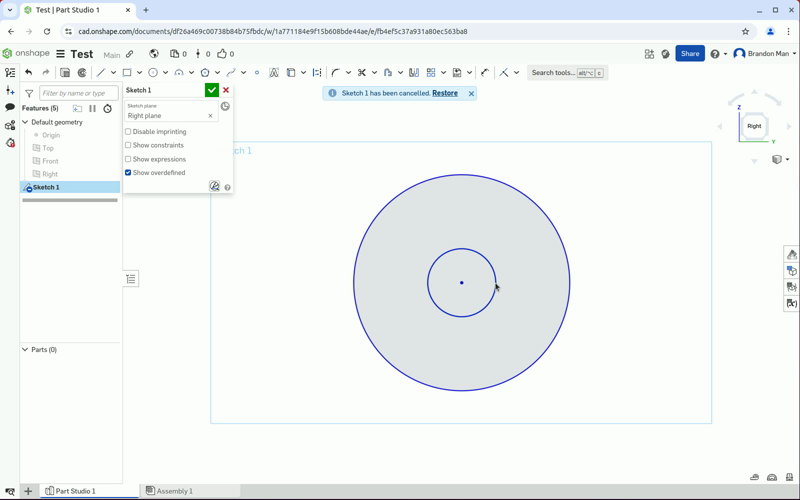
mouse_move(451, 202)
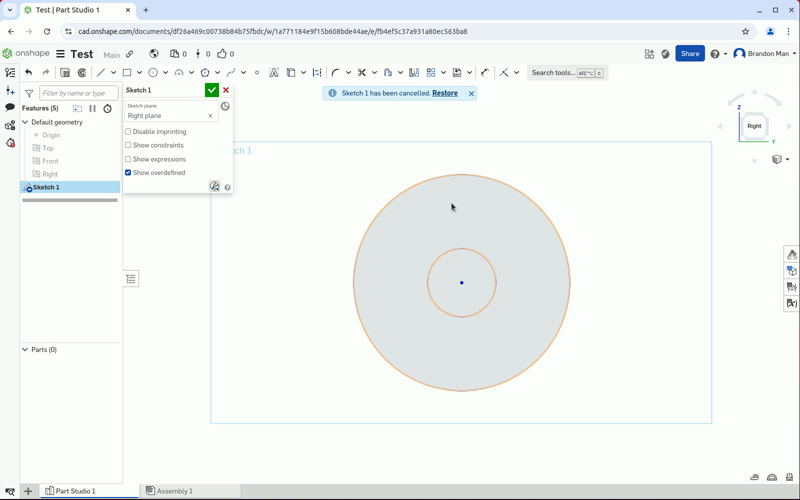
click(451, 202)
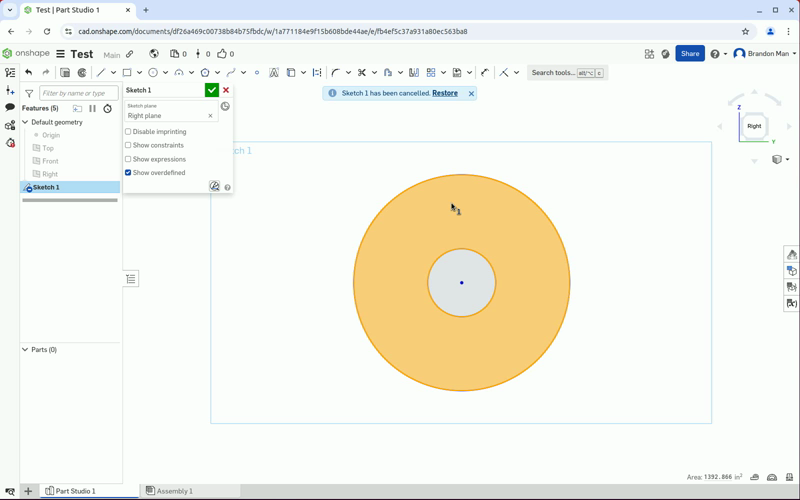
mouse_move(73, 352)
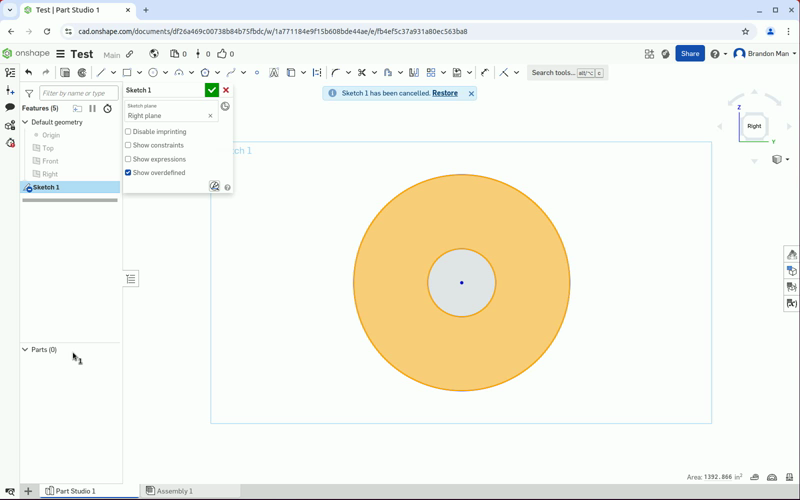
key(shift+y)
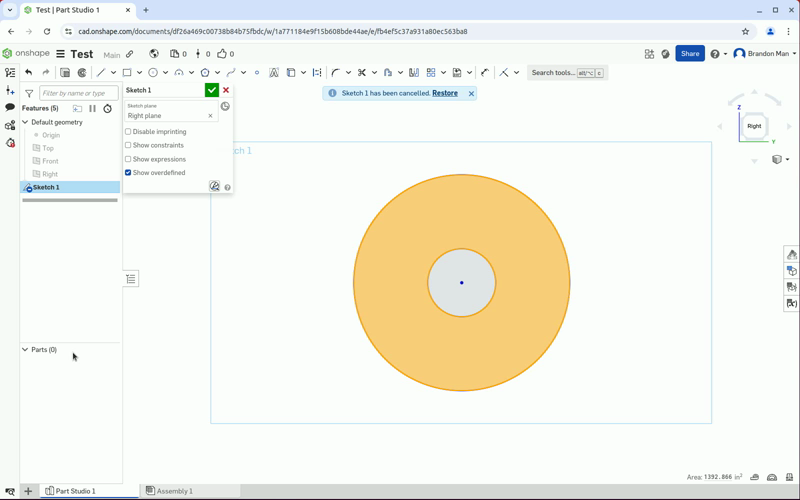
key(shift+e)
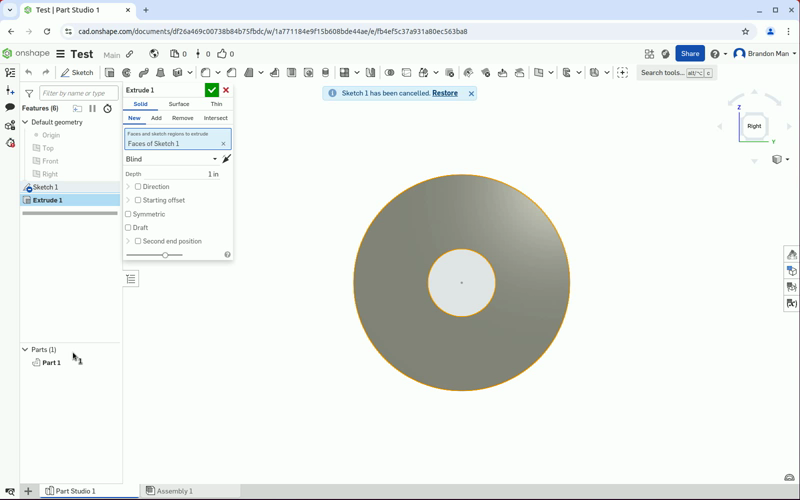
mouse_move(143, 106)
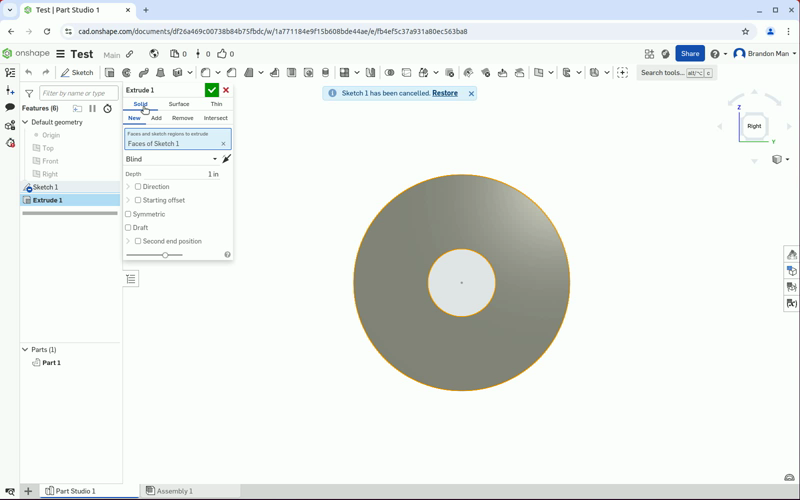
click(143, 106)
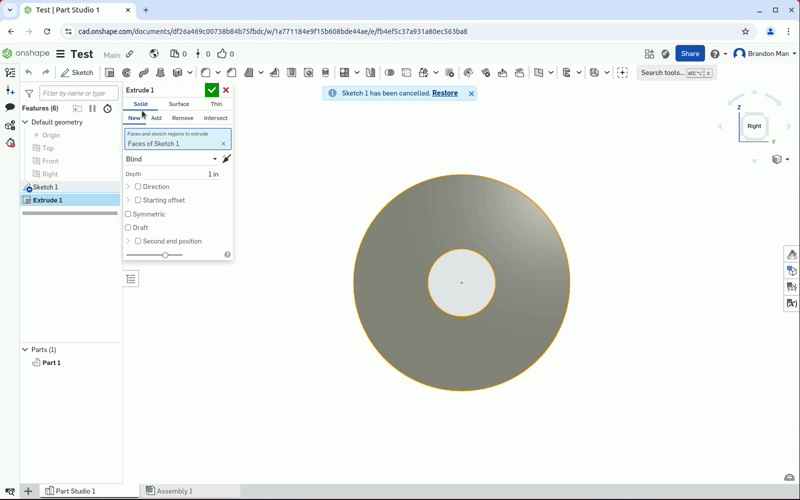
mouse_move(137, 120)
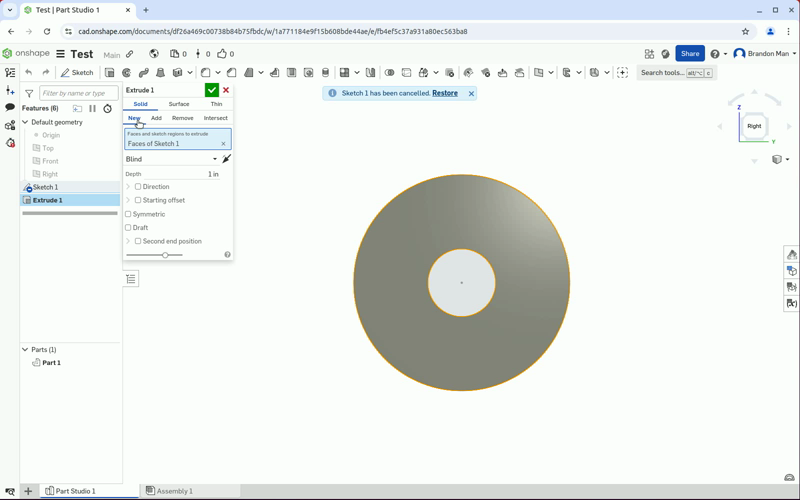
click(137, 120)
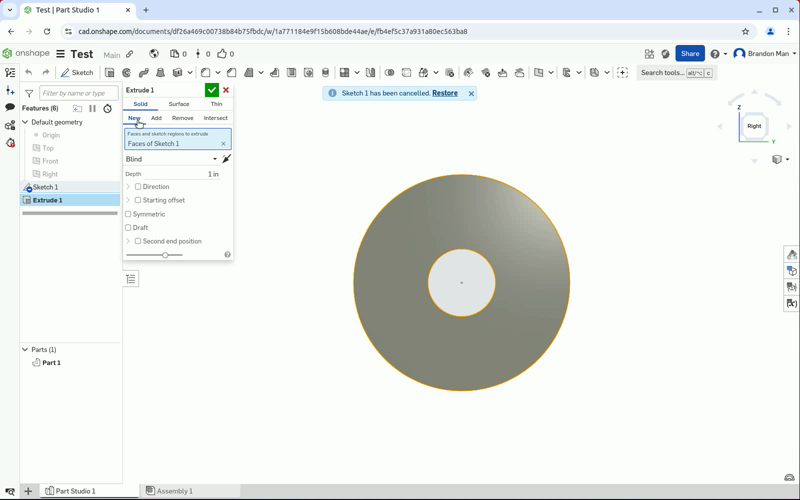
key(tab, 4)
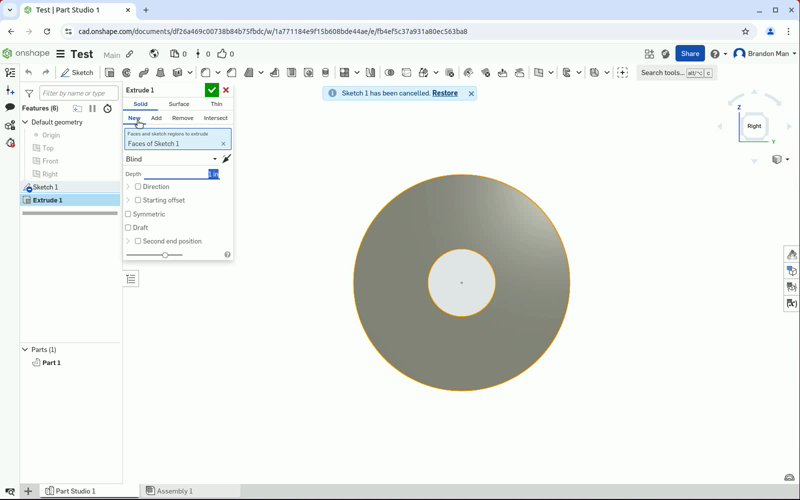
text(1.444)
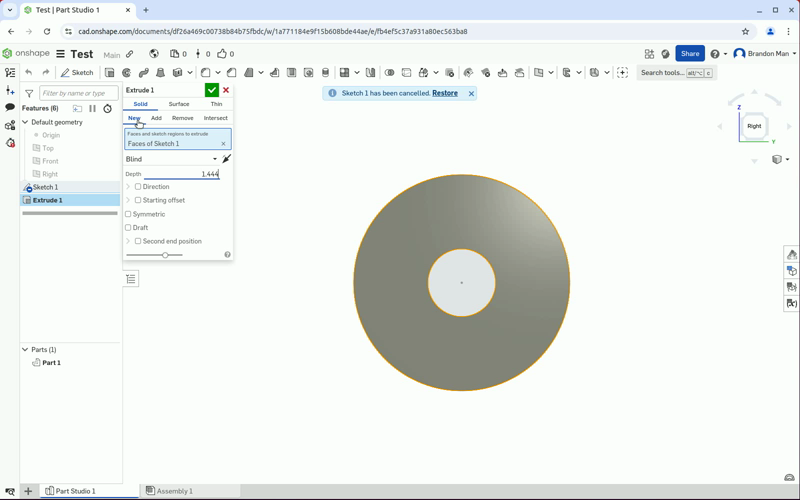
key(enter)
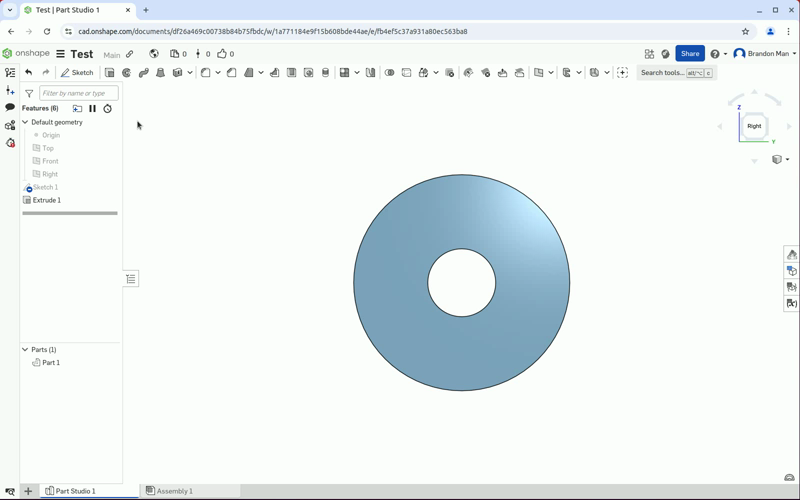
key(shift+h)
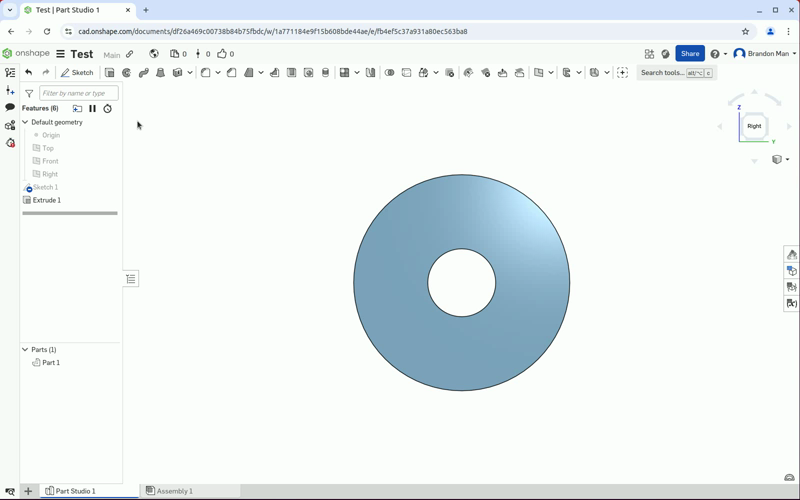
key(shift+h)
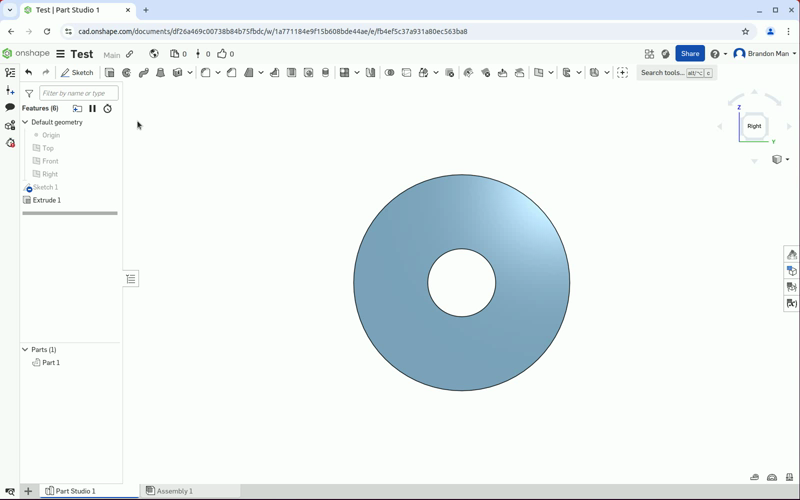
mouse_move(73, 189)
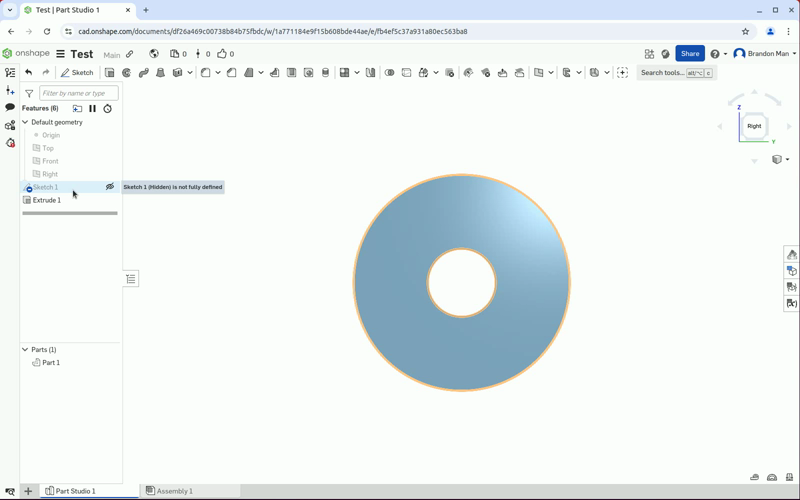
click(73, 189)
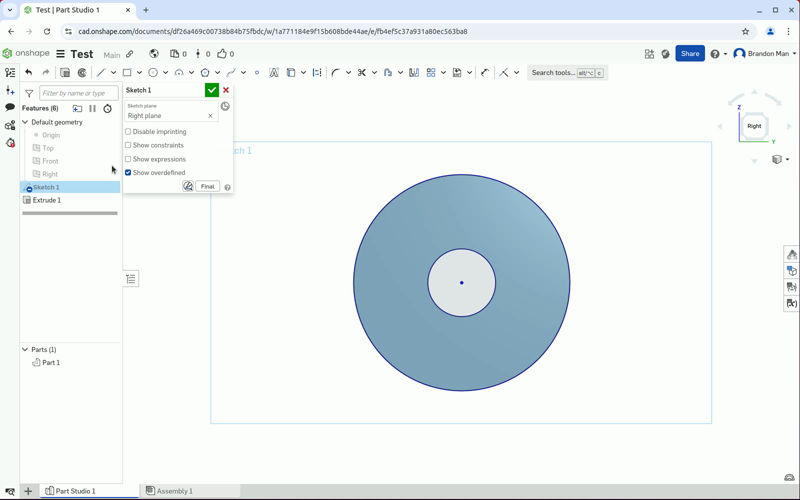
mouse_move(229, 92)
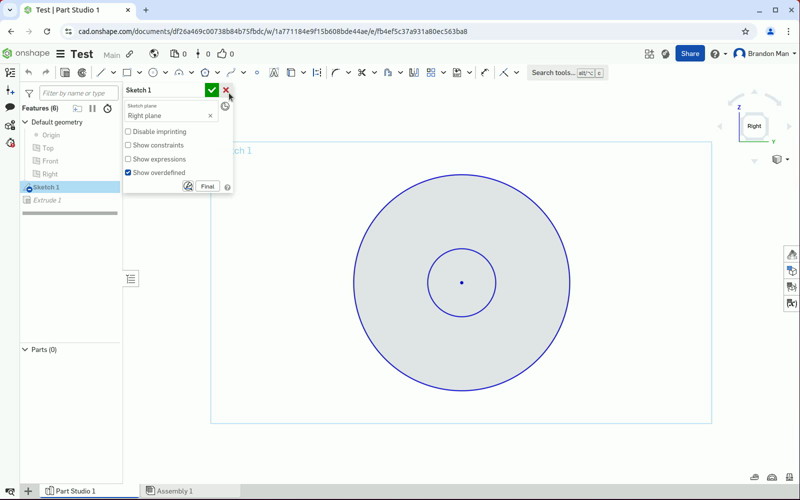
click(229, 92)
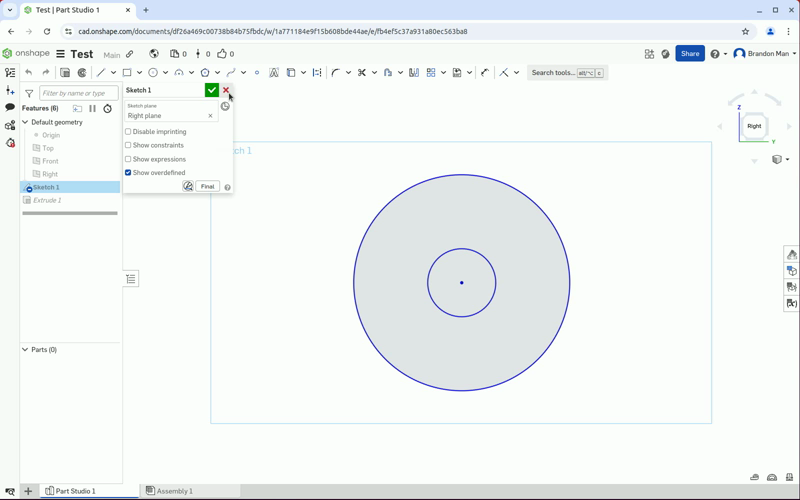
key(shift+s)
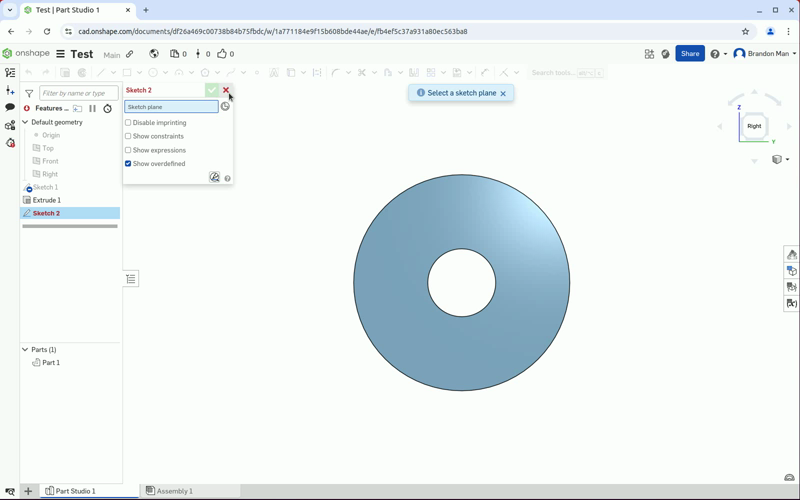
mouse_move(73, 176)
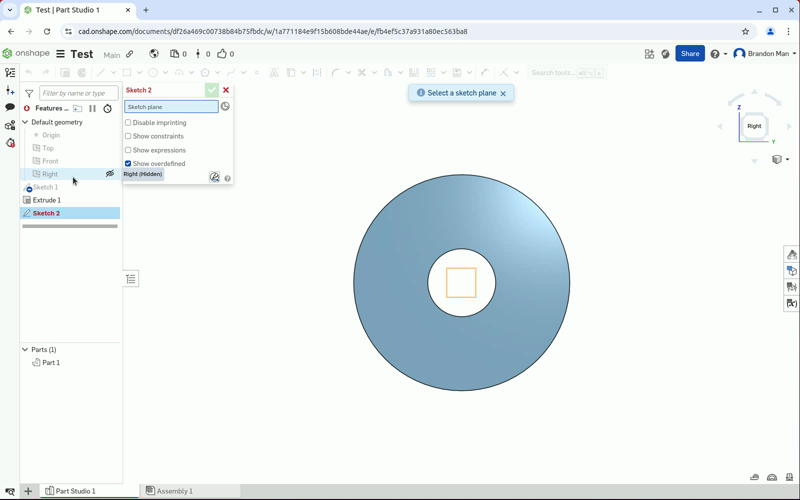
click(73, 176)
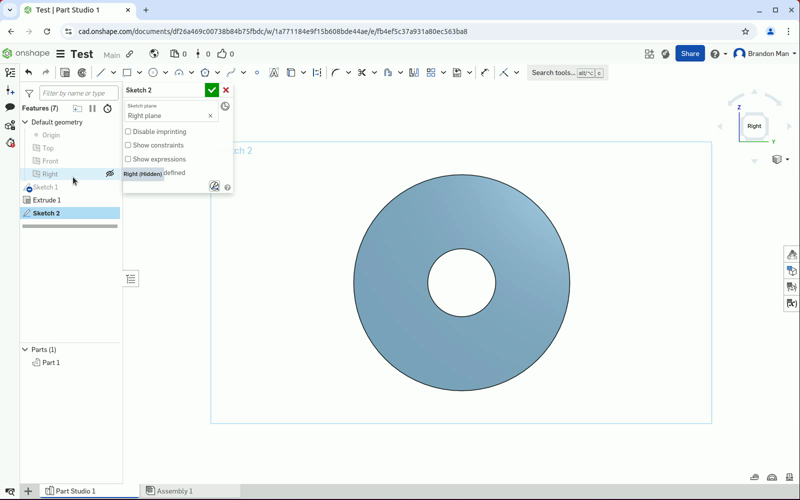
mouse_move(73, 352)
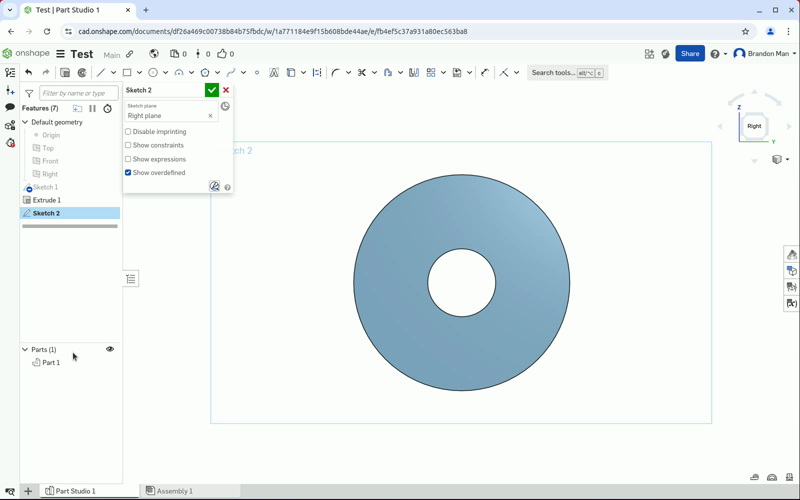
key(y)
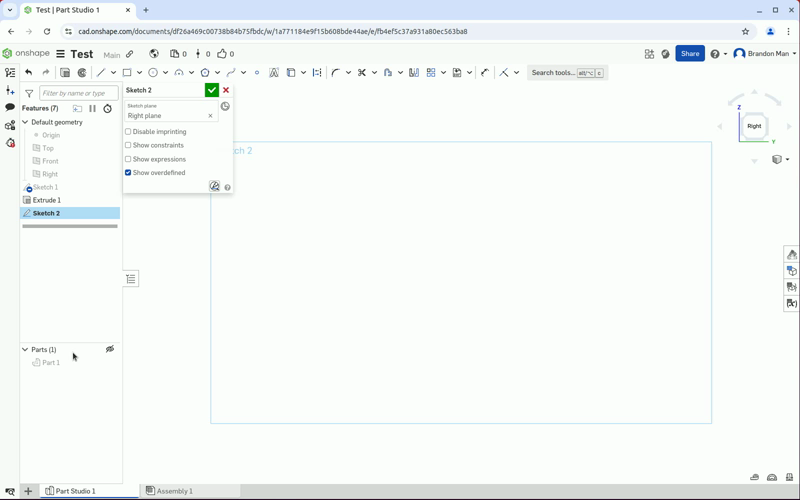
key(c)
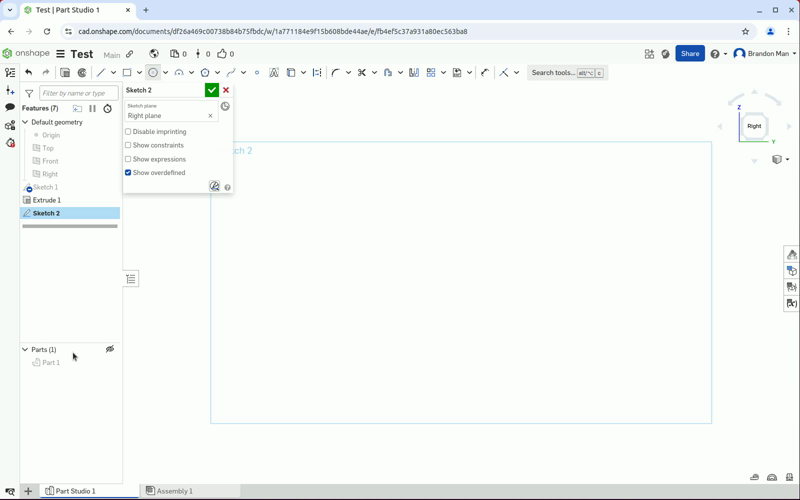
key_down(shift)
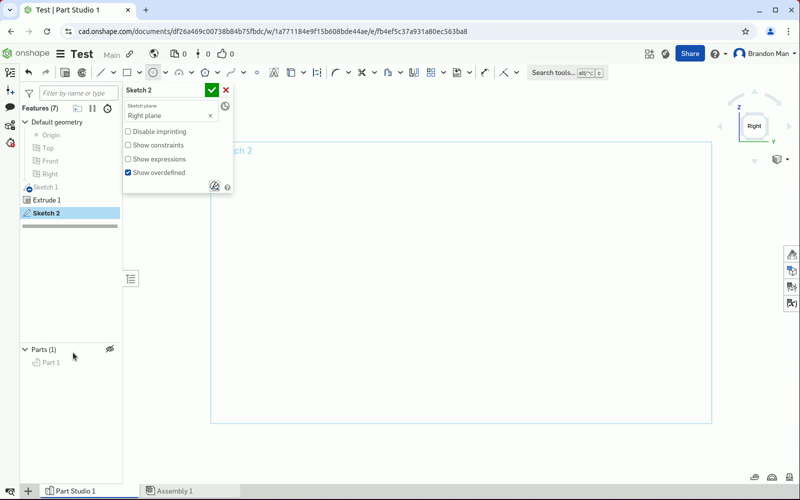
mouse_move(461, 282)
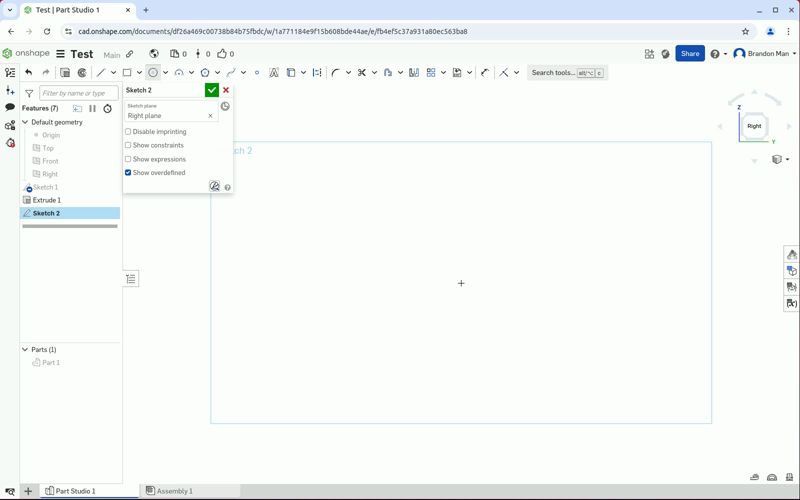
click(461, 282)
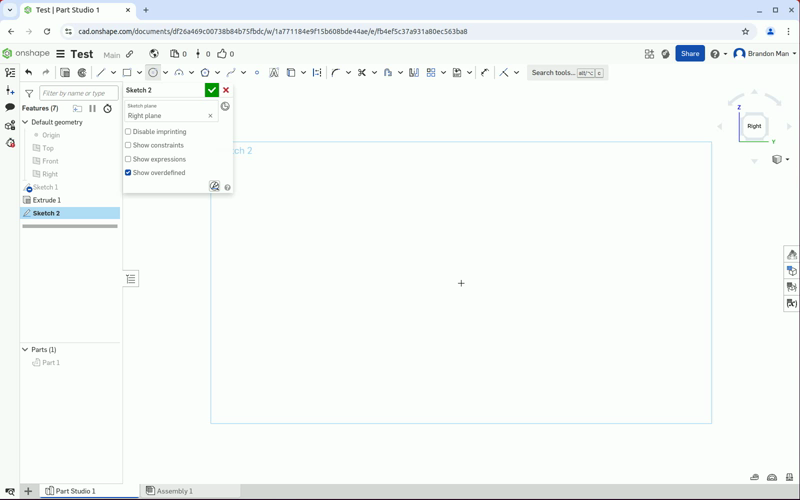
key_up(shift)
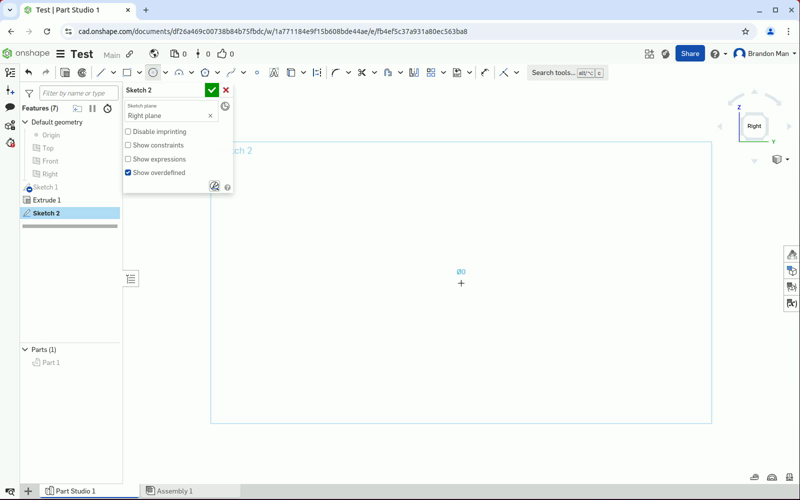
mouse_move(574, 282)
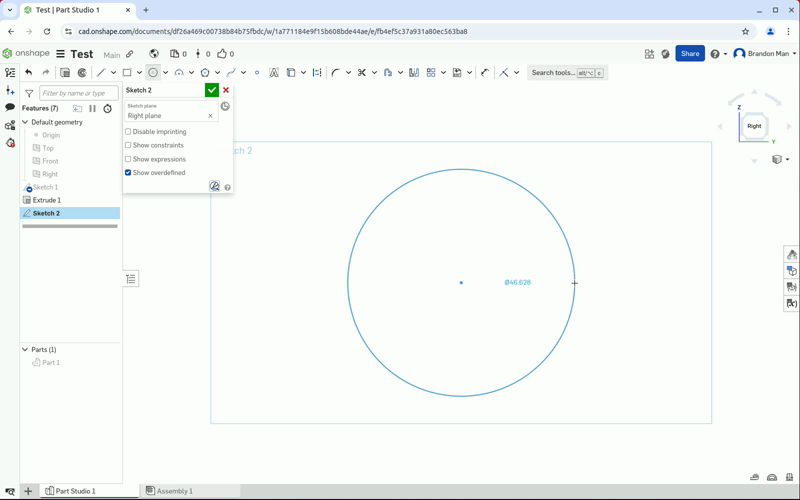
click(574, 282)
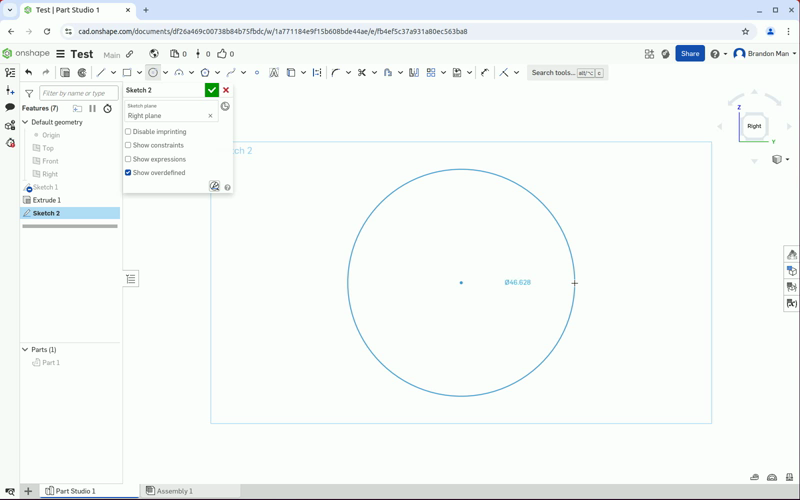
key(esc)
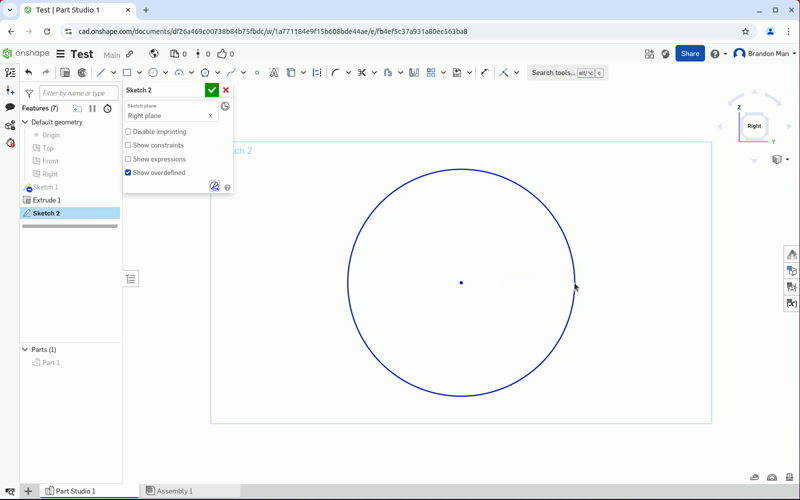
key(c)
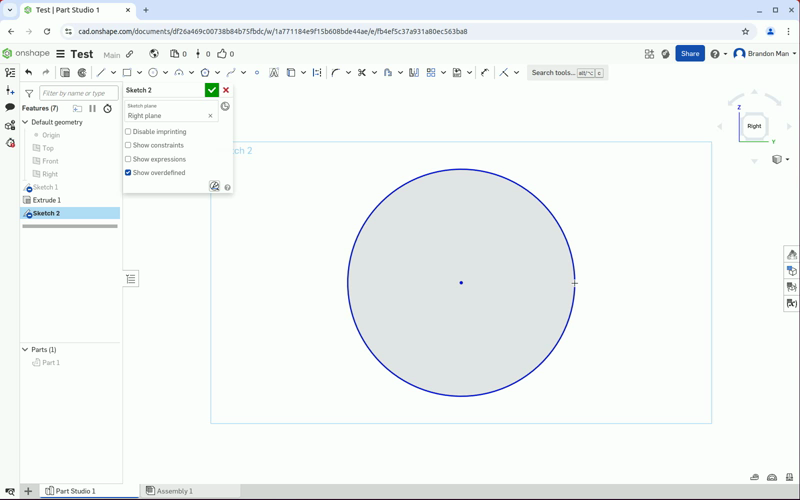
key_down(shift)
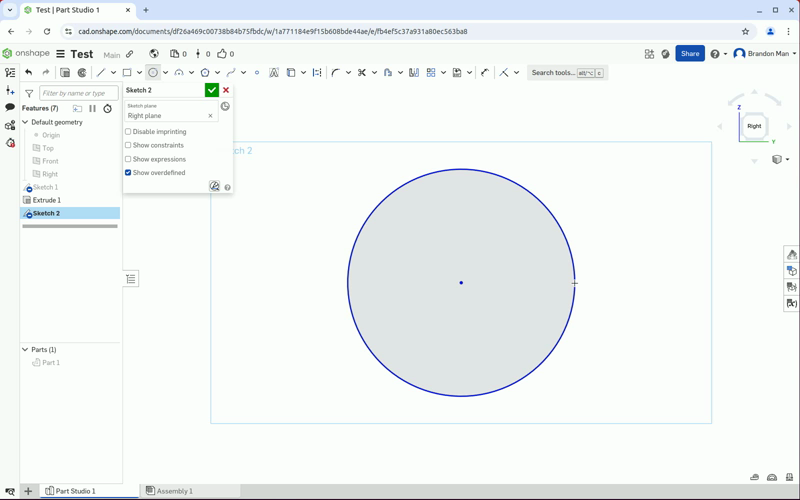
mouse_move(461, 282)
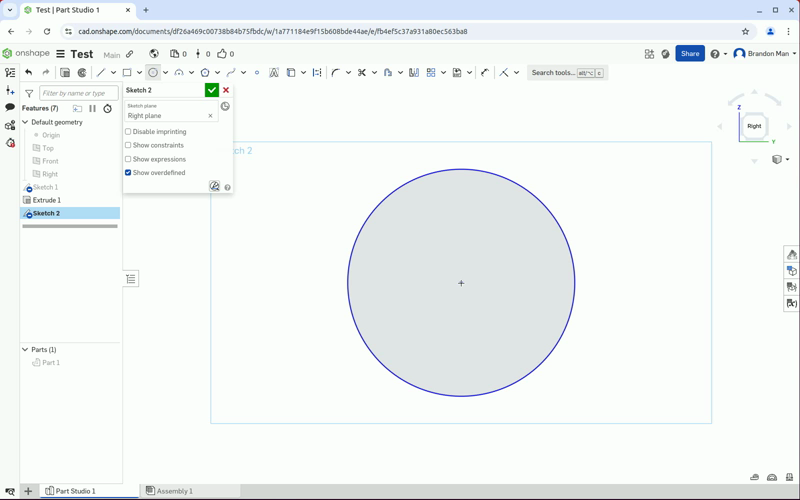
click(461, 282)
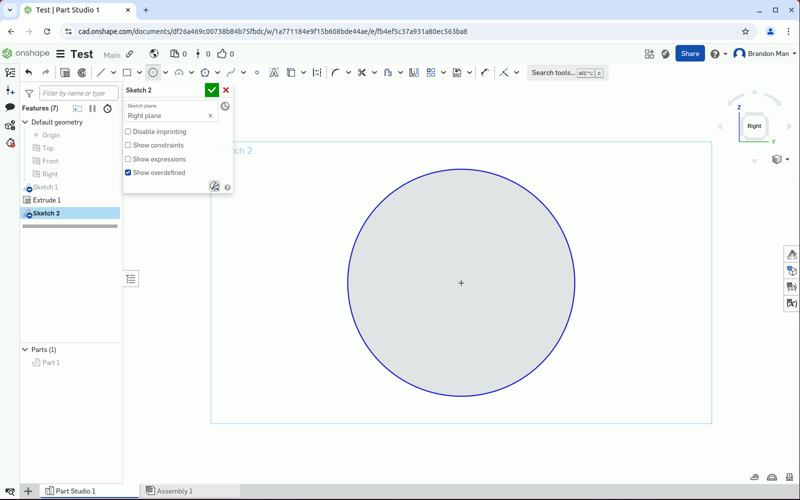
key_up(shift)
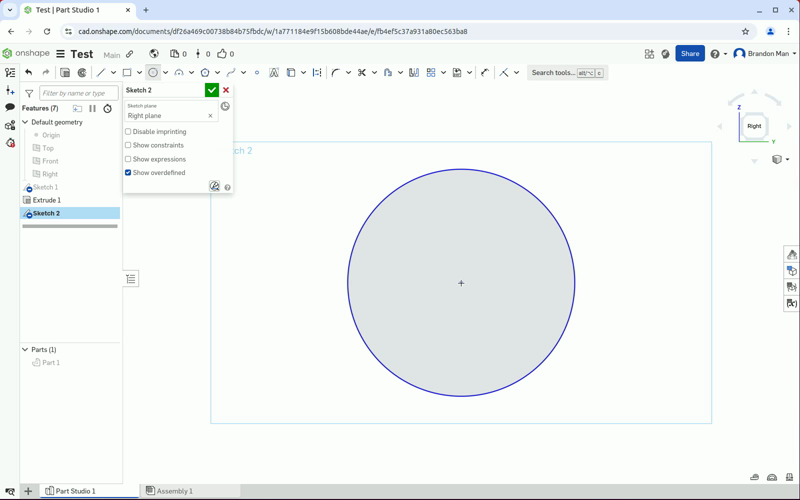
mouse_move(567, 282)
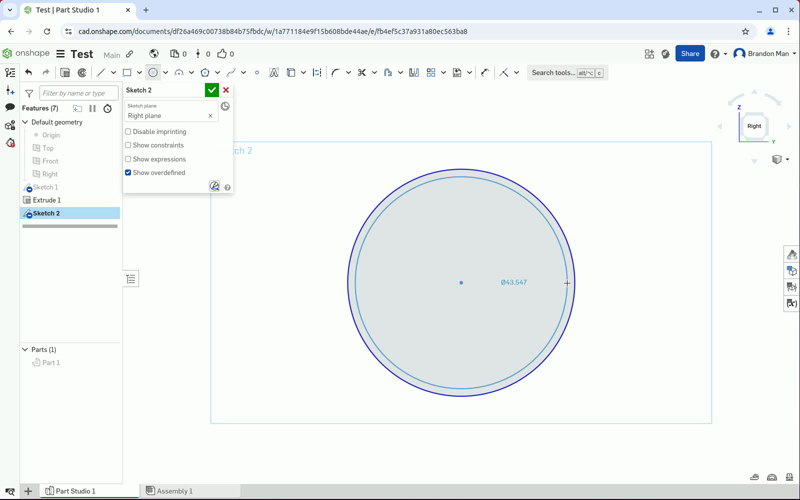
click(567, 282)
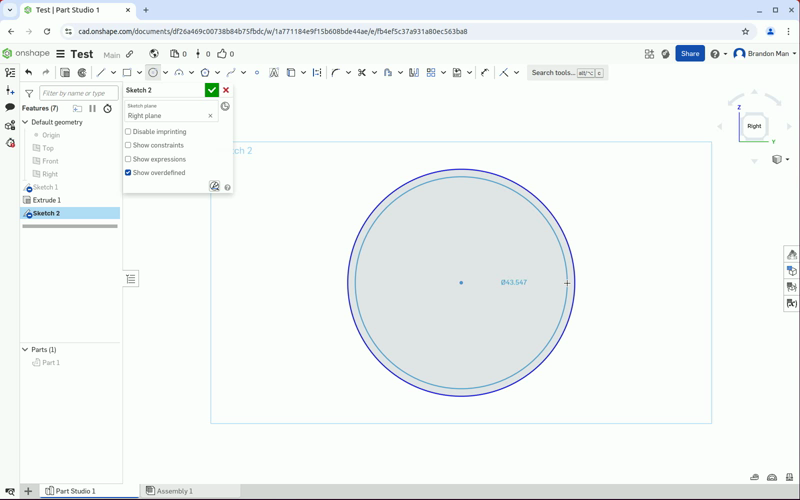
key(esc)
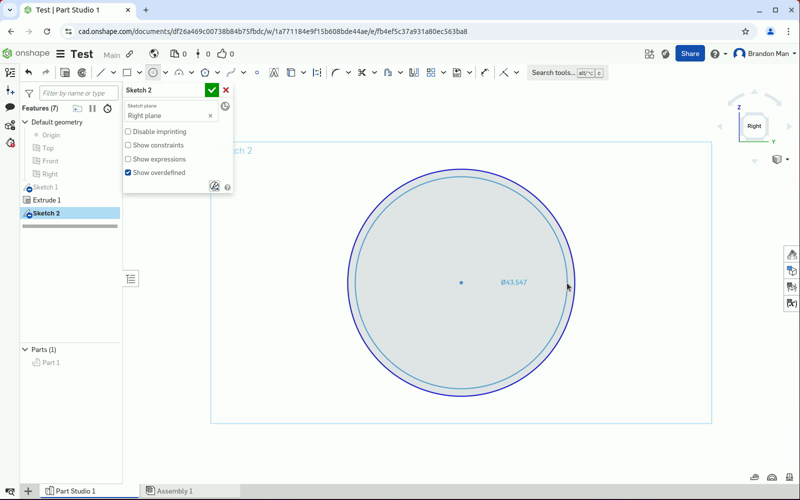
mouse_move(411, 380)
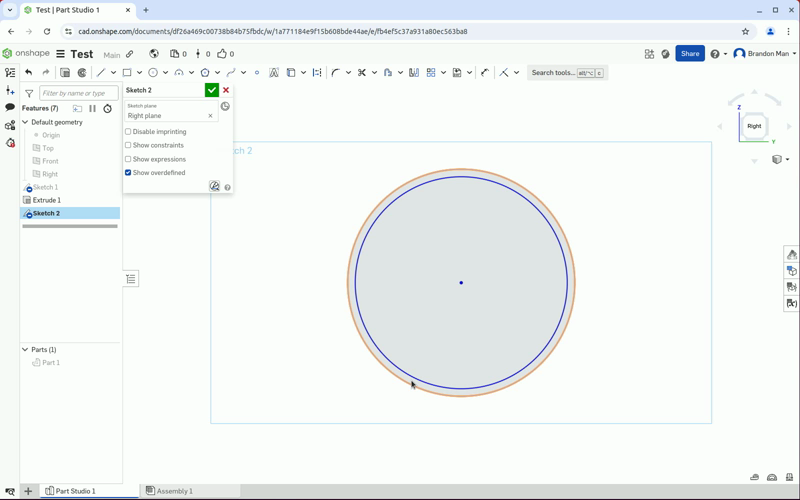
click(411, 380)
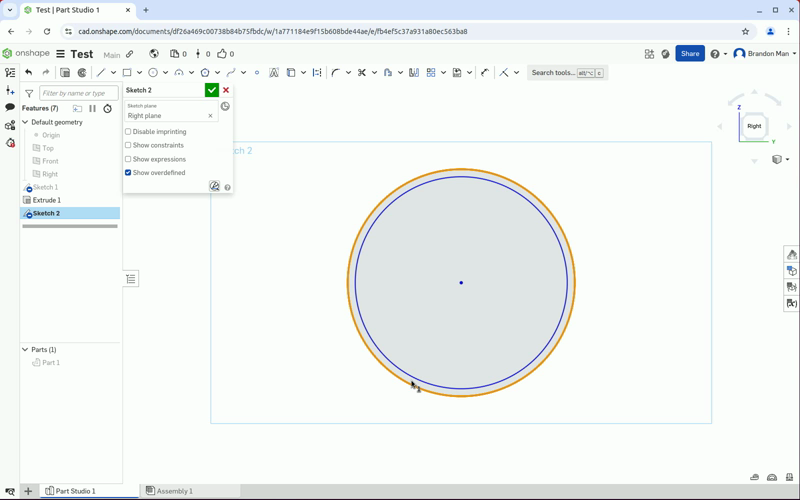
mouse_move(73, 352)
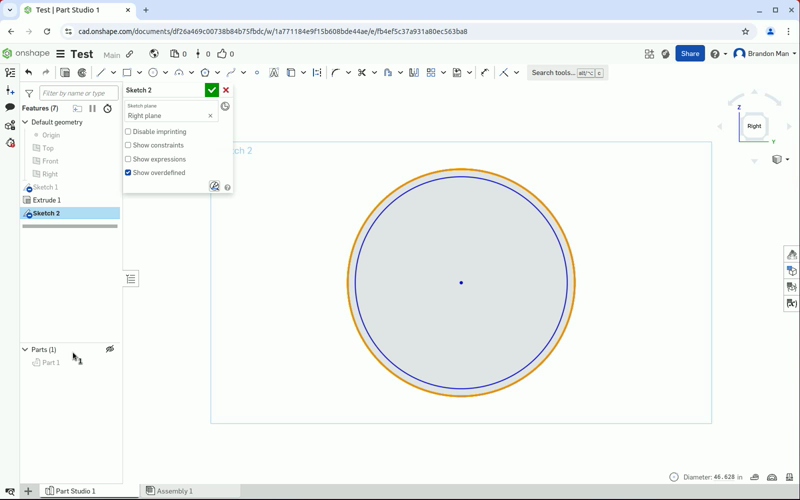
key(shift+y)
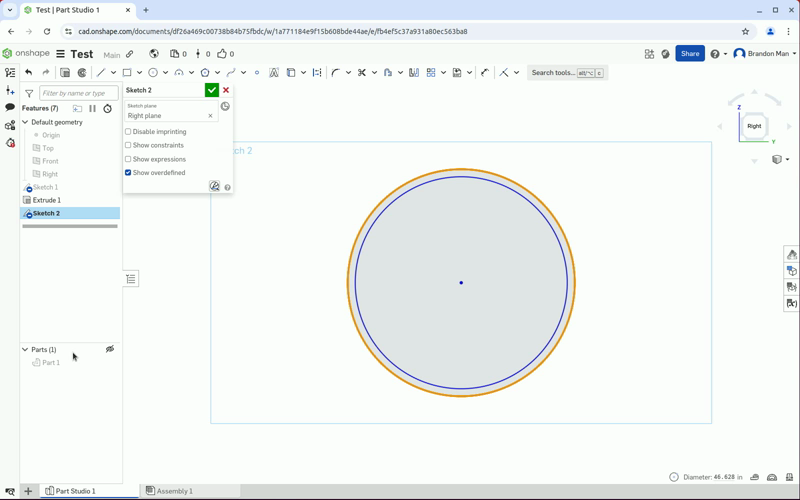
key(shift+e)
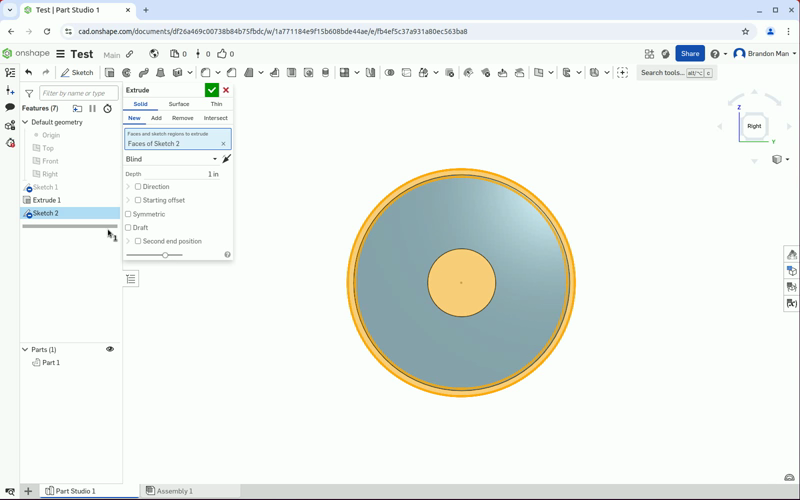
mouse_move(143, 106)
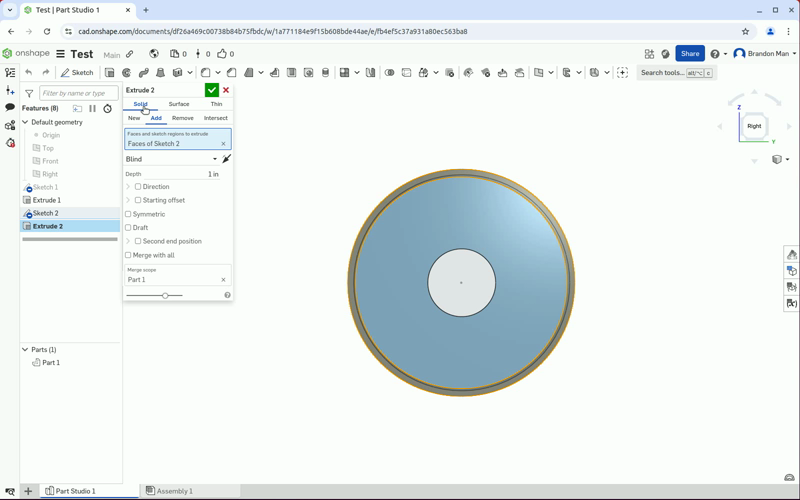
click(143, 106)
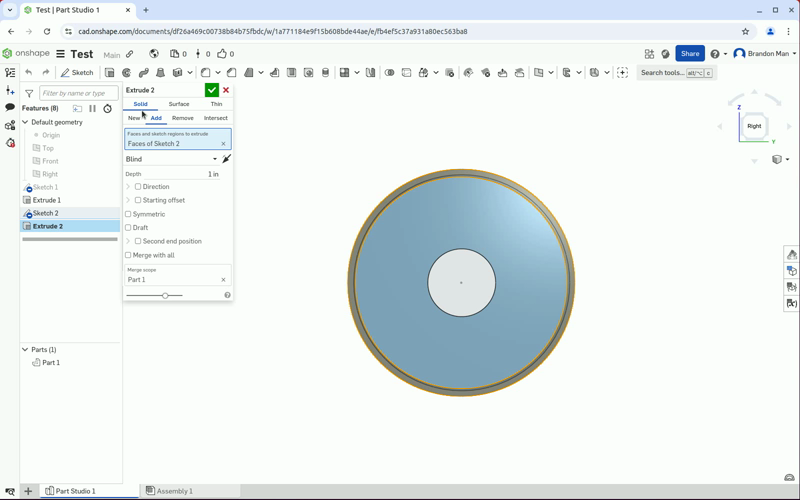
mouse_move(137, 120)
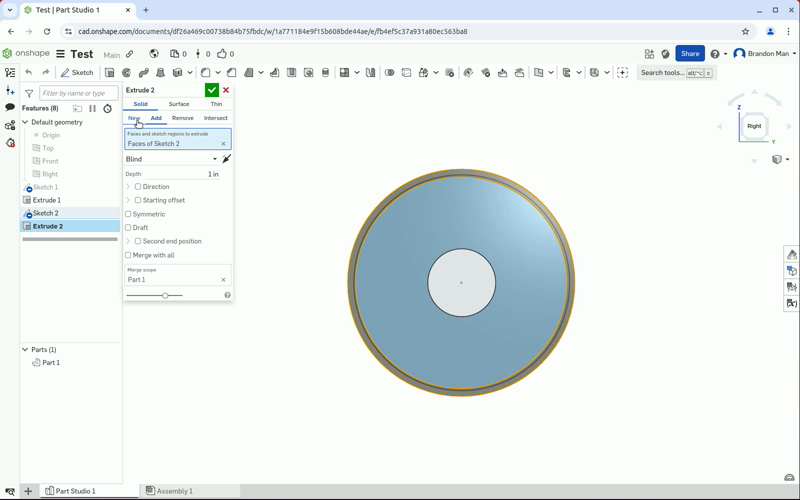
click(137, 120)
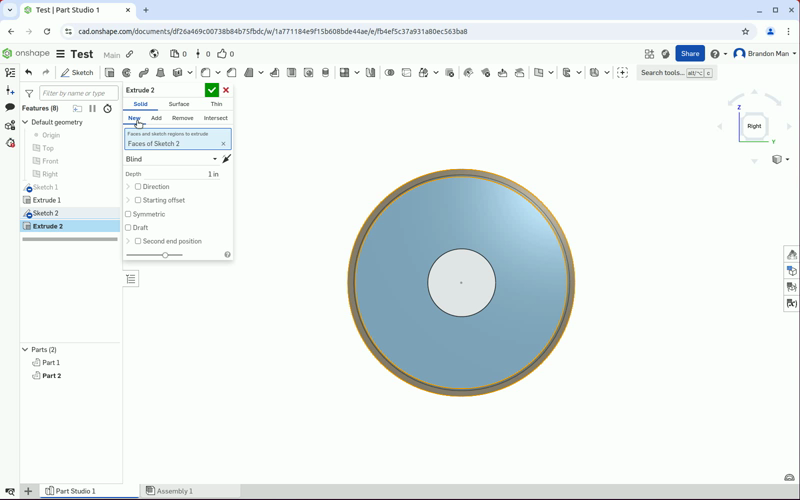
key(tab, 4)
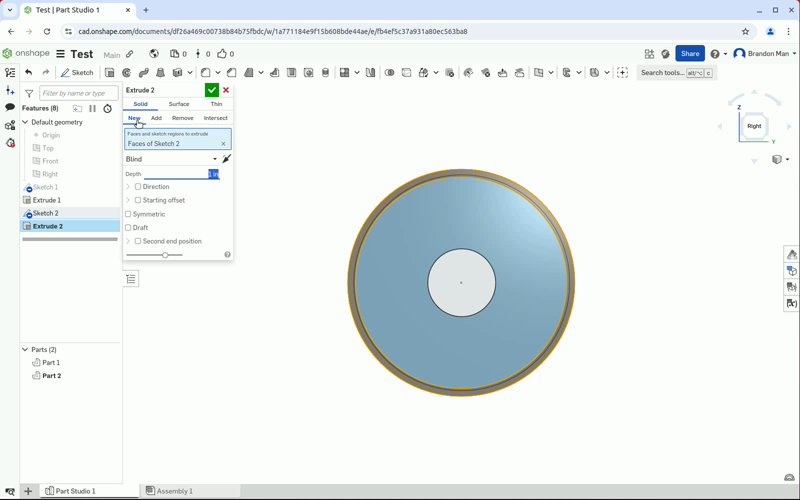
text(-10.832)
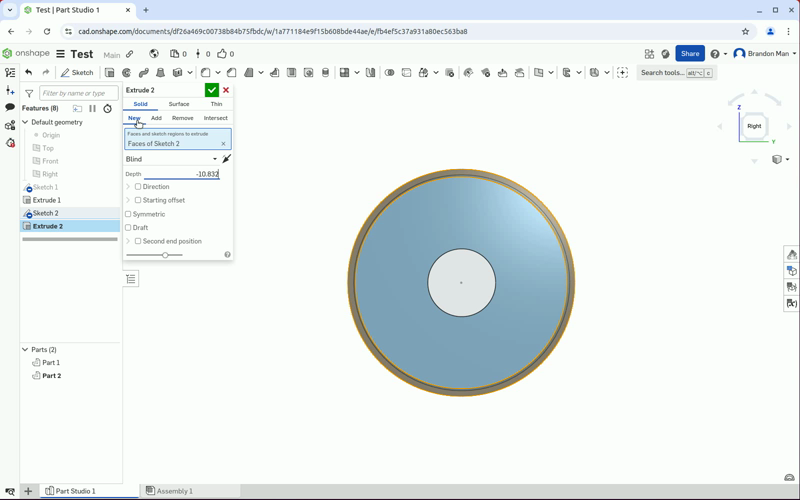
key(enter)
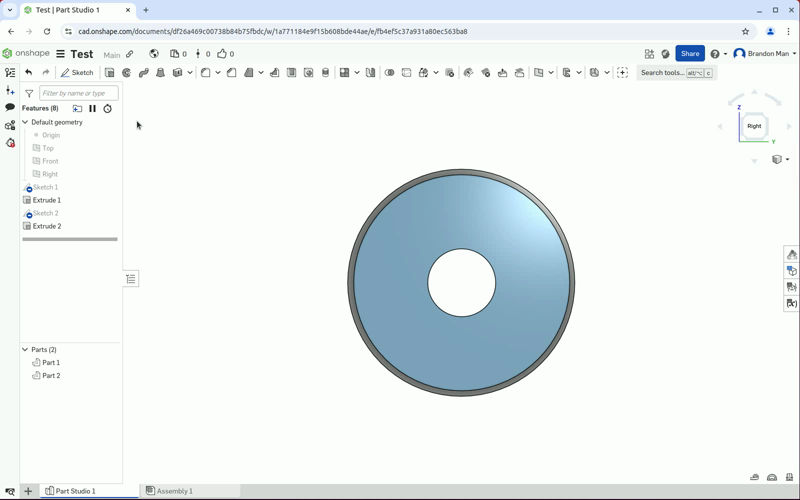
key(shift+h)
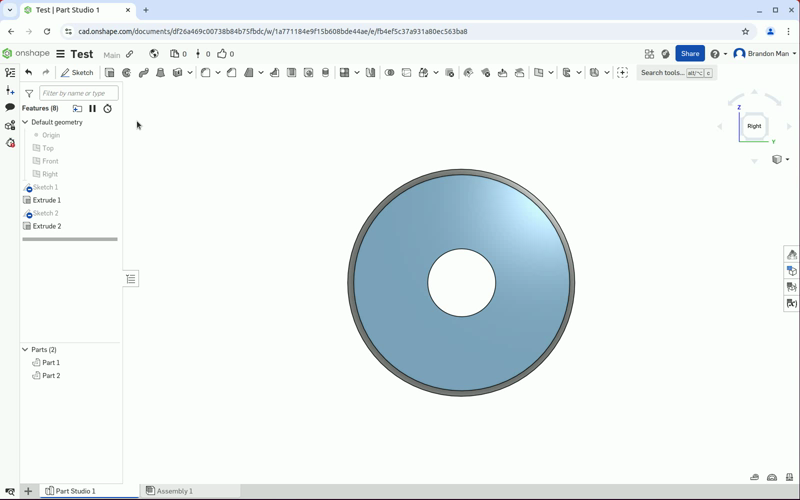
key(shift+h)
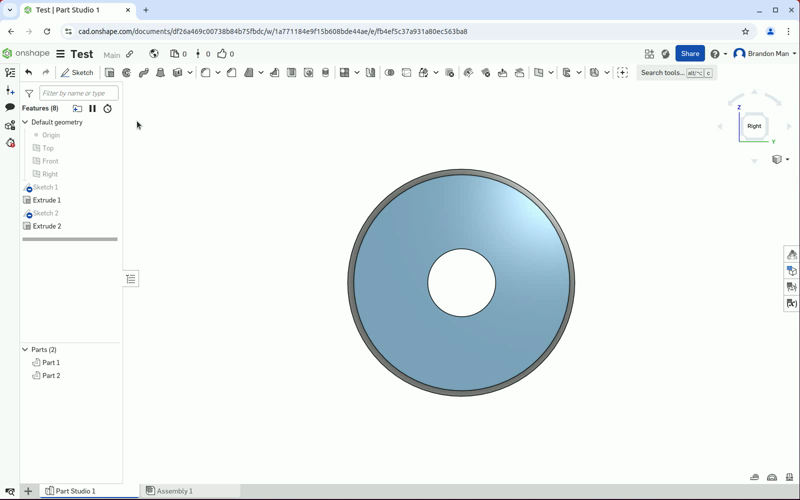
mouse_move(73, 189)
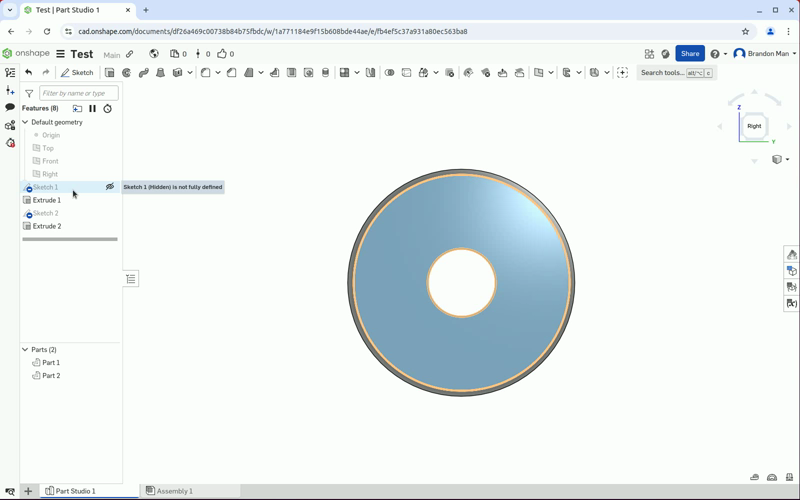
click(73, 189)
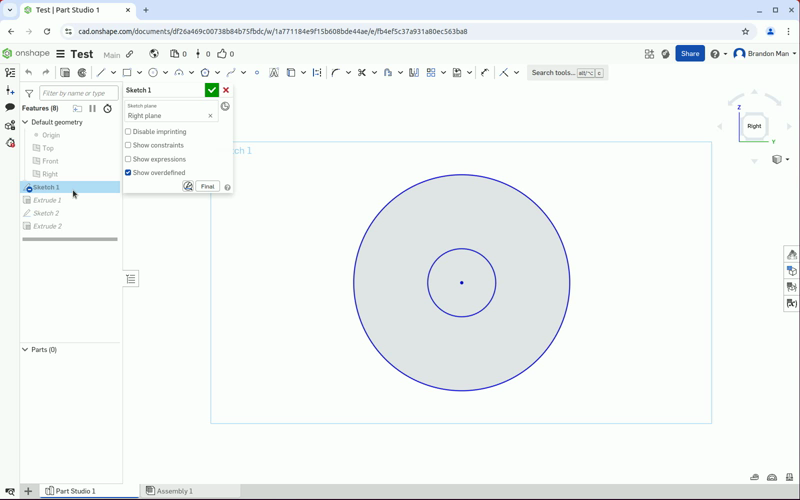
mouse_move(229, 92)
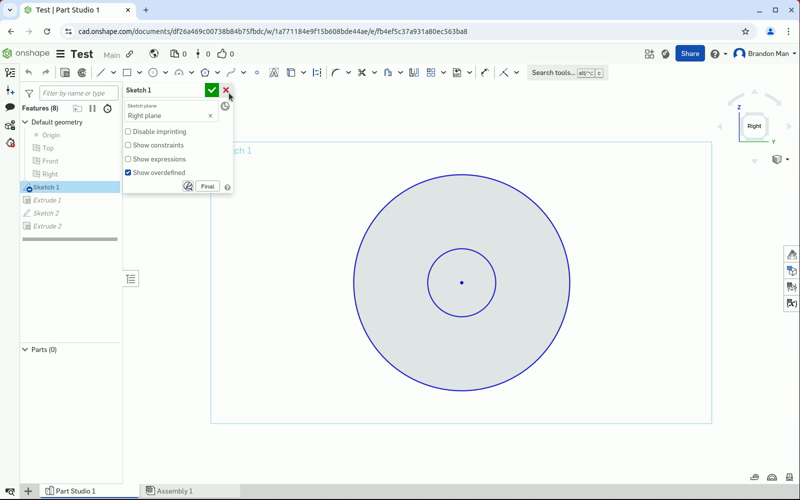
click(229, 92)
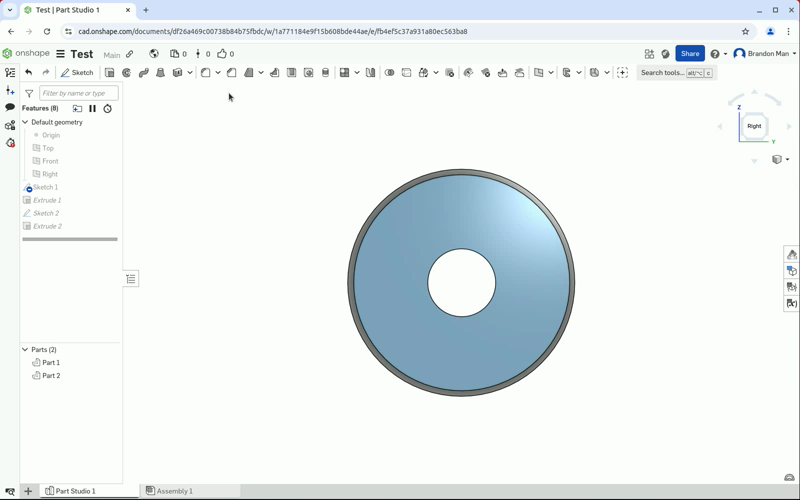
mouse_move(541, 75)
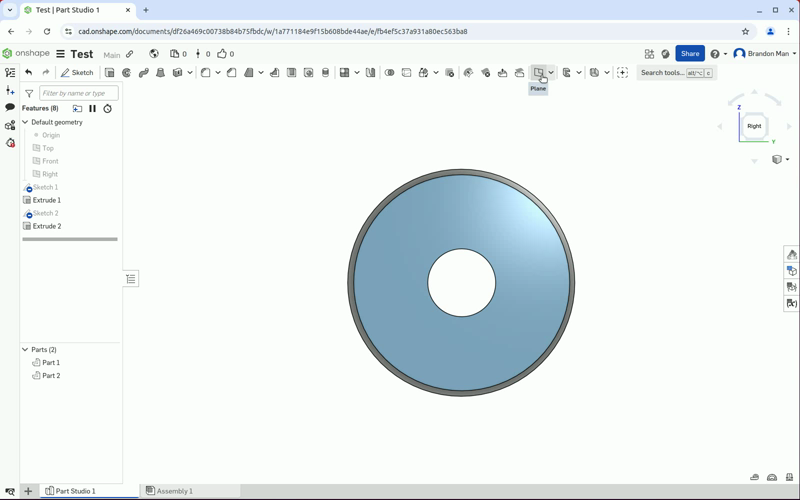
click(541, 75)
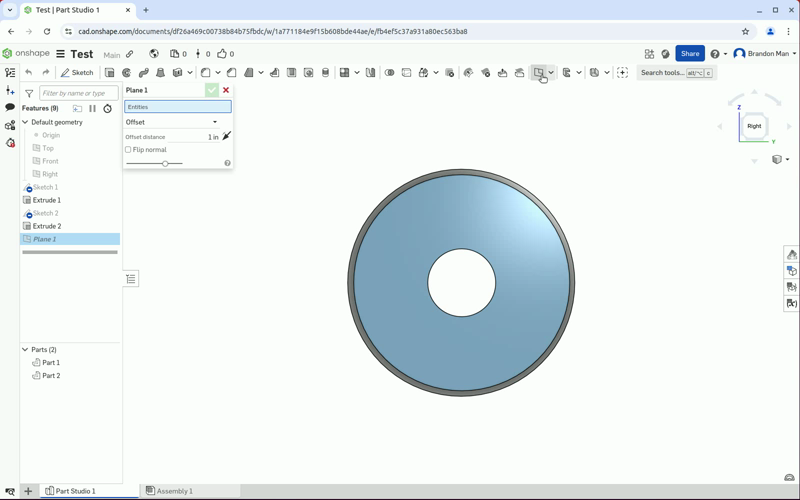
mouse_move(73, 176)
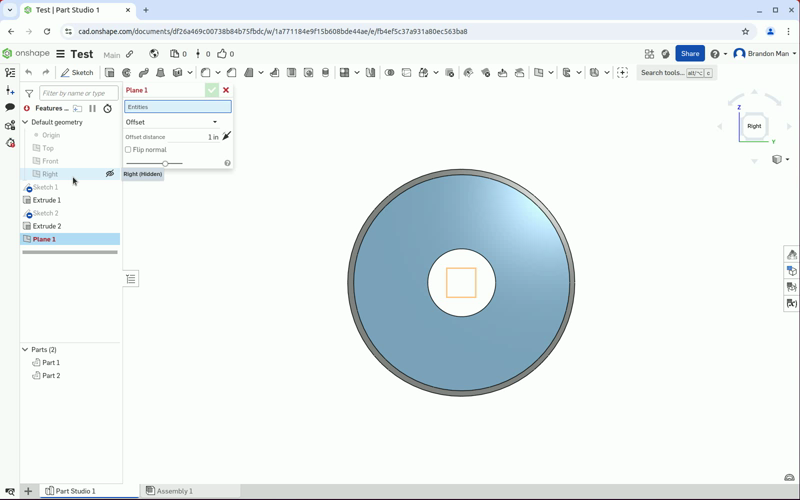
click(73, 176)
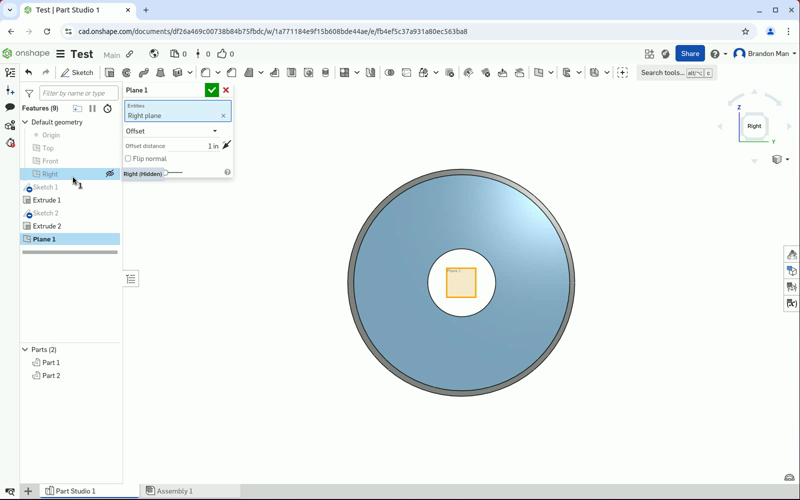
key(tab, 2)
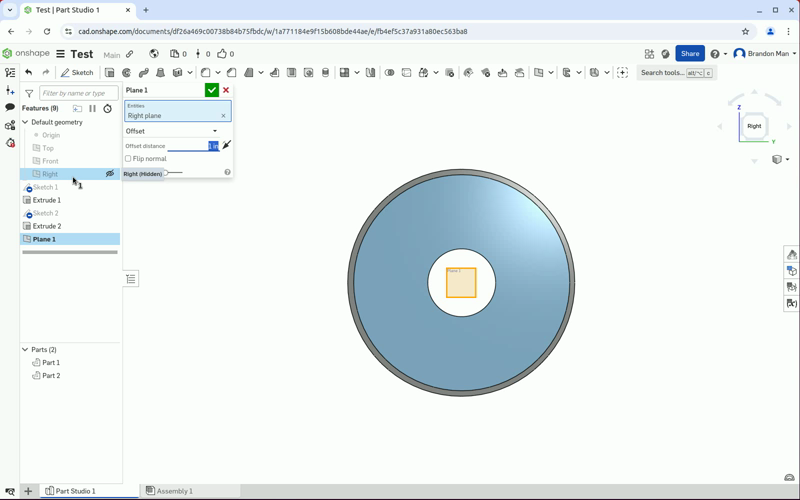
text(10.845)
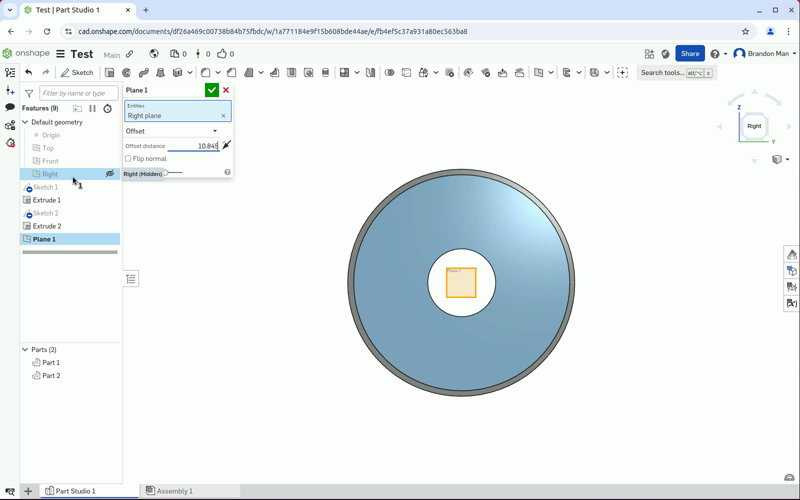
key(enter, 2)
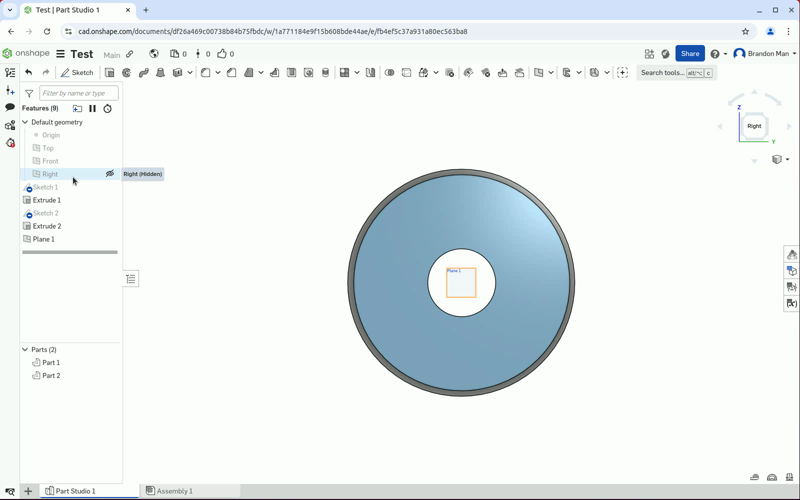
key(shift+s)
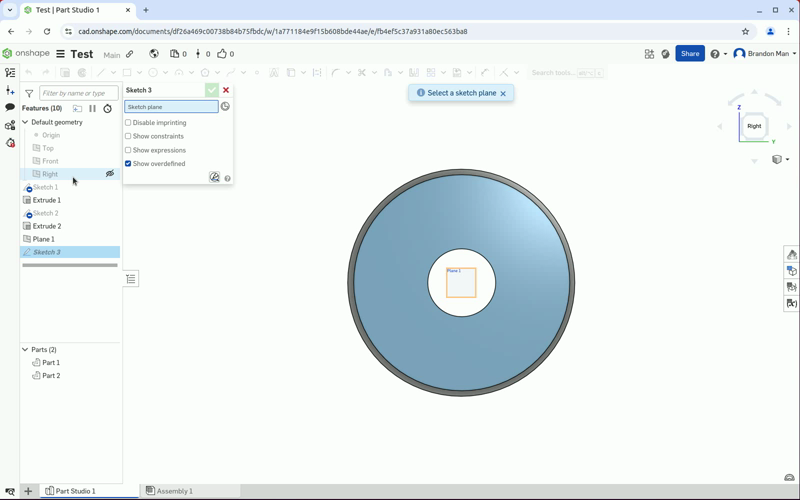
mouse_move(73, 241)
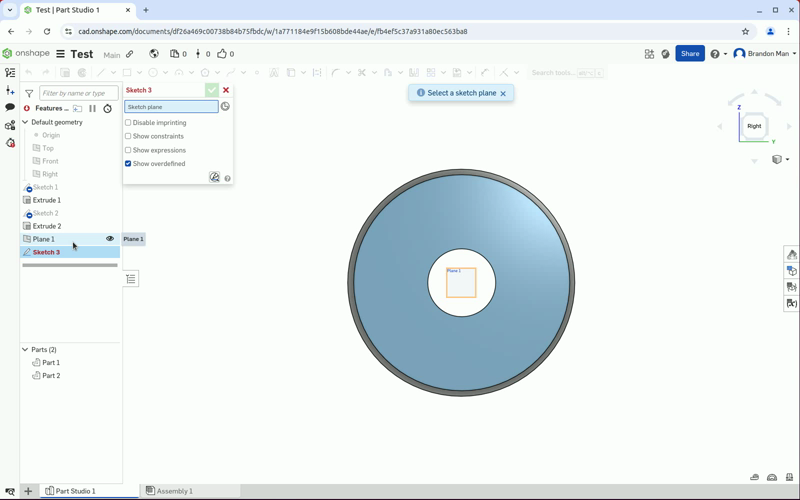
click(73, 241)
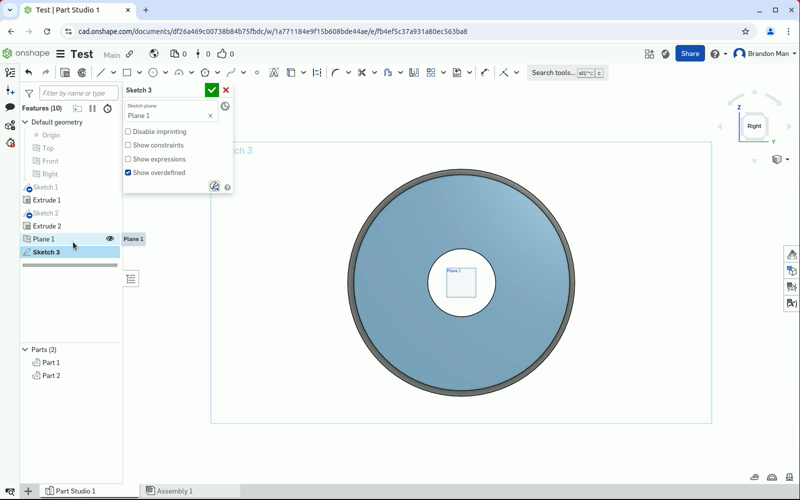
mouse_move(73, 352)
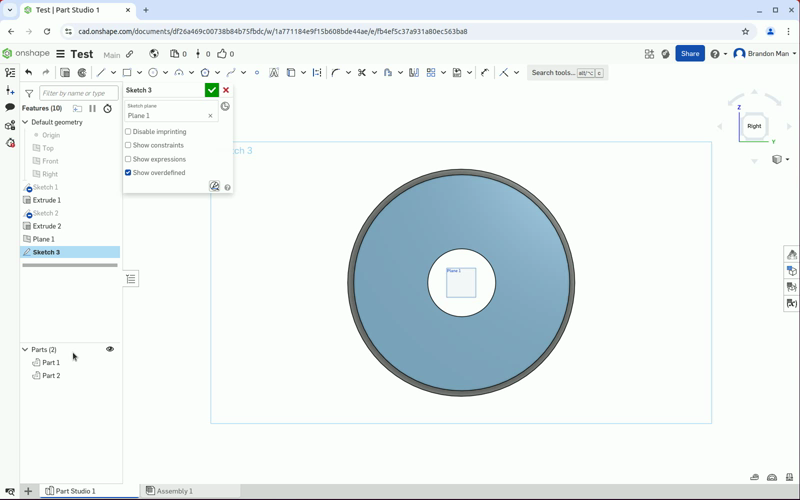
key(y)
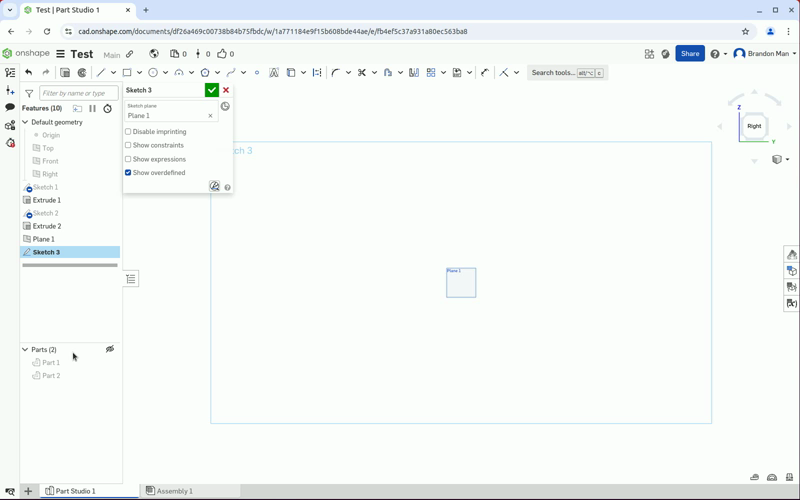
key(c)
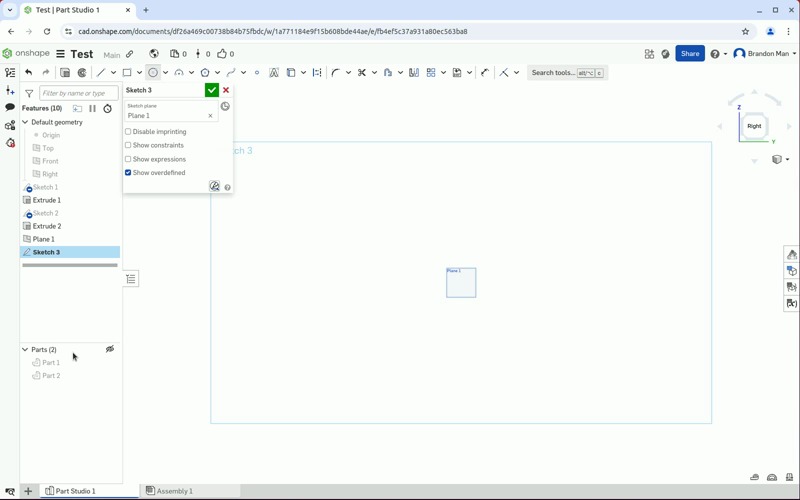
key_down(shift)
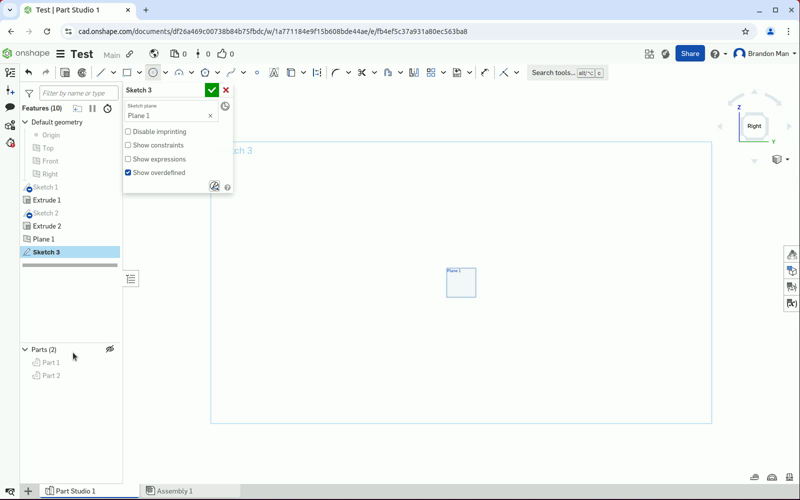
mouse_move(460, 282)
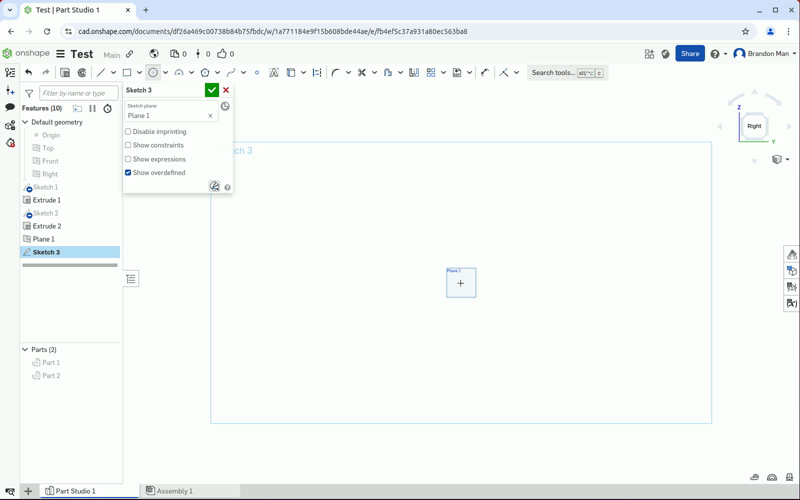
click(460, 282)
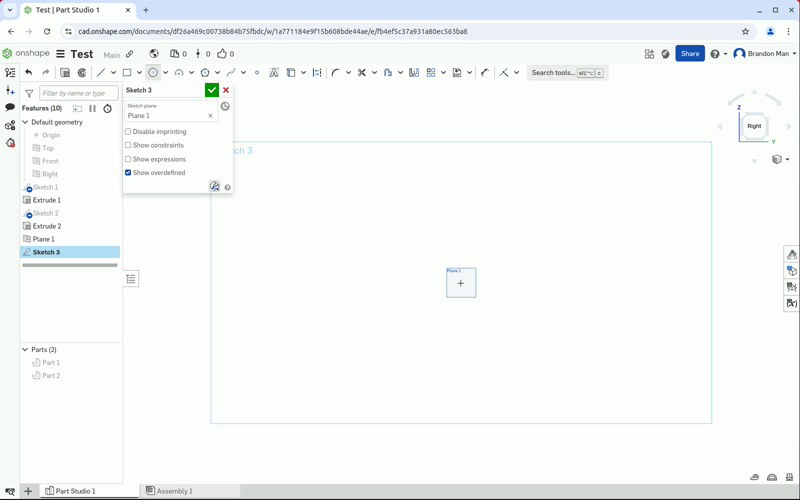
key_up(shift)
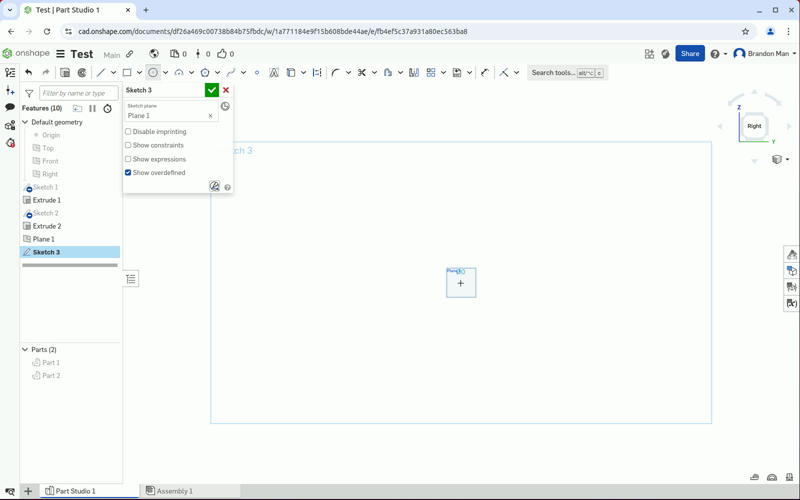
mouse_move(570, 282)
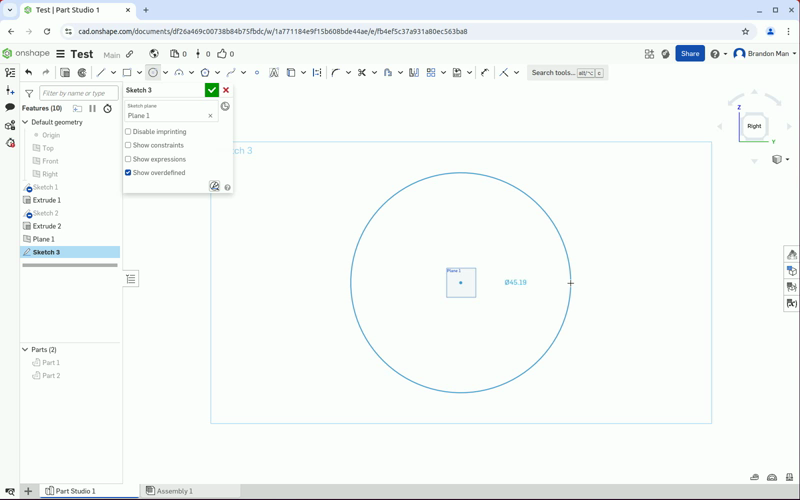
click(570, 282)
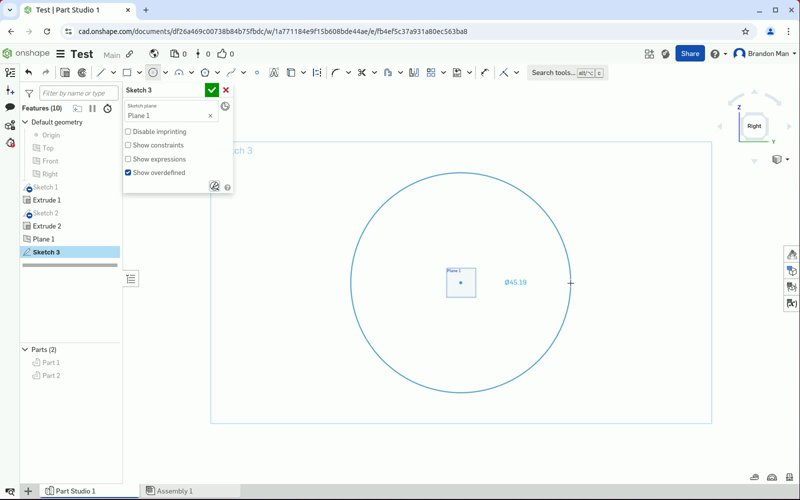
key(esc)
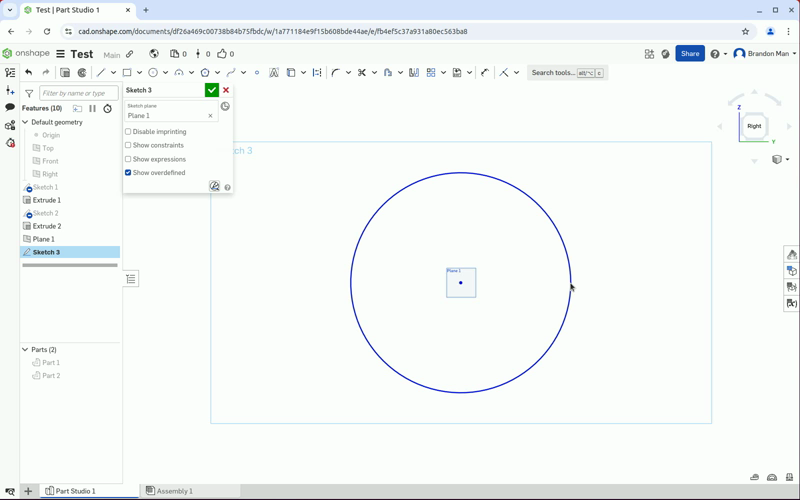
key(c)
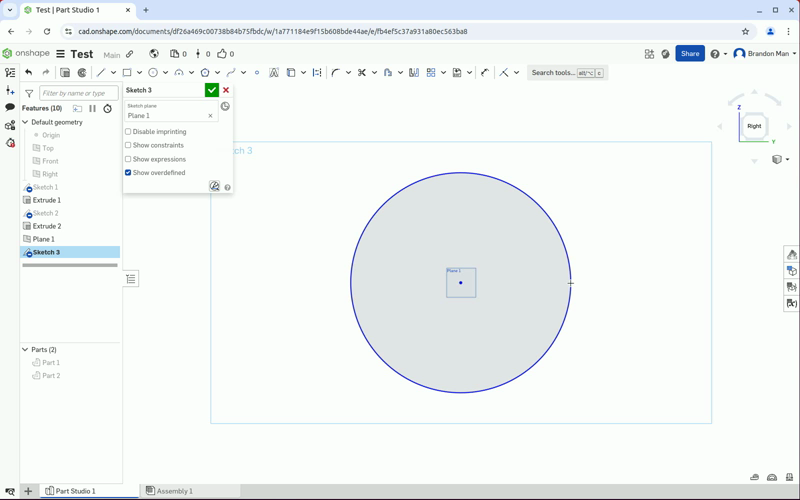
key_down(shift)
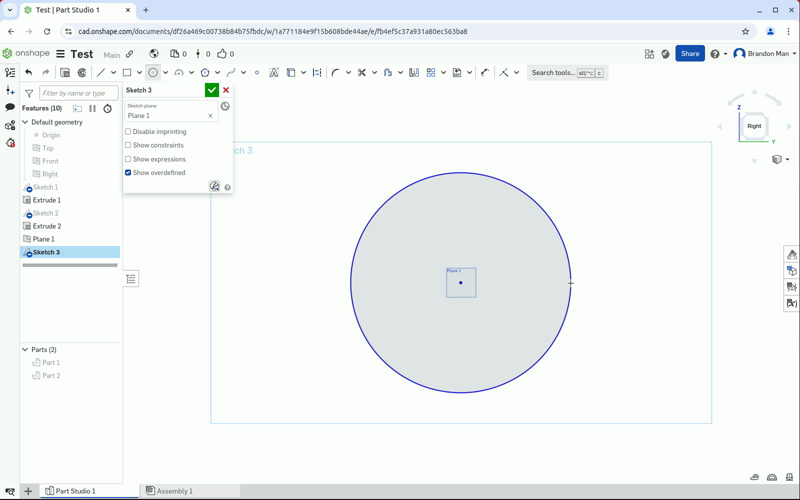
mouse_move(460, 282)
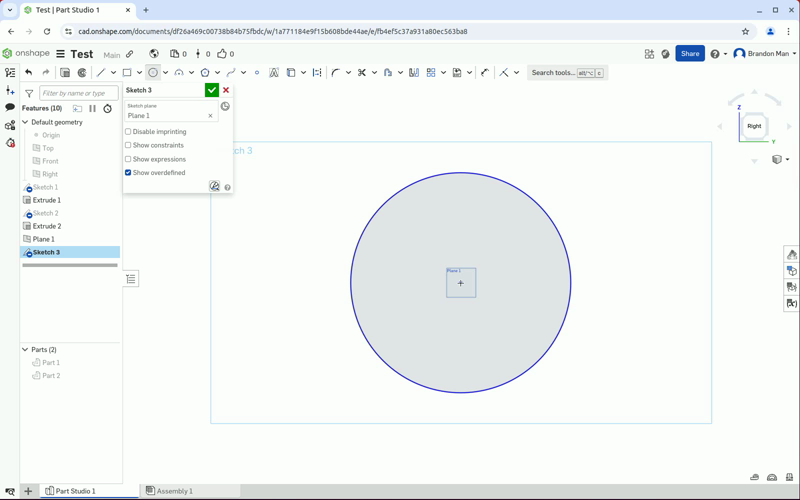
click(460, 282)
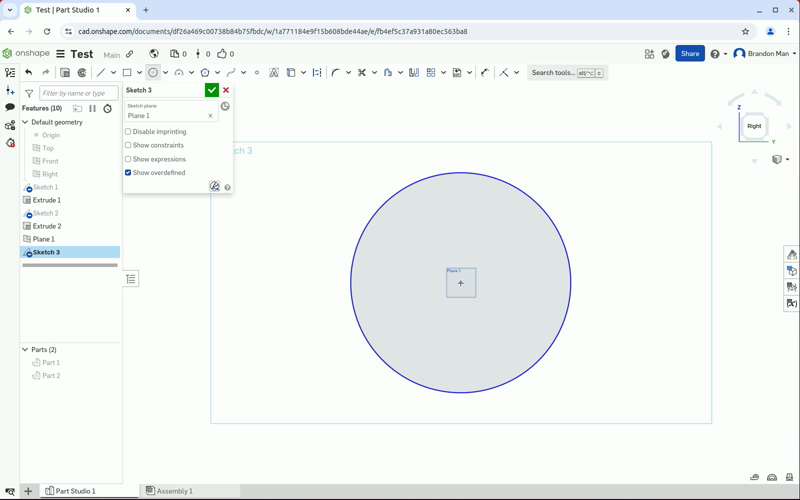
key_up(shift)
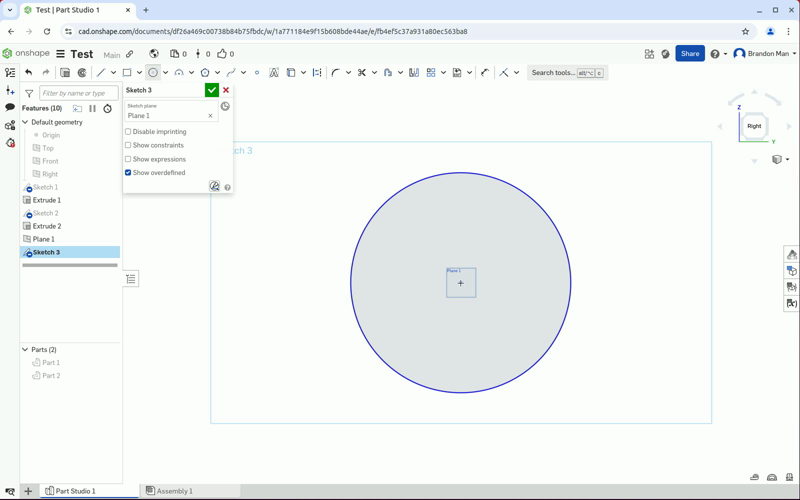
mouse_move(566, 282)
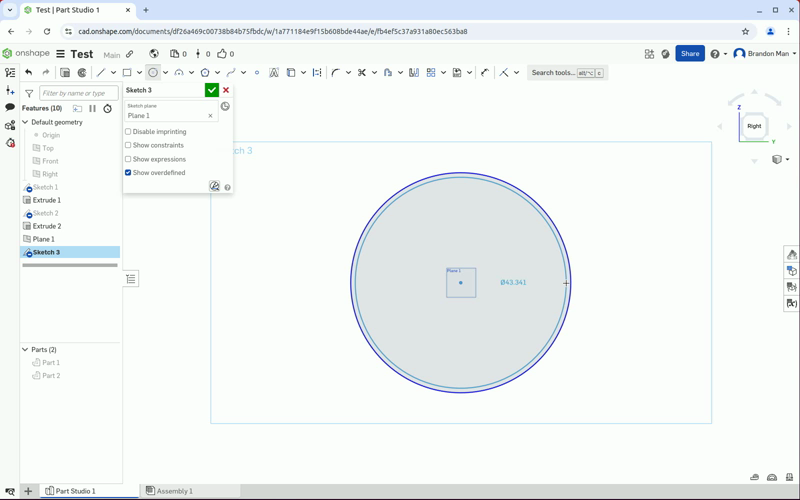
click(566, 282)
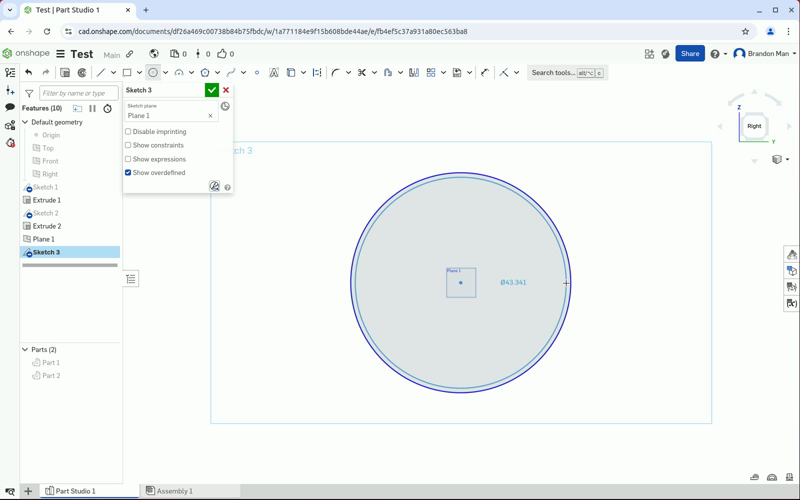
key(esc)
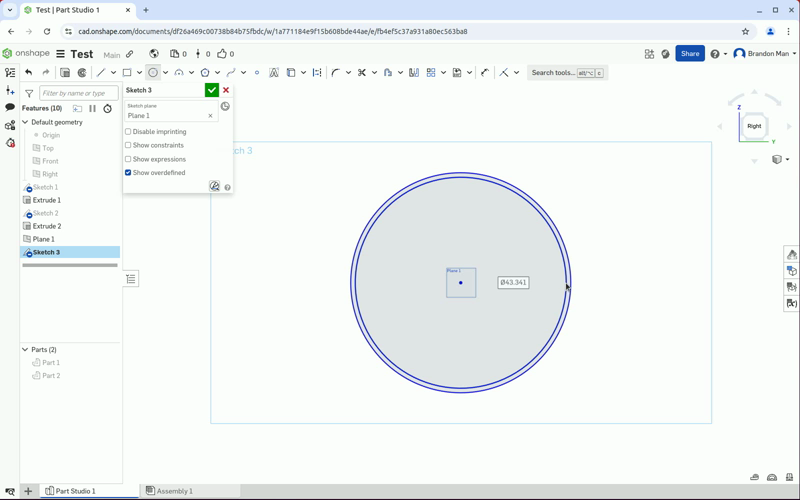
mouse_move(428, 385)
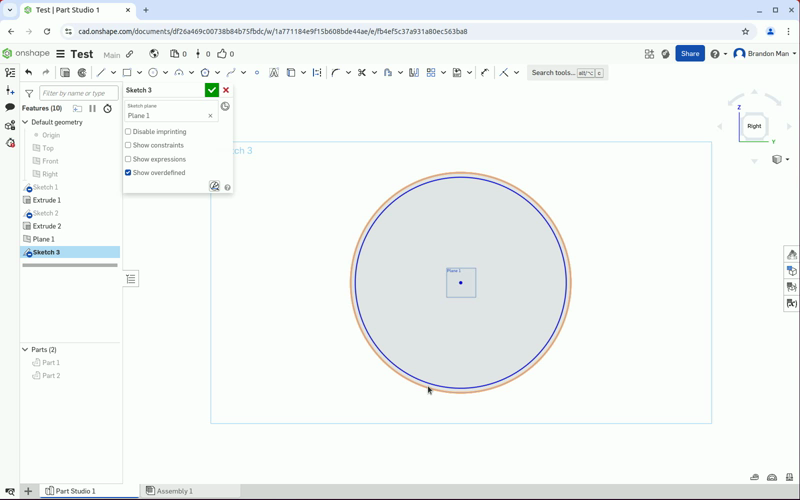
click(428, 385)
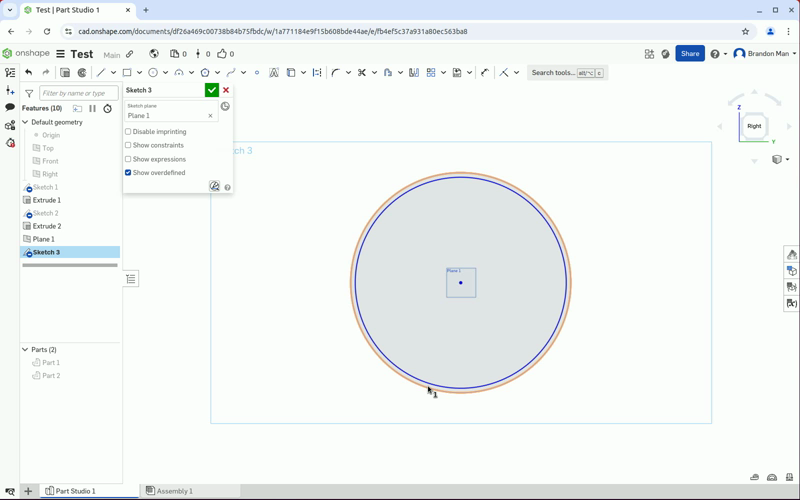
mouse_move(73, 352)
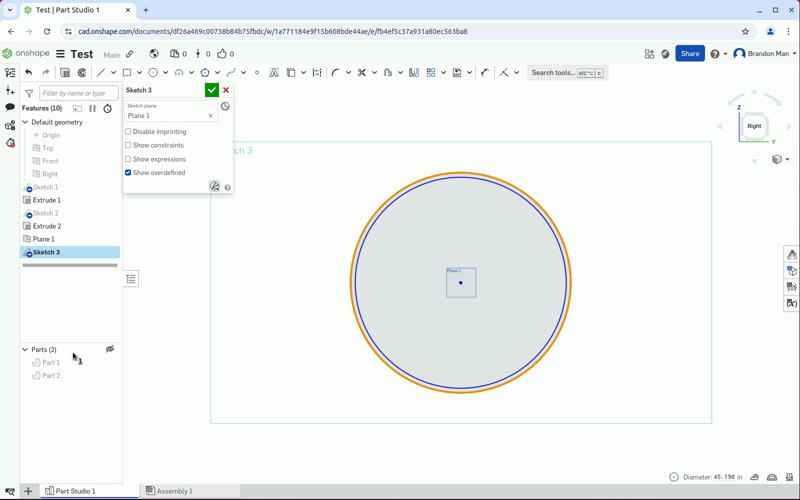
key(shift+y)
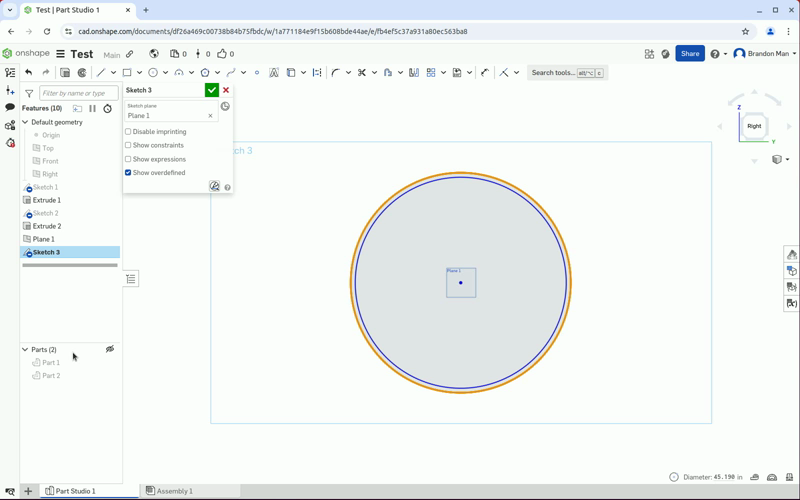
key(shift+e)
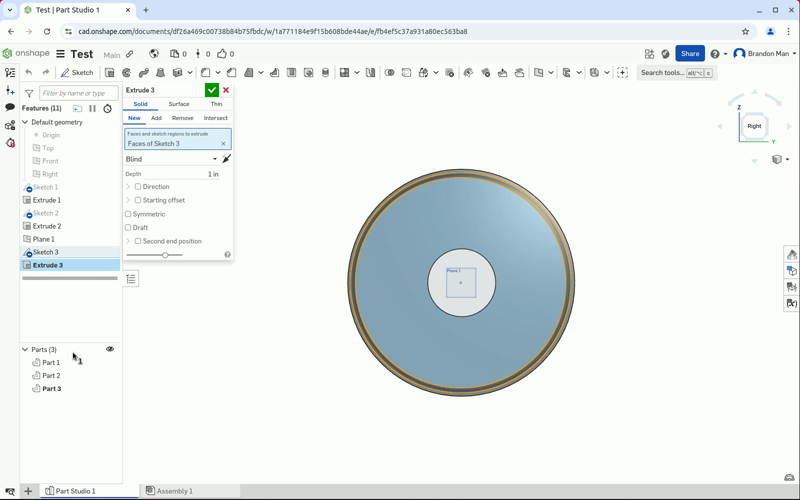
mouse_move(143, 106)
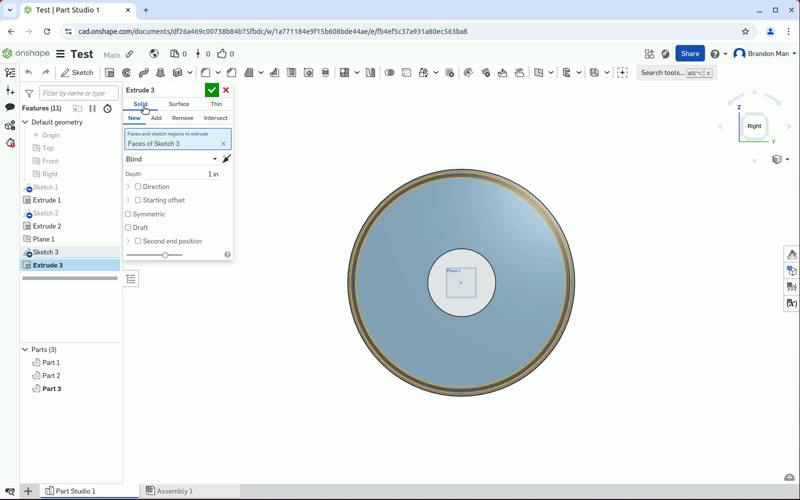
click(143, 106)
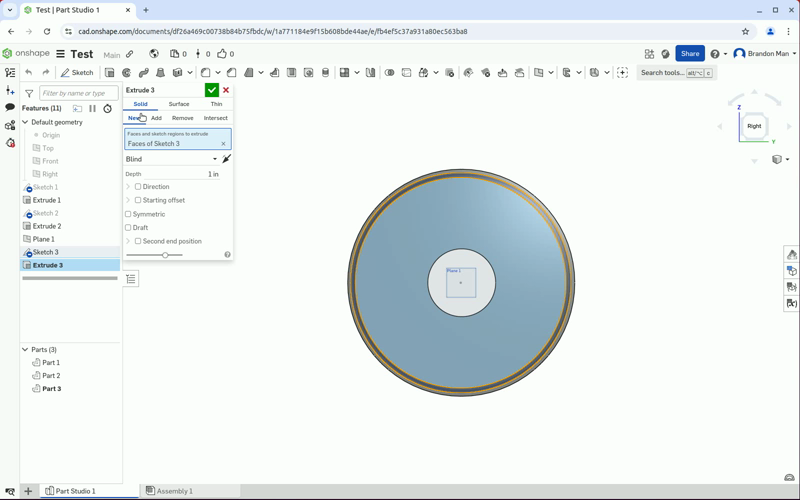
mouse_move(137, 120)
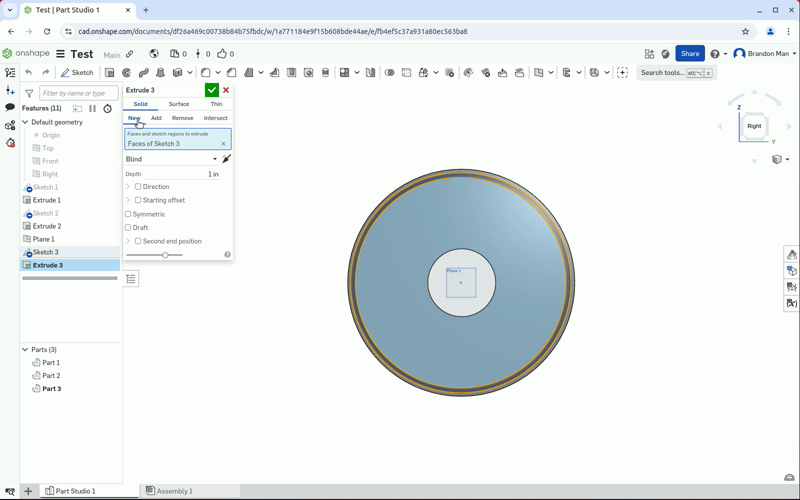
click(137, 120)
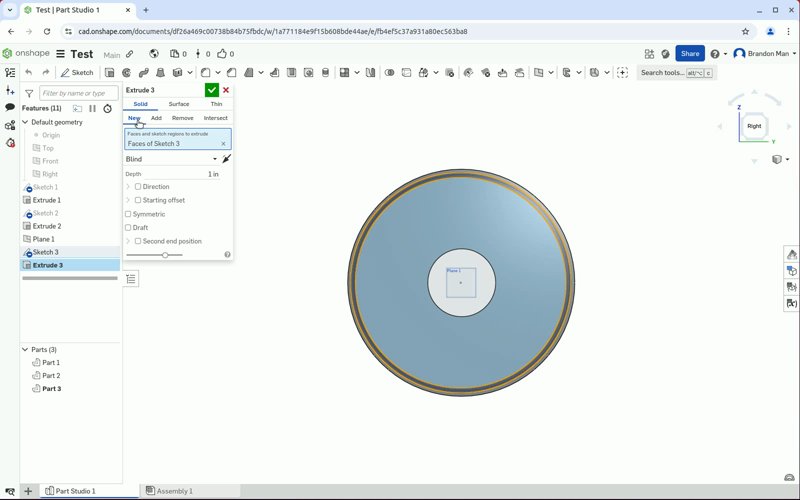
key(tab, 4)
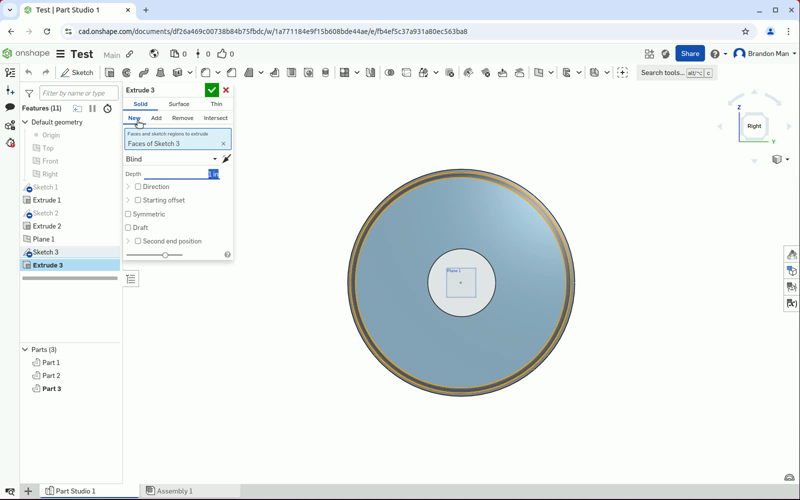
text(1.444)
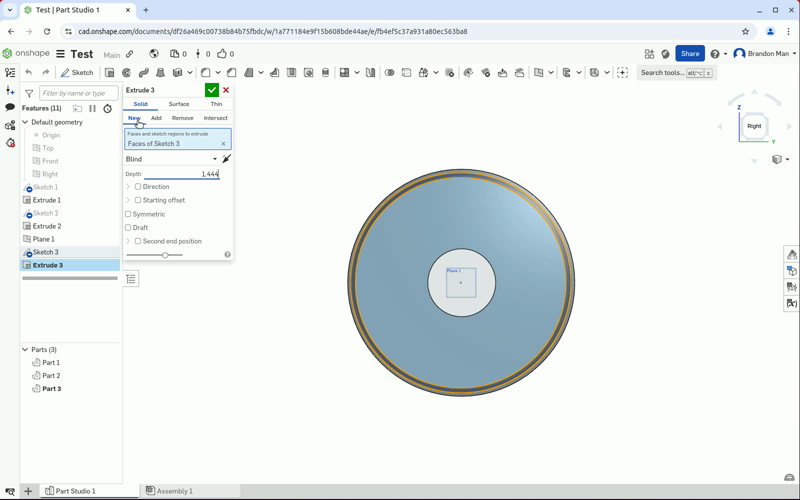
key(enter)
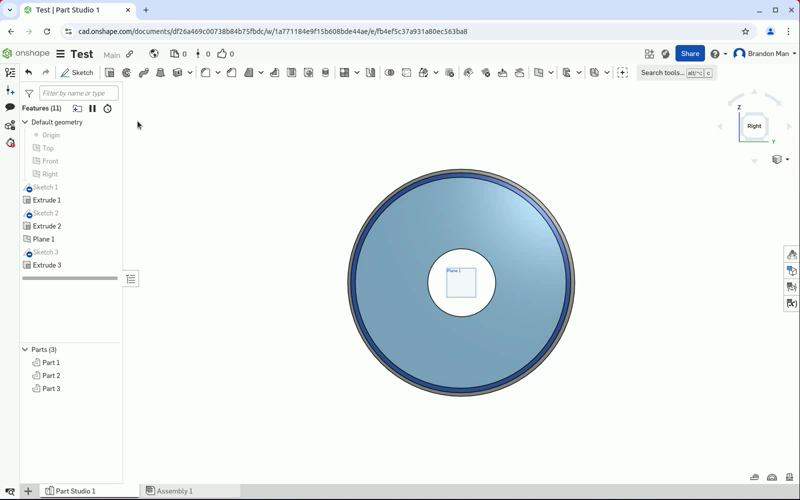
key(shift+h)
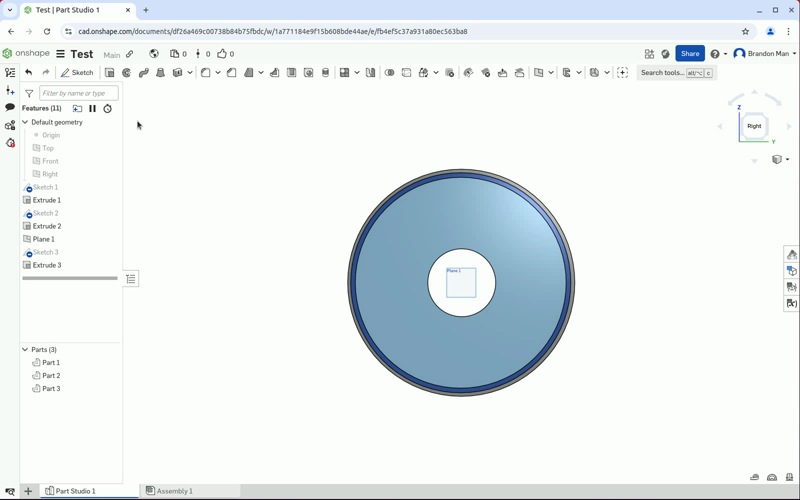
key(shift+h)
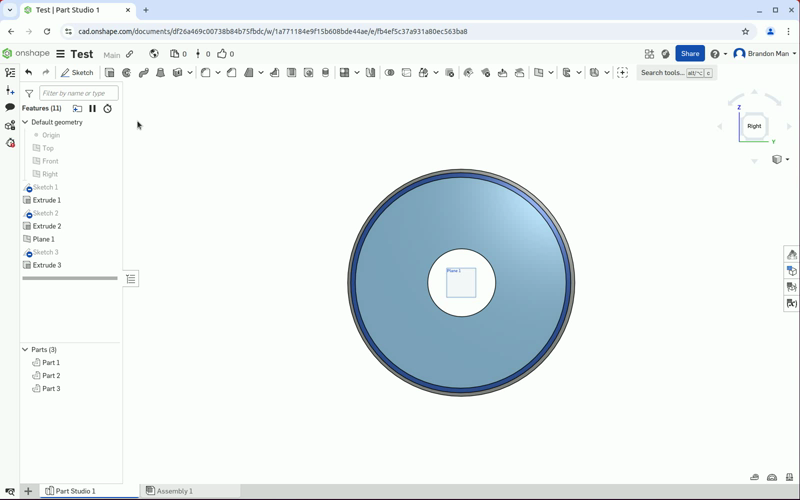
mouse_move(73, 189)
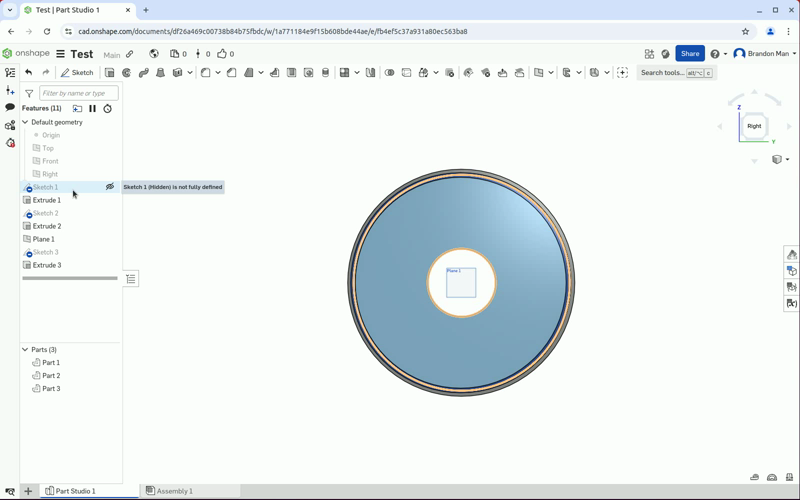
click(73, 189)
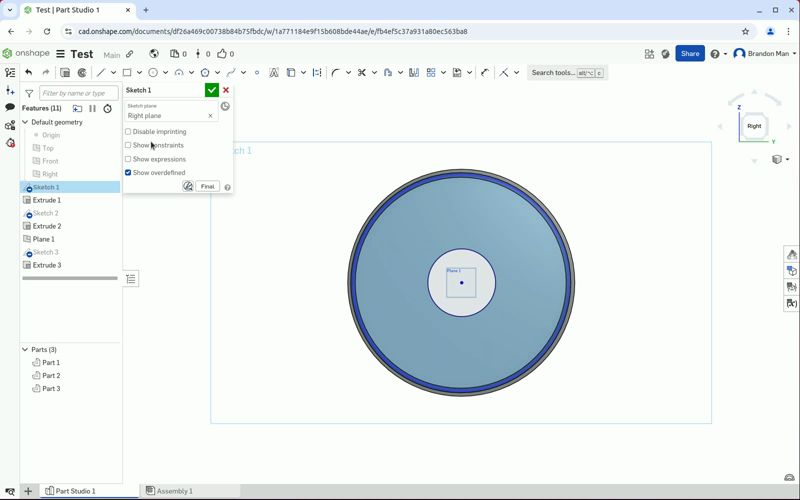
mouse_move(229, 92)
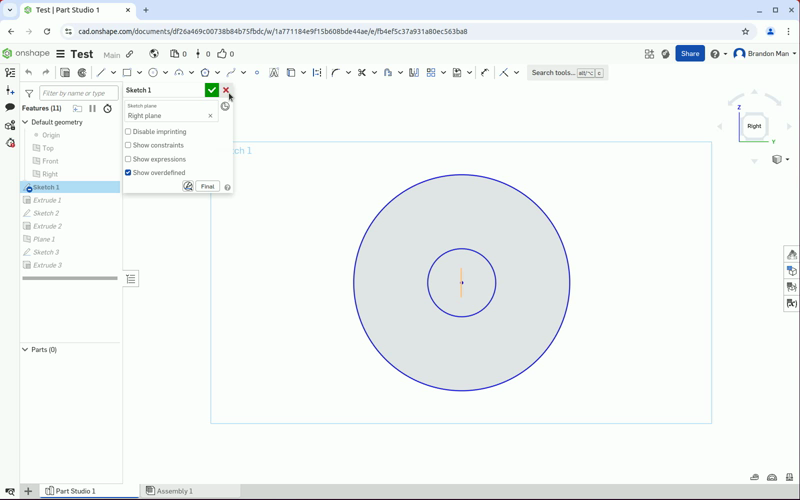
click(229, 92)
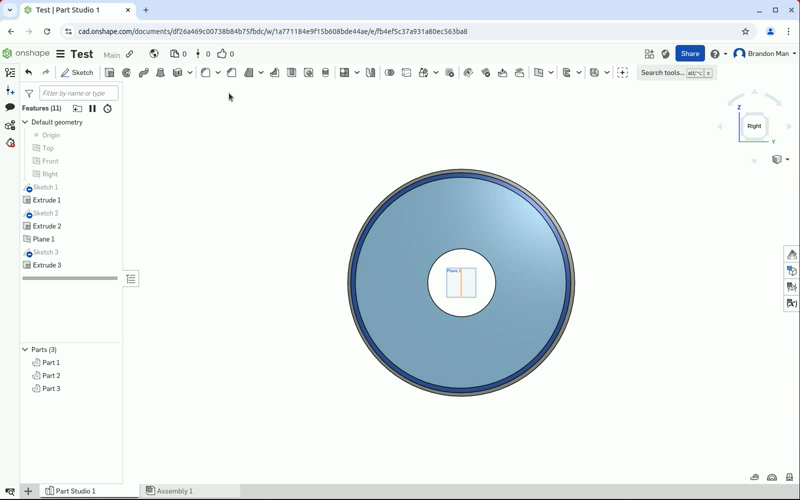
mouse_move(73, 352)
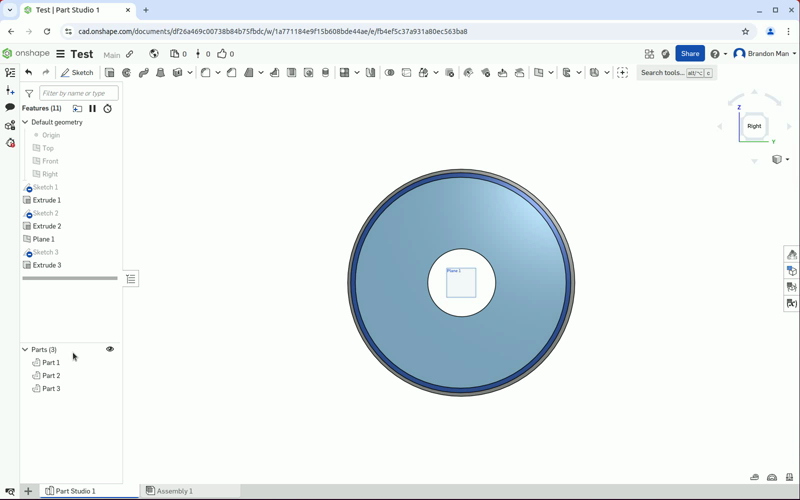
key(y)
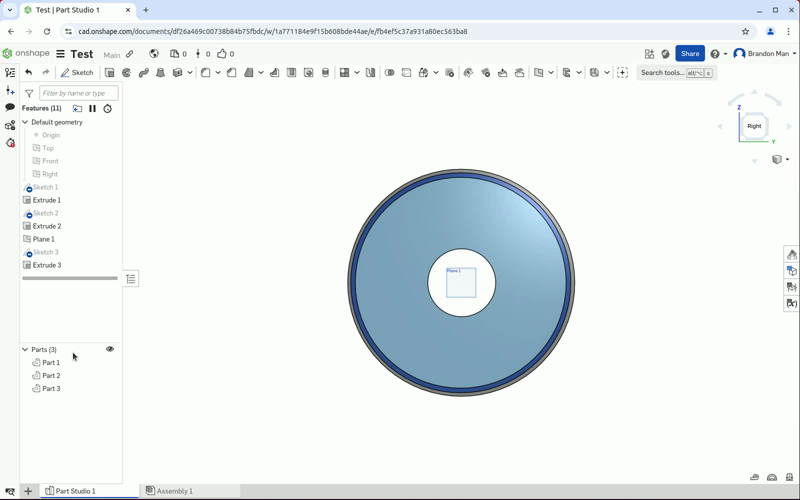
key(shift+p)
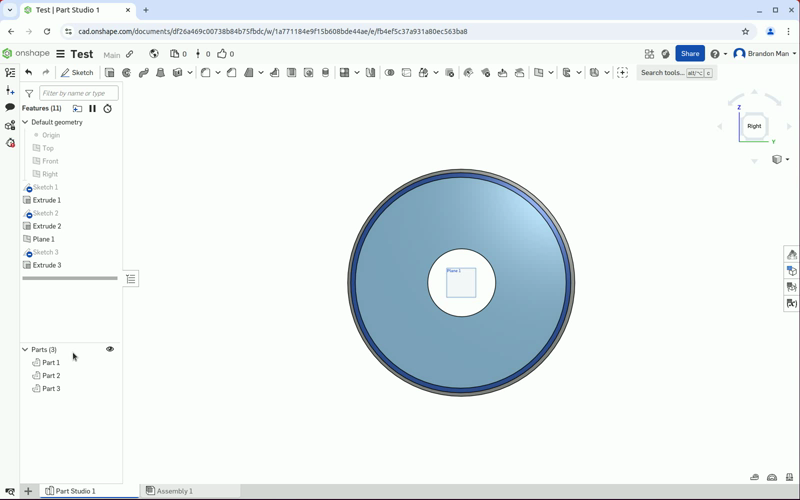
key(space)
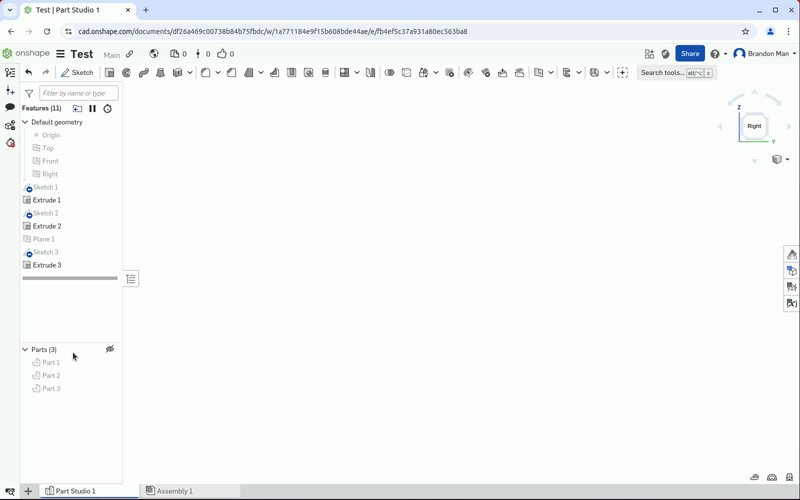
key_down(shift)
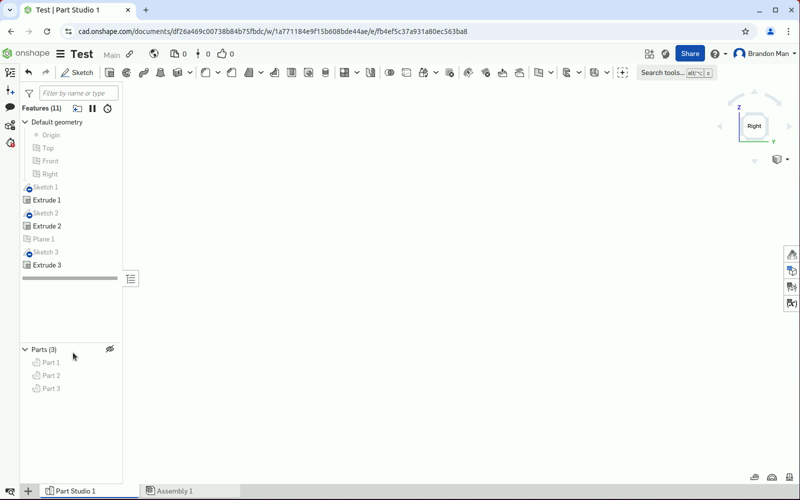
key(right)
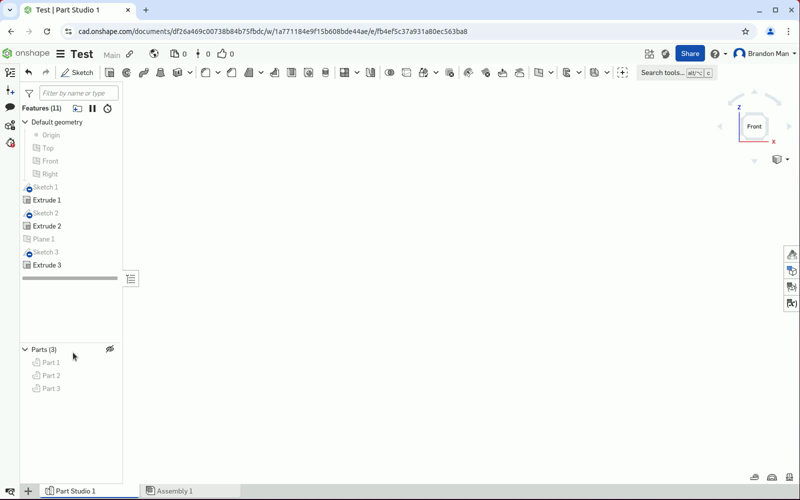
key_up(shift)
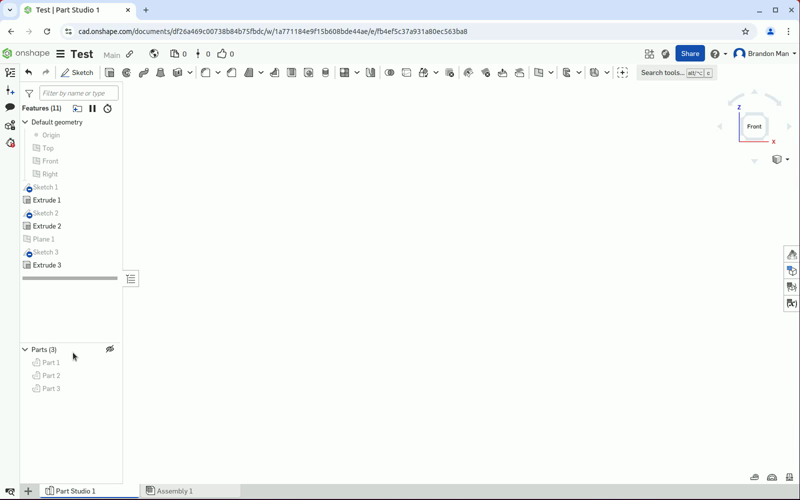
mouse_move(73, 352)
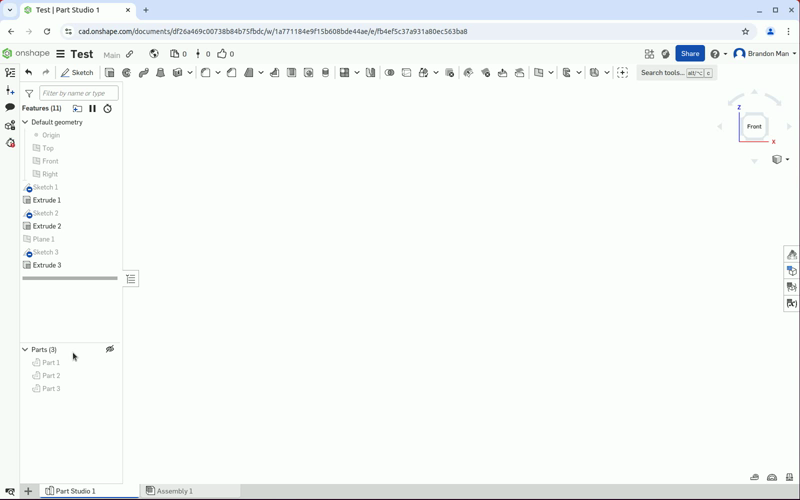
key(shift+y)
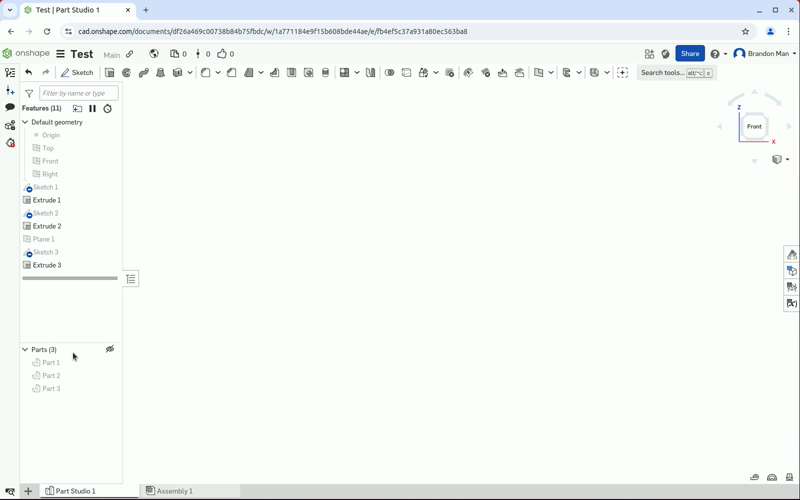
key(shift+s)
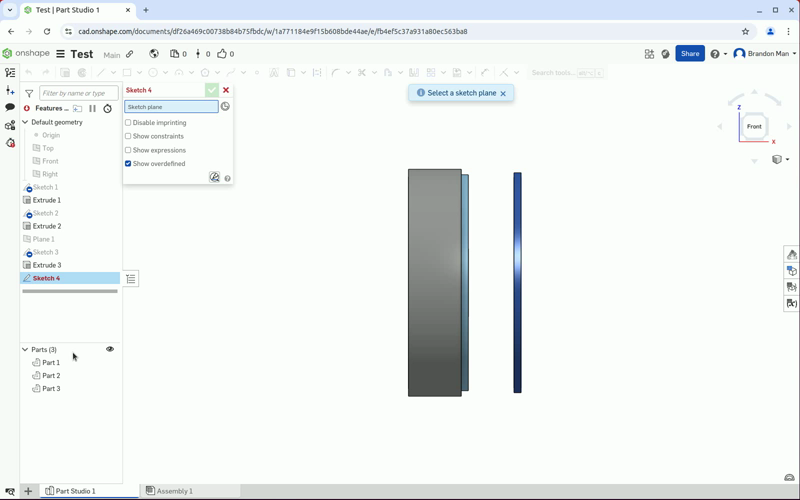
mouse_move(73, 163)
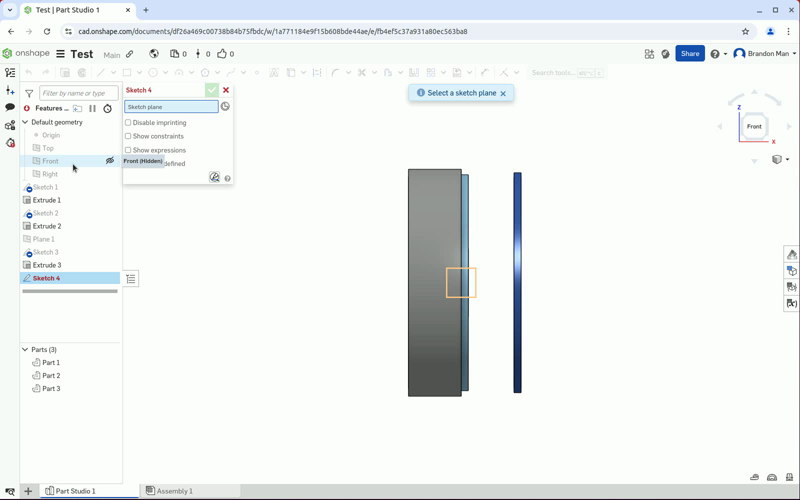
click(73, 163)
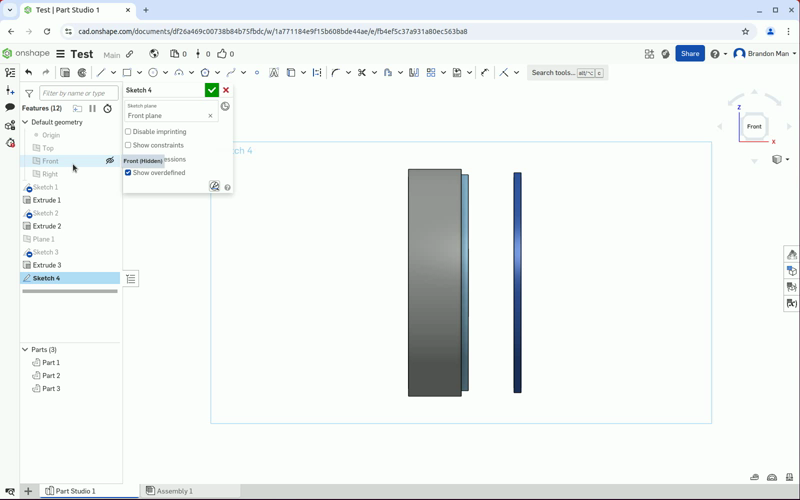
mouse_move(73, 352)
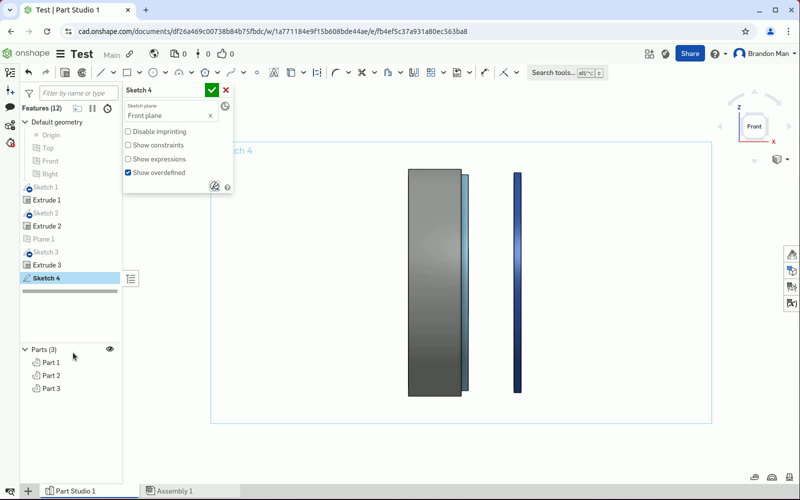
key(y)
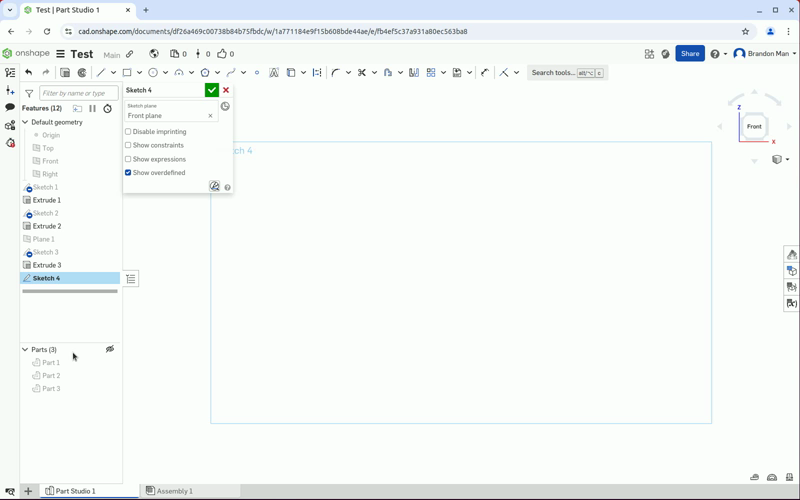
key(l)
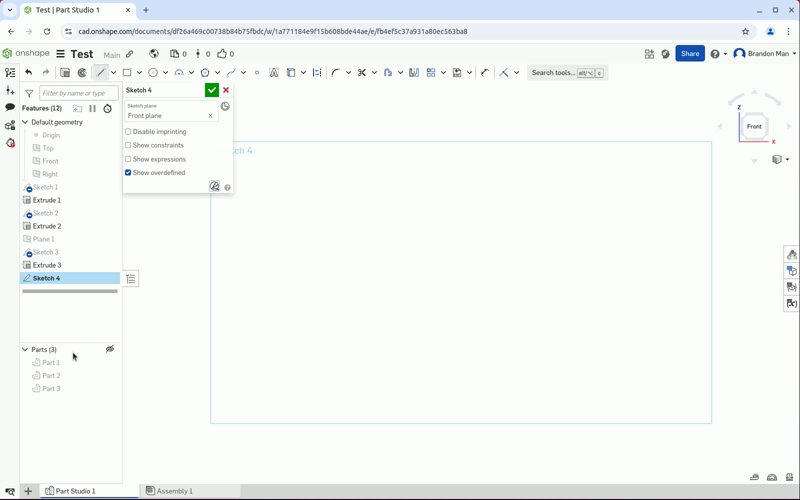
key_down(shift)
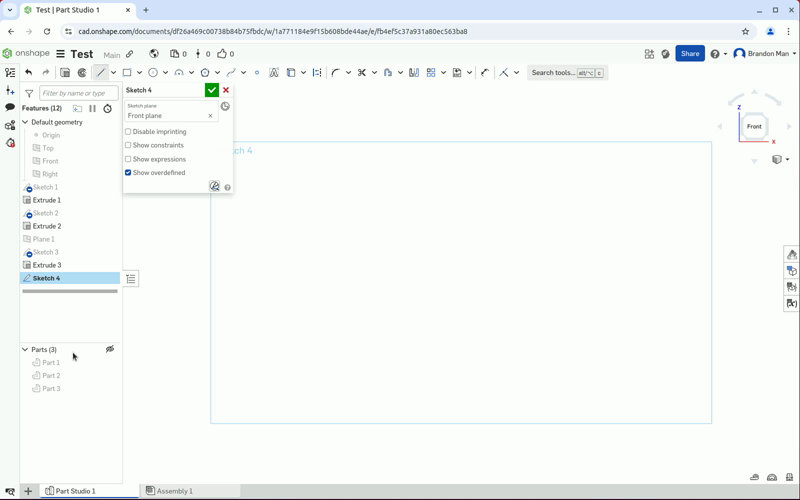
mouse_move(485, 282)
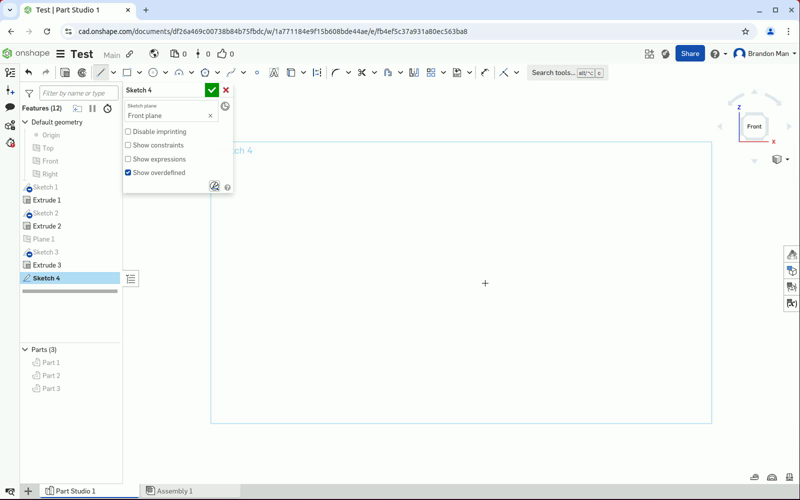
click(485, 282)
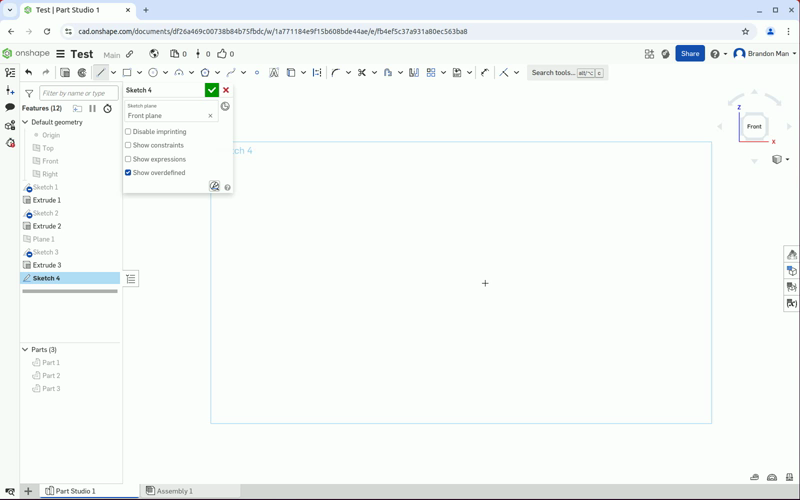
key_up(shift)
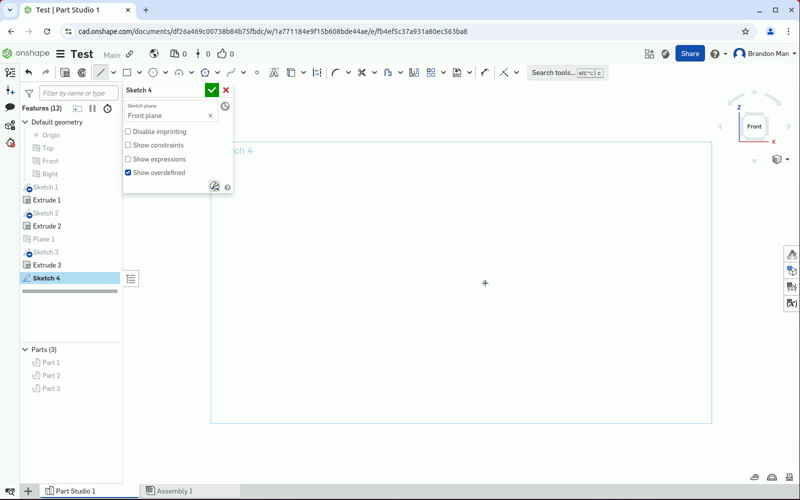
key_down(shift)
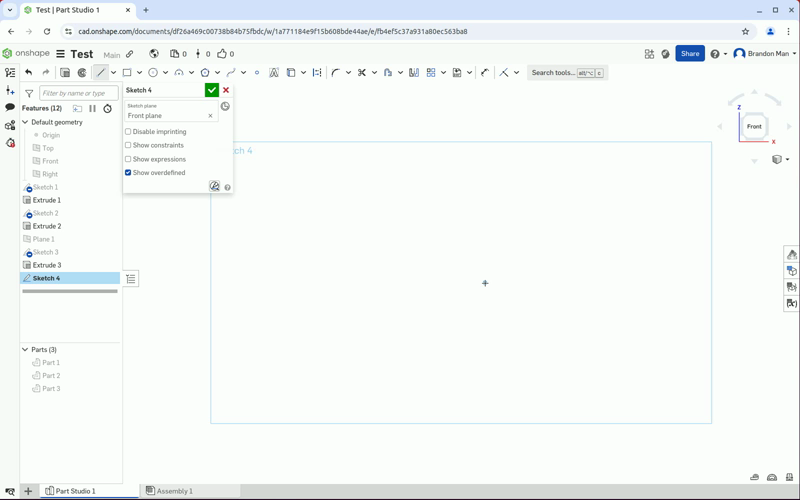
mouse_move(515, 282)
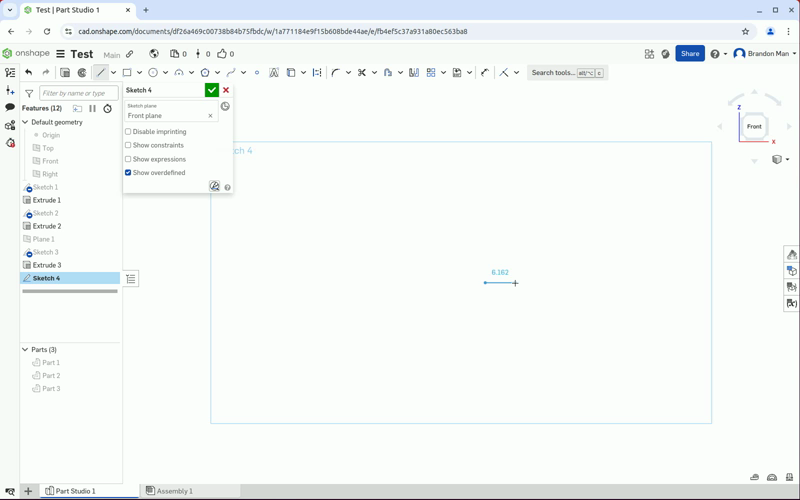
mouse_move(504, 282)
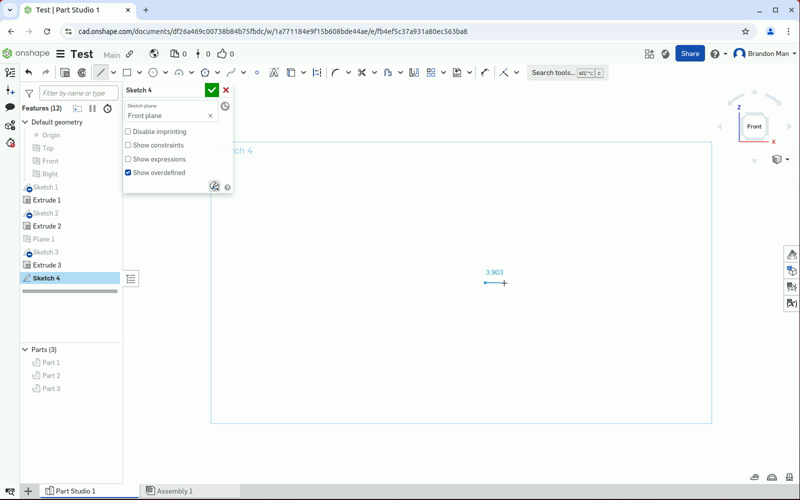
click(504, 282)
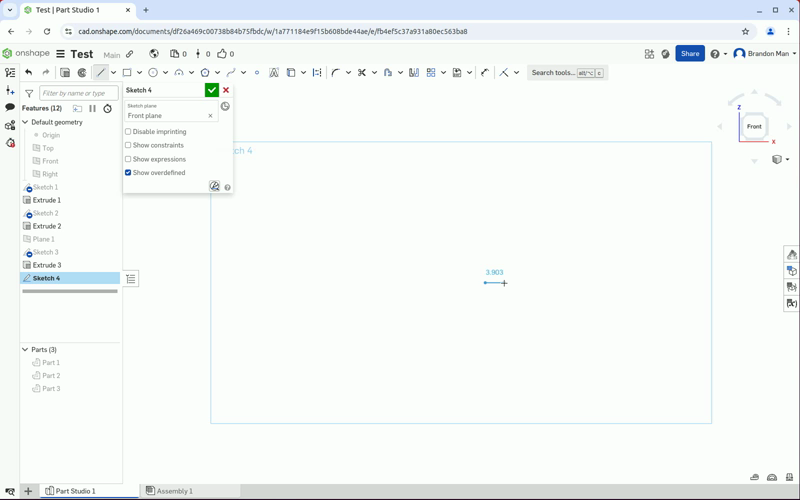
key_up(shift)
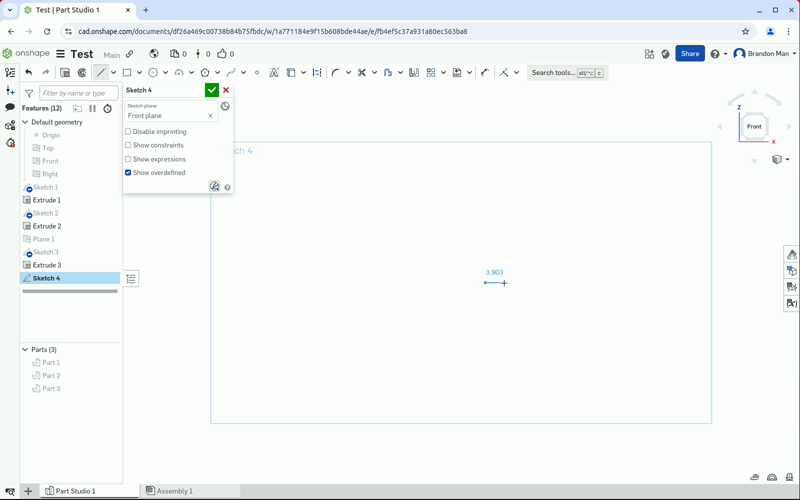
key_down(shift)
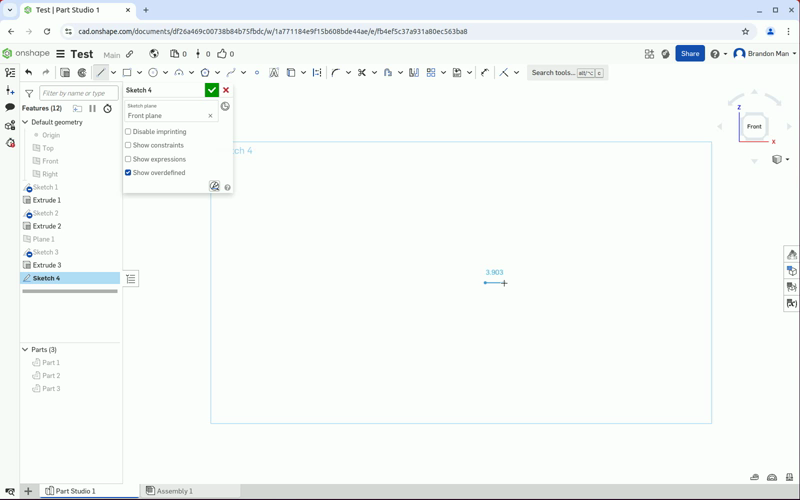
mouse_move(534, 282)
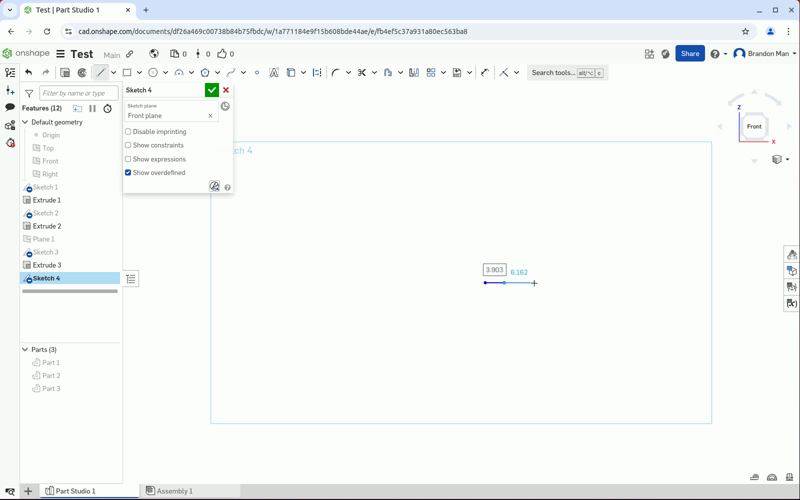
mouse_move(504, 268)
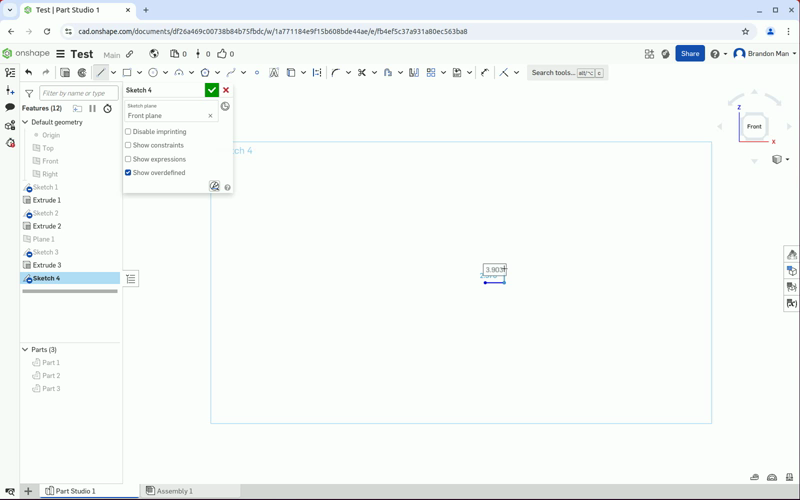
click(504, 268)
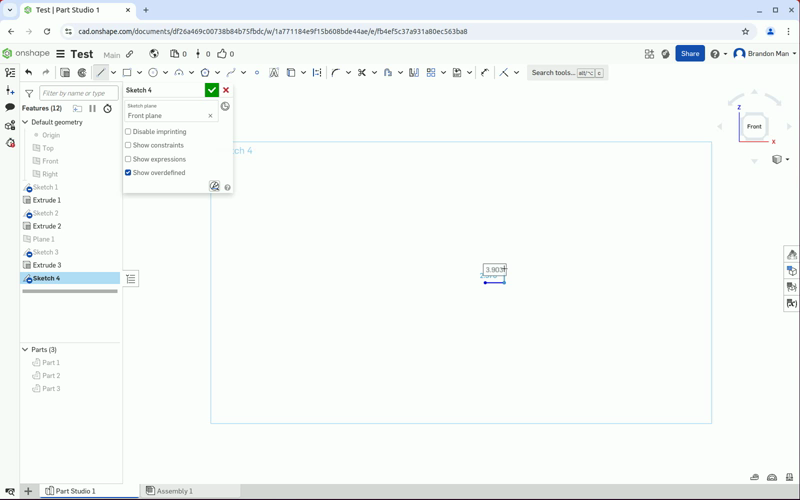
key_up(shift)
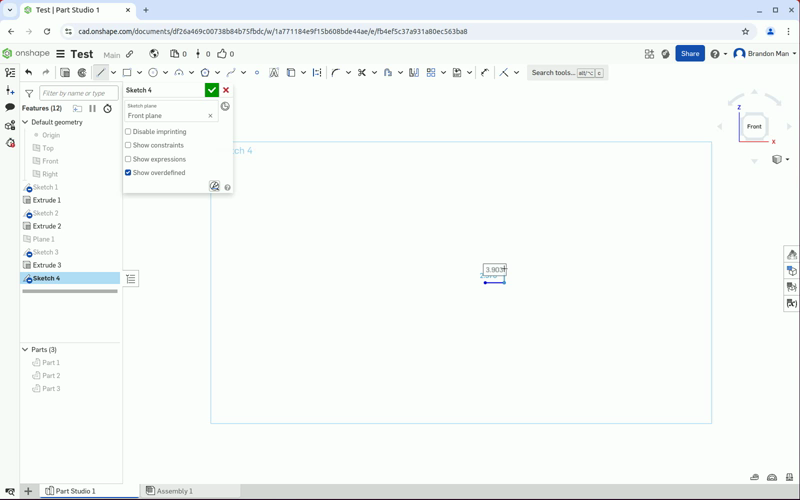
key_down(shift)
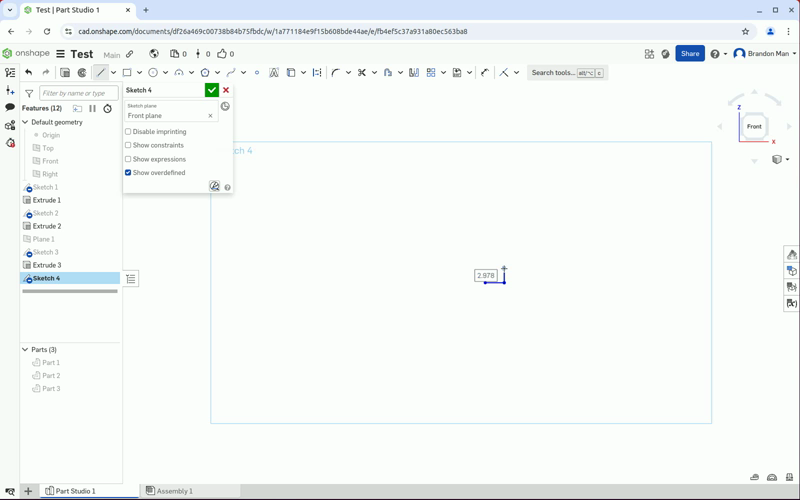
mouse_move(534, 268)
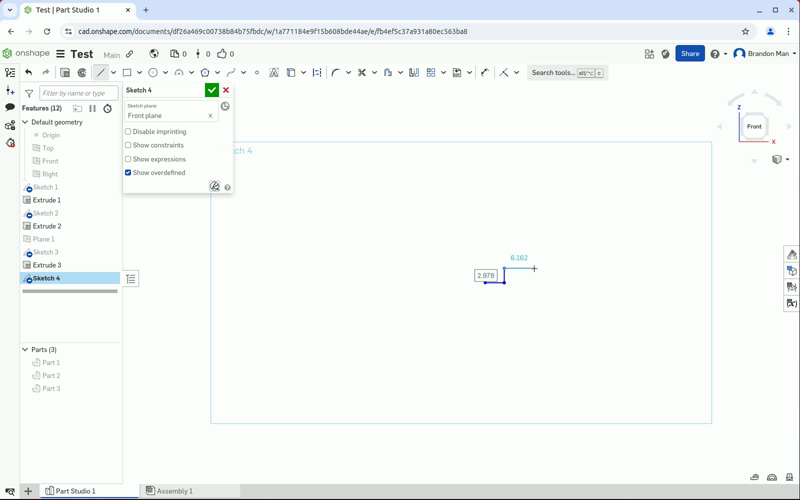
mouse_move(485, 268)
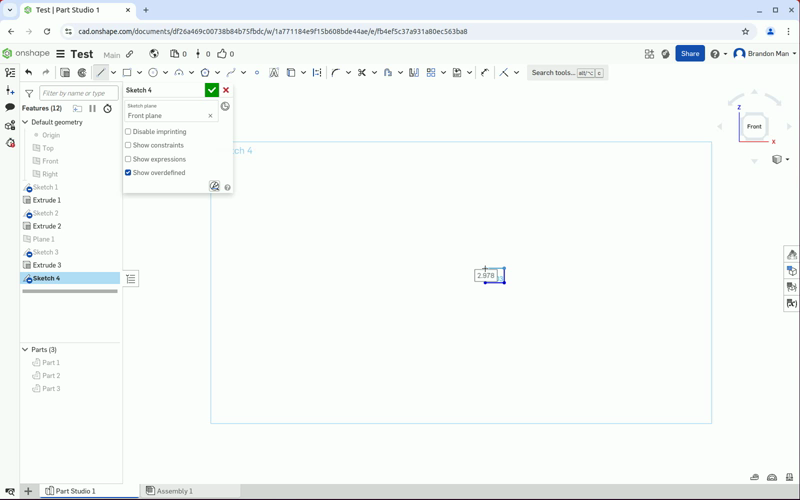
click(485, 268)
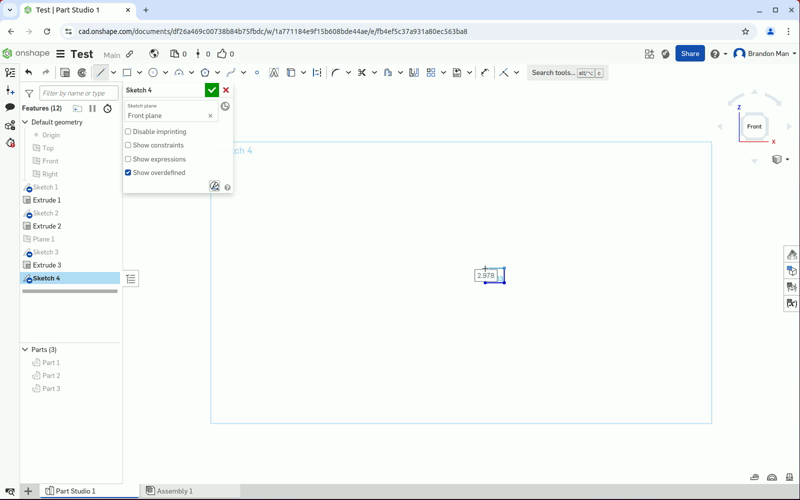
key_up(shift)
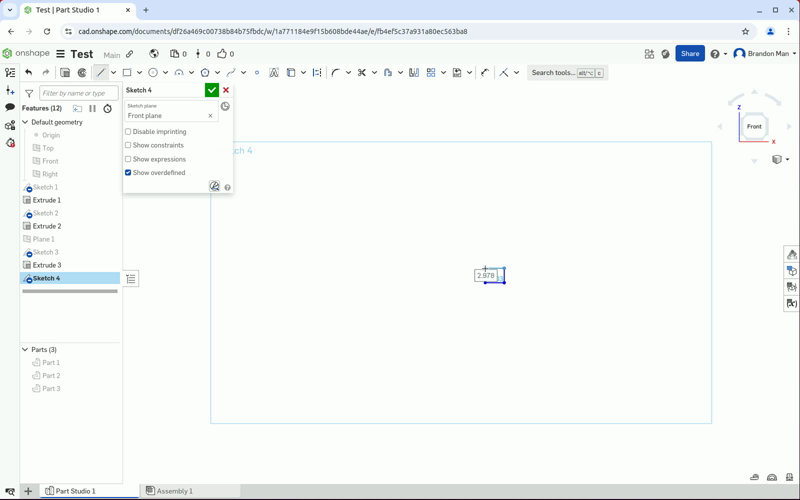
mouse_move(515, 268)
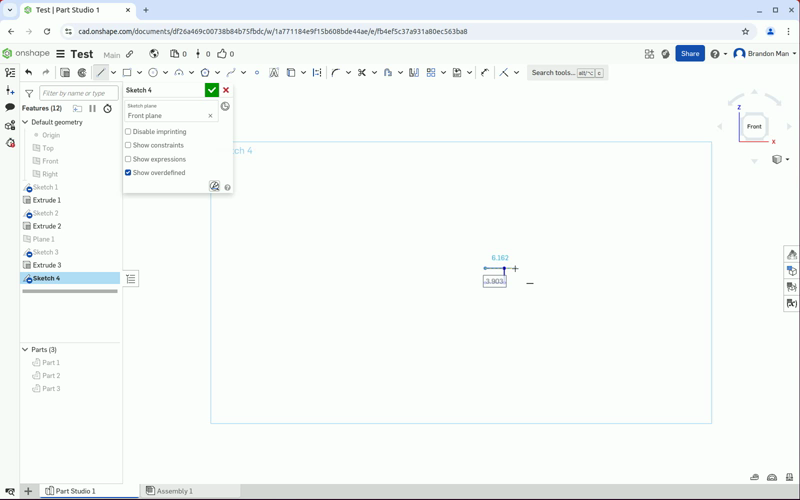
key_down(shift)
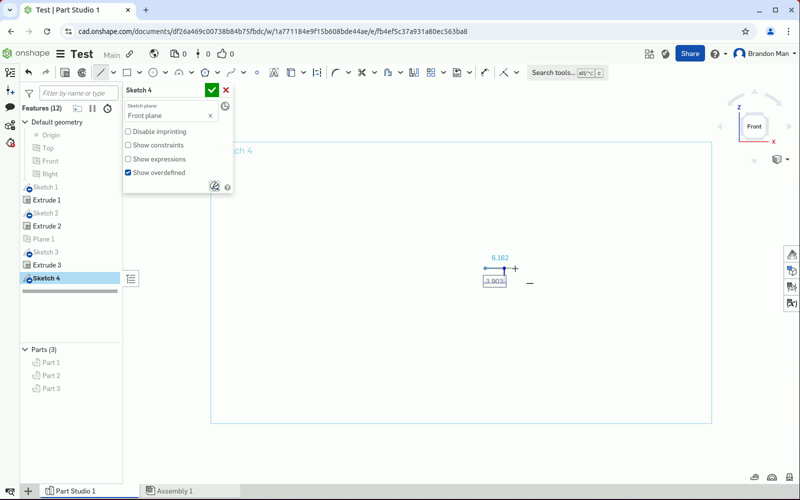
mouse_move(485, 282)
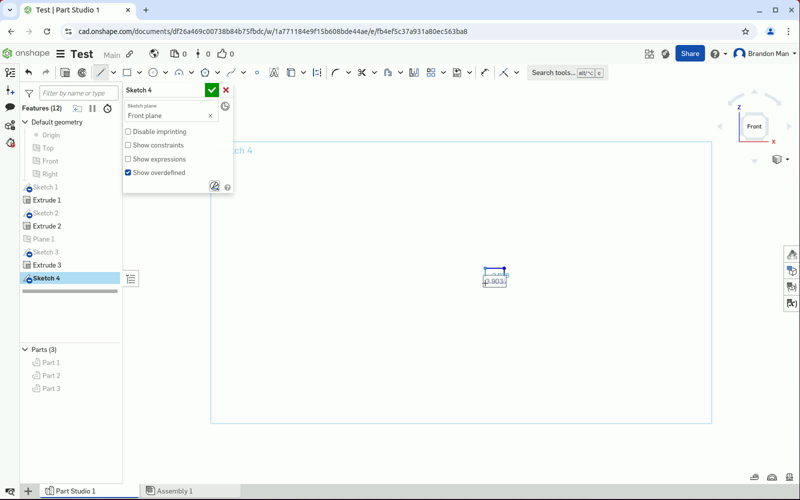
key_up(shift)
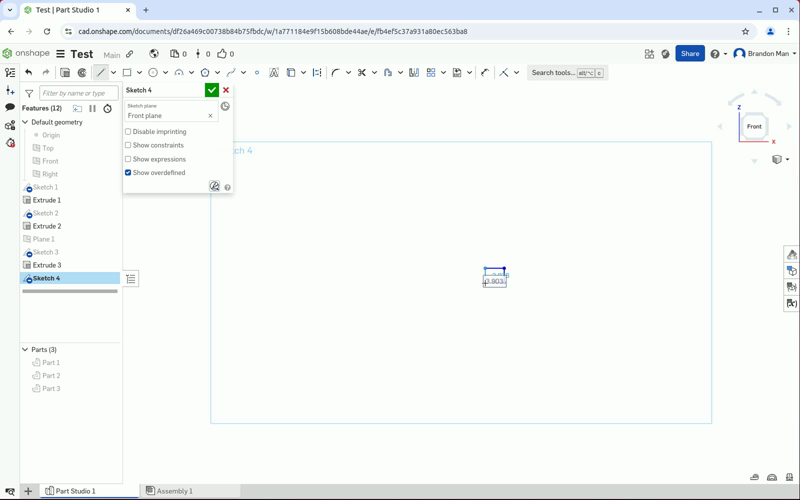
click(485, 282)
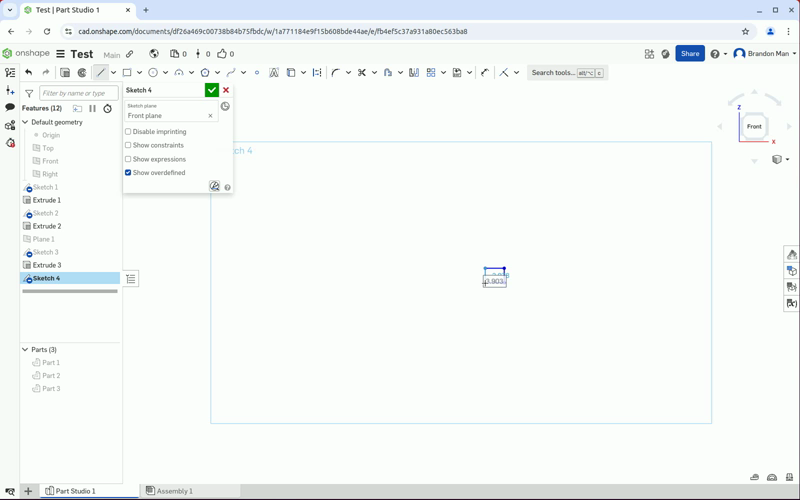
key(esc)
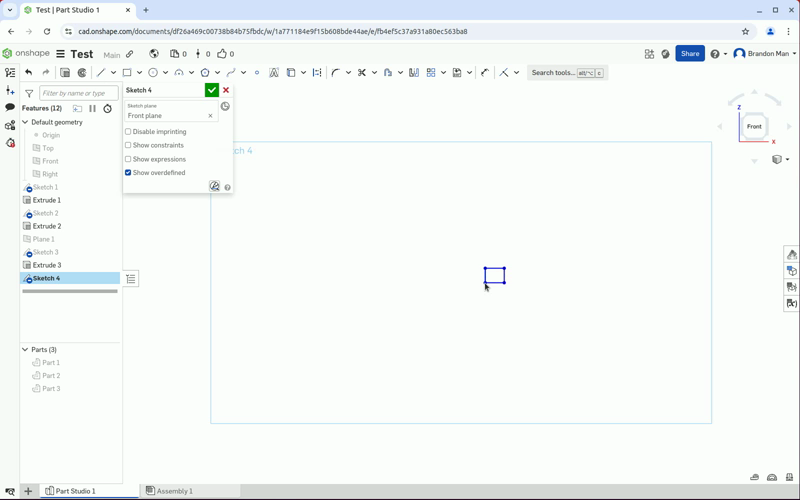
mouse_move(493, 270)
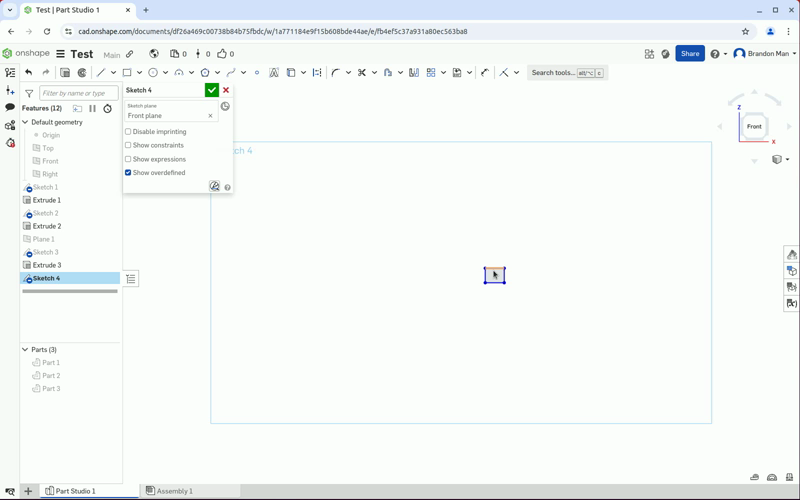
scroll(6)
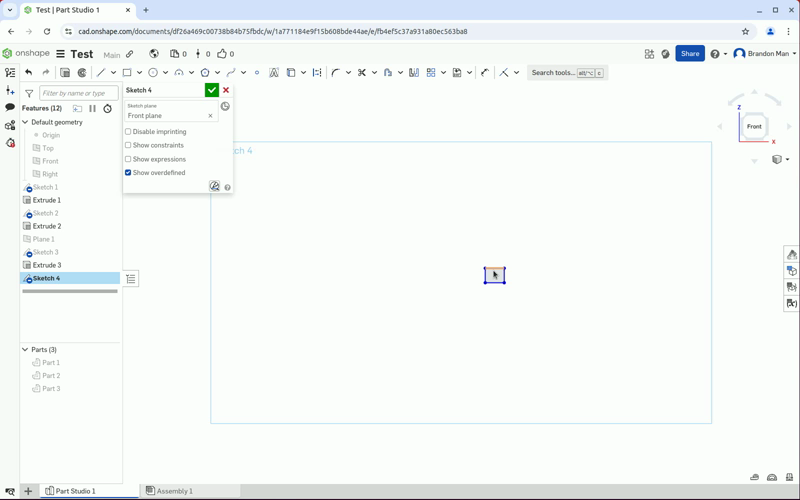
scroll(6)
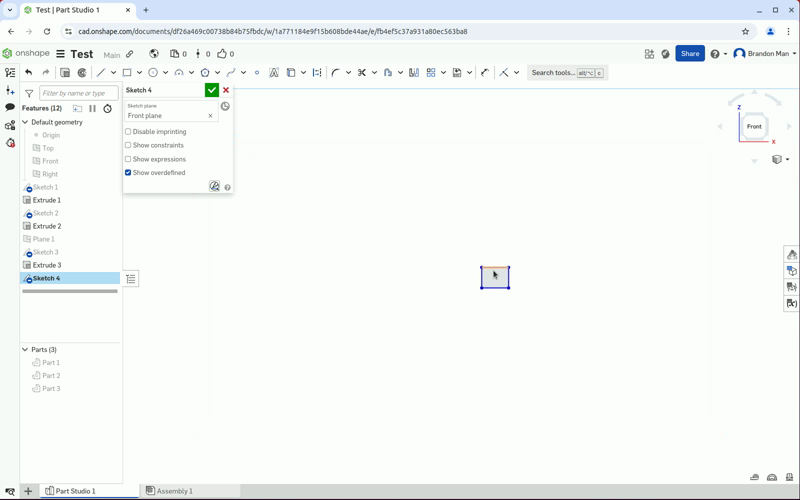
scroll(6)
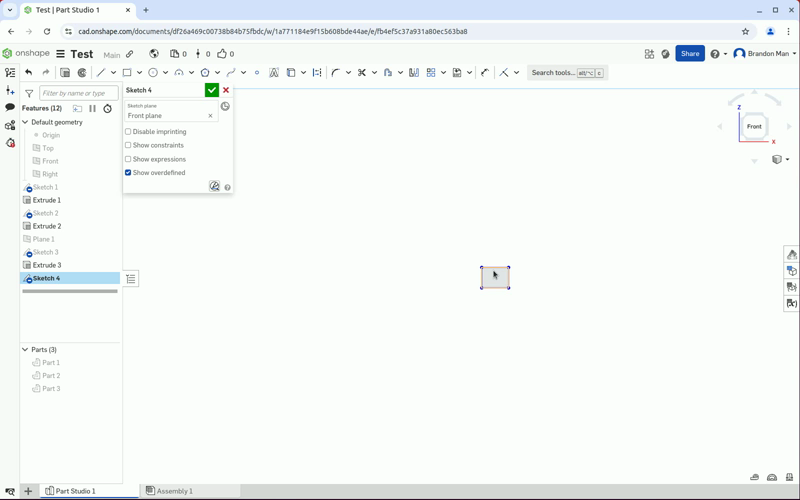
scroll(6)
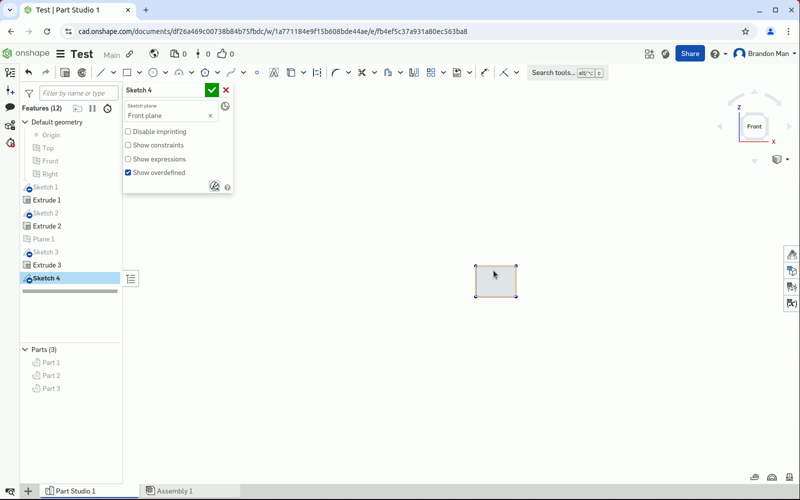
scroll(6)
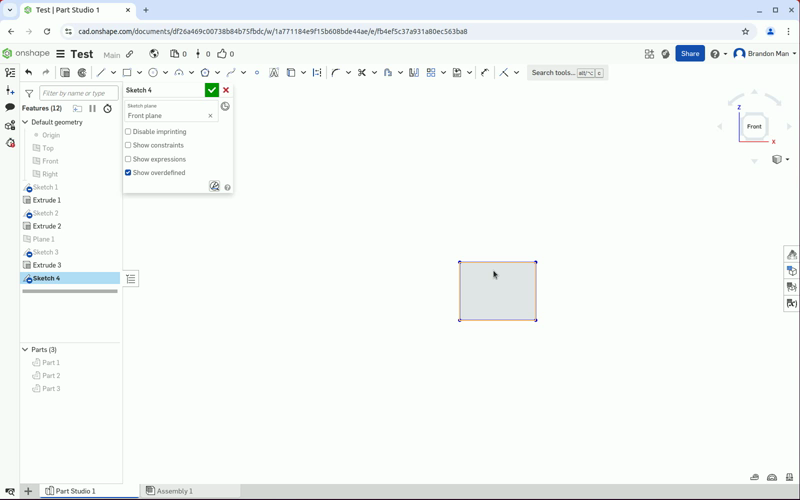
scroll(6)
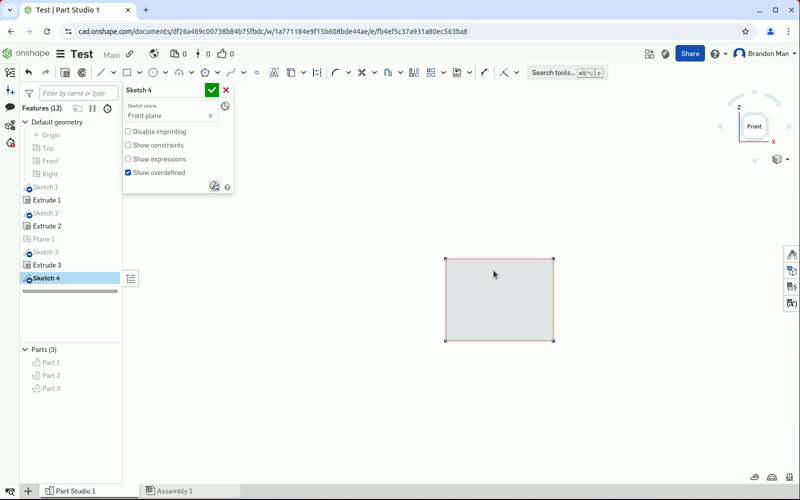
scroll(6)
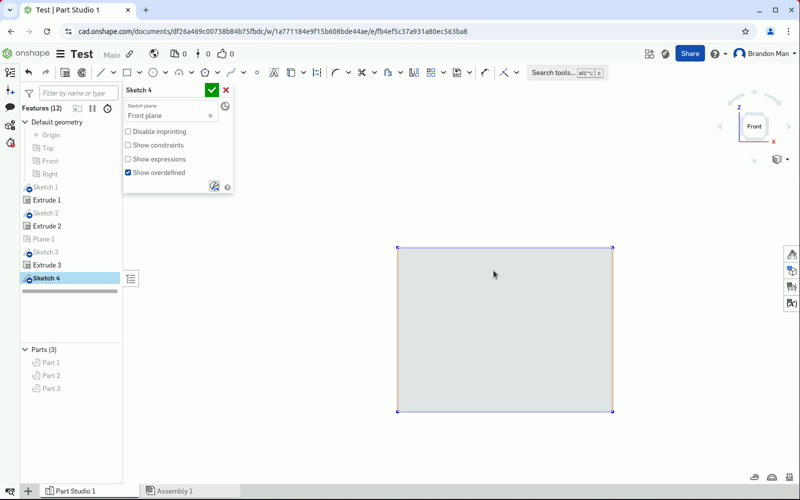
click(493, 270)
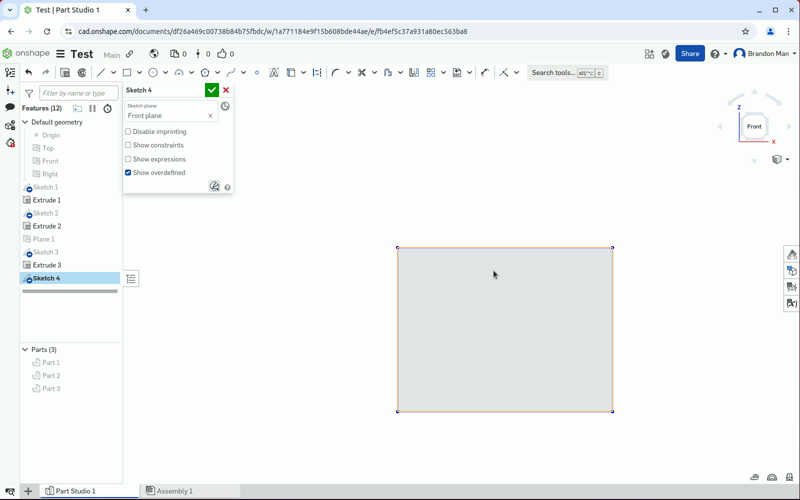
scroll(-6)
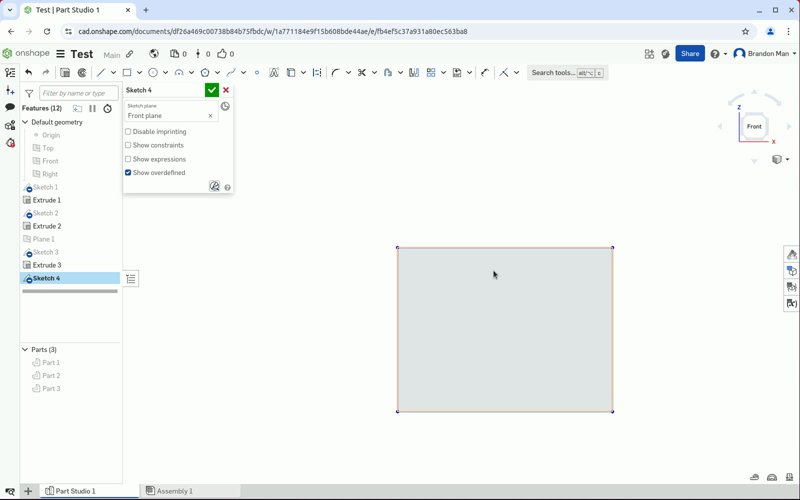
scroll(-6)
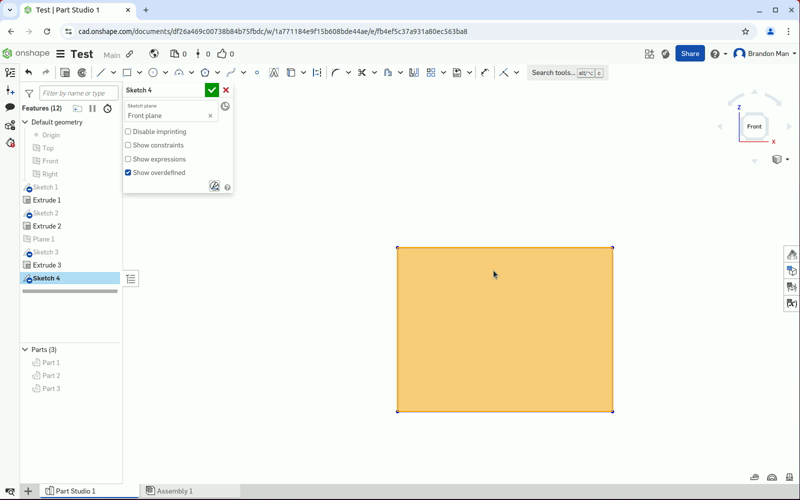
scroll(-6)
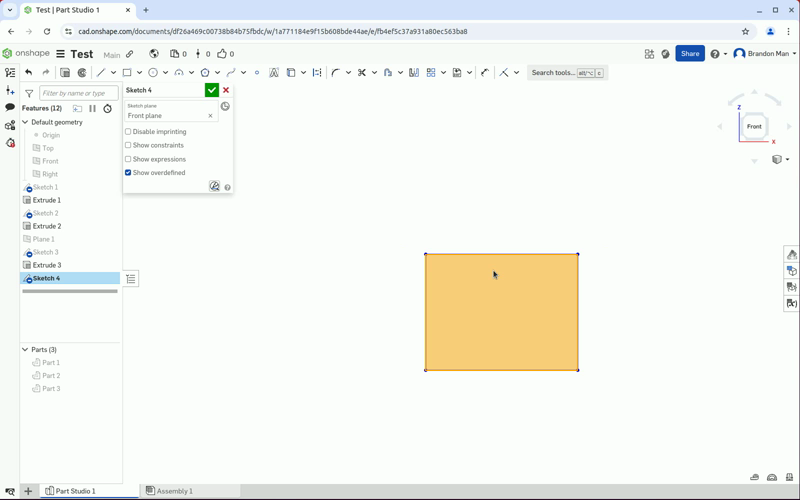
scroll(-6)
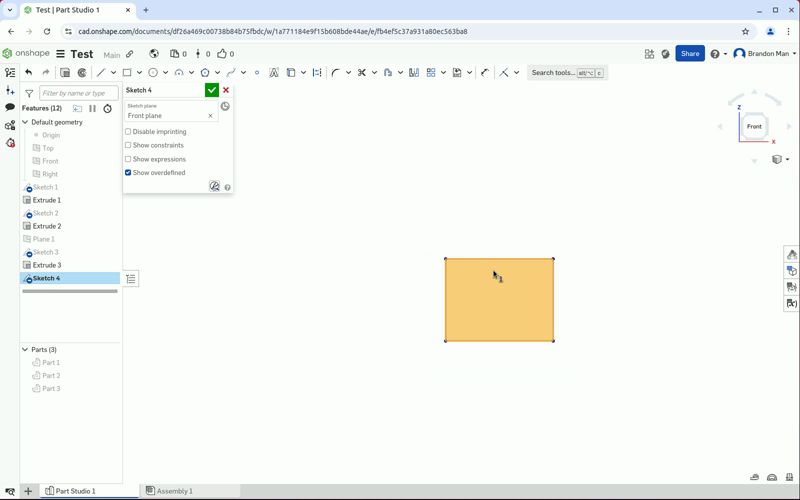
scroll(-6)
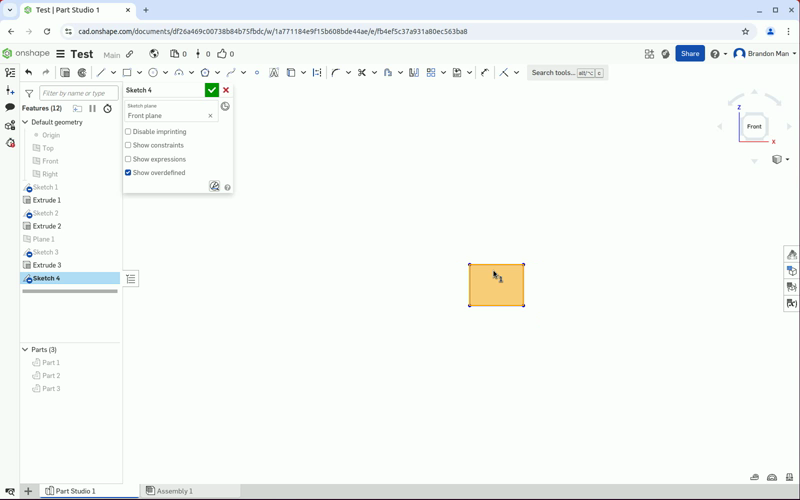
scroll(-6)
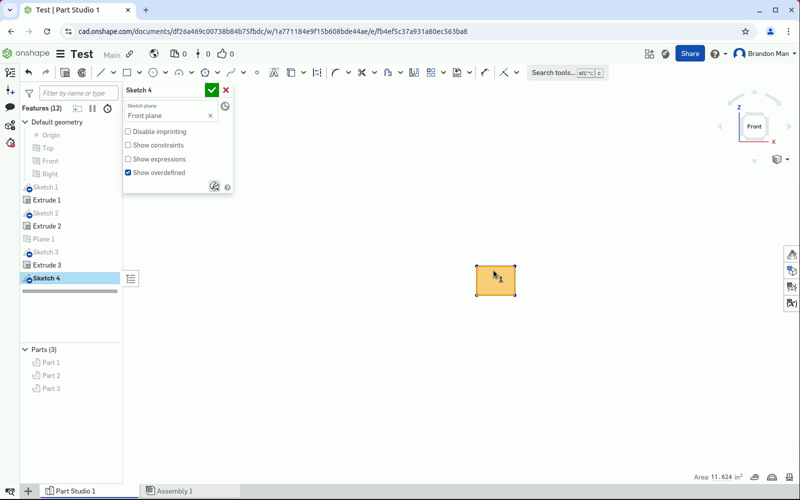
scroll(-6)
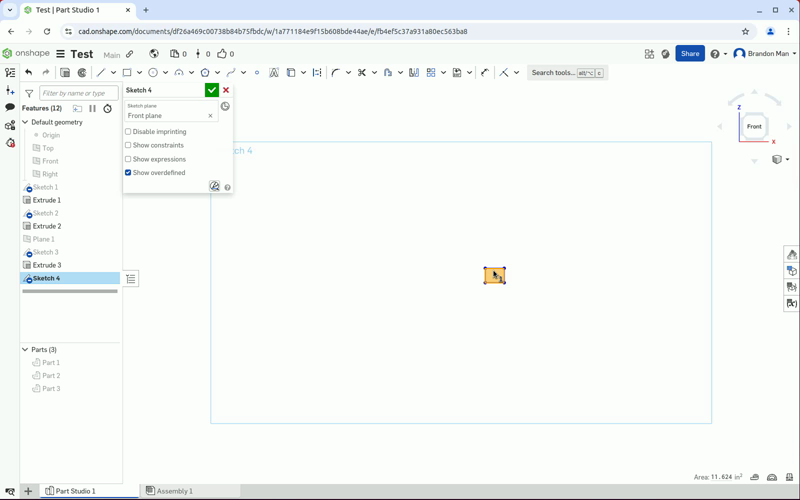
mouse_move(73, 352)
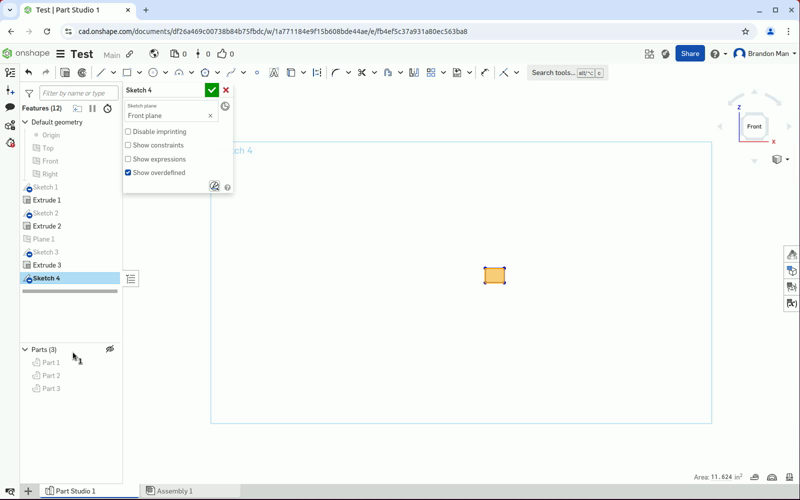
key(shift+y)
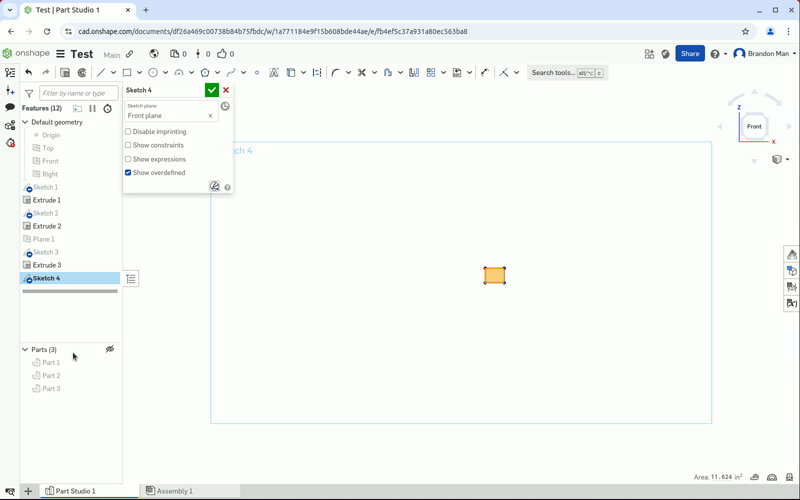
key(shift+e)
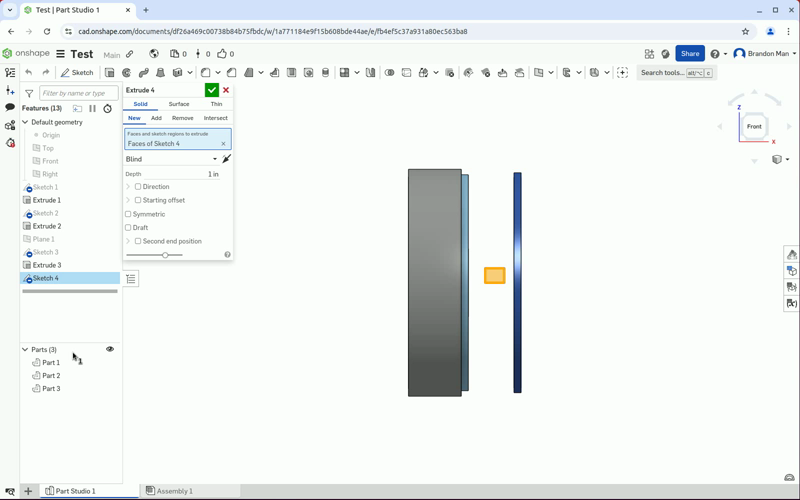
mouse_move(143, 106)
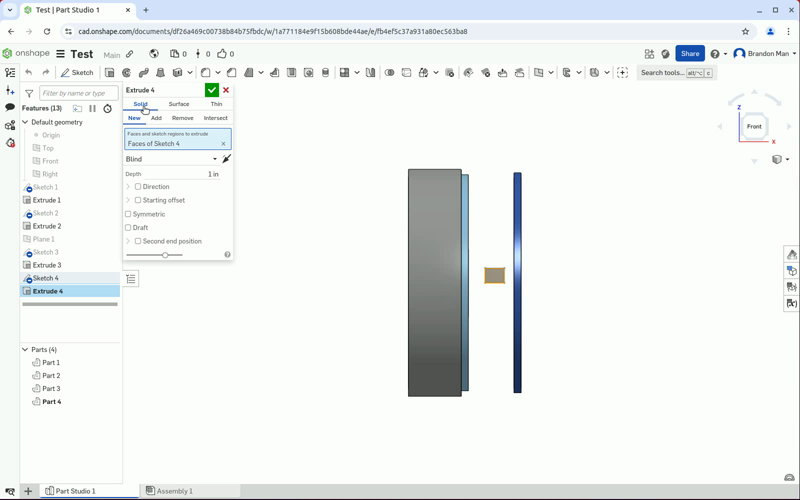
click(143, 106)
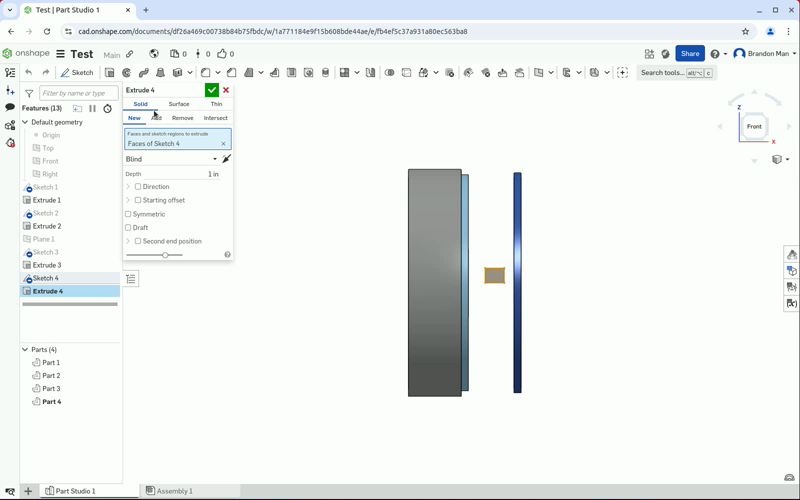
mouse_move(186, 120)
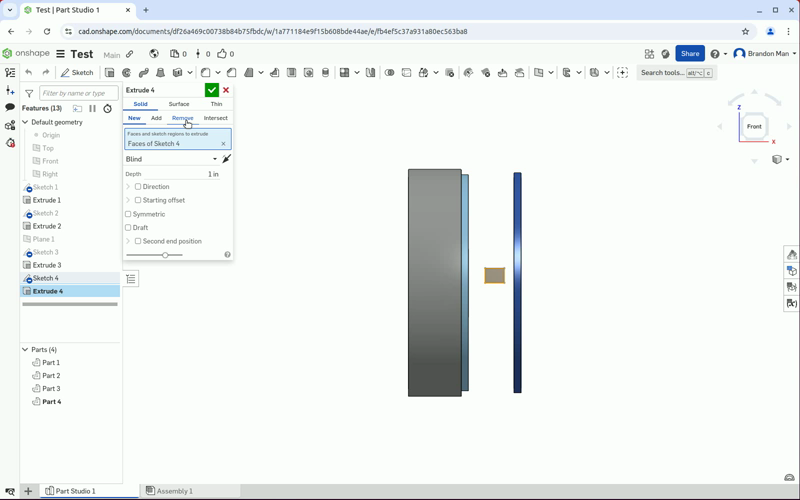
click(186, 120)
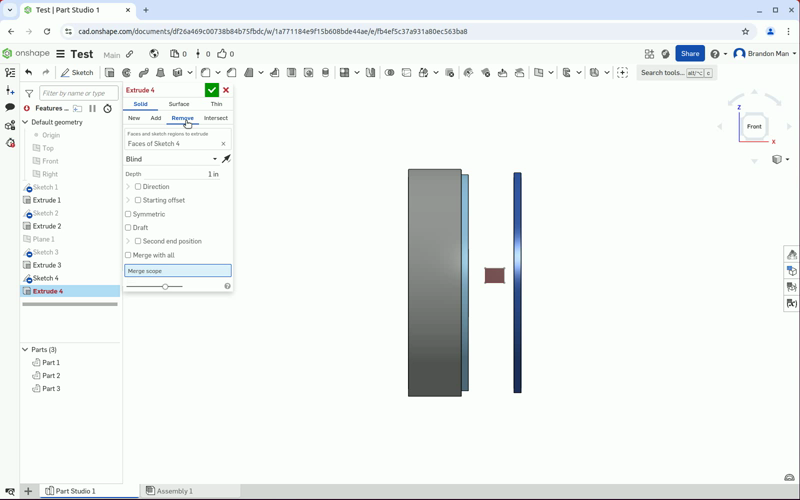
key(tab, 4)
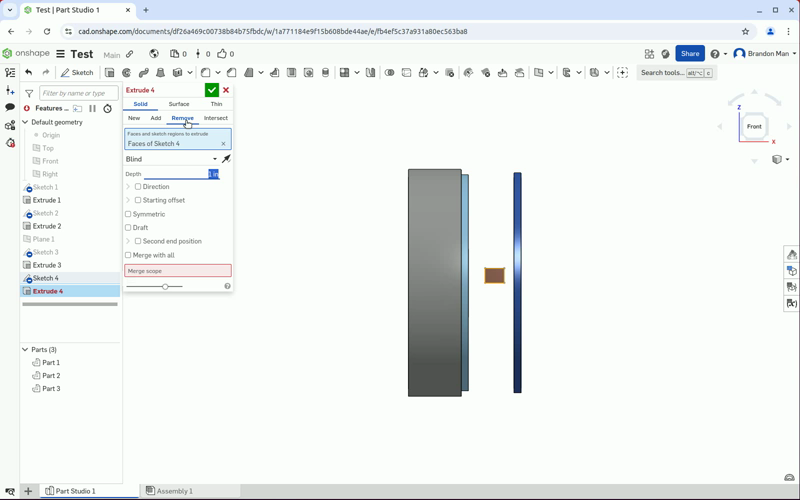
text(27.2)
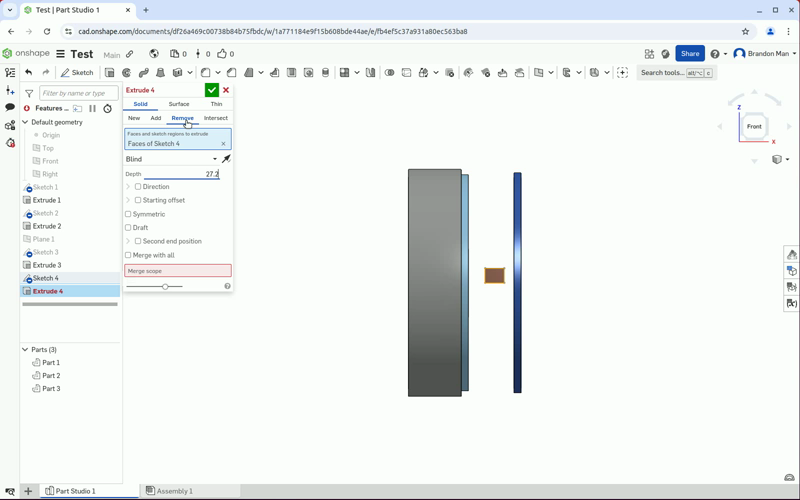
key(tab, 6)
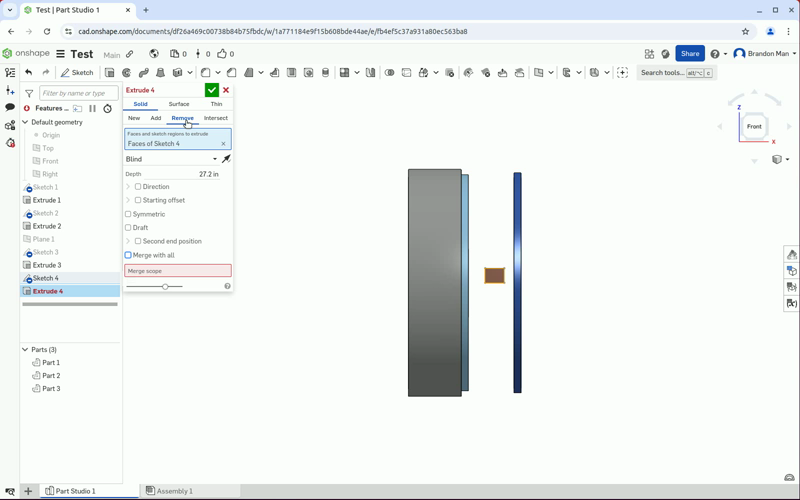
key(space)
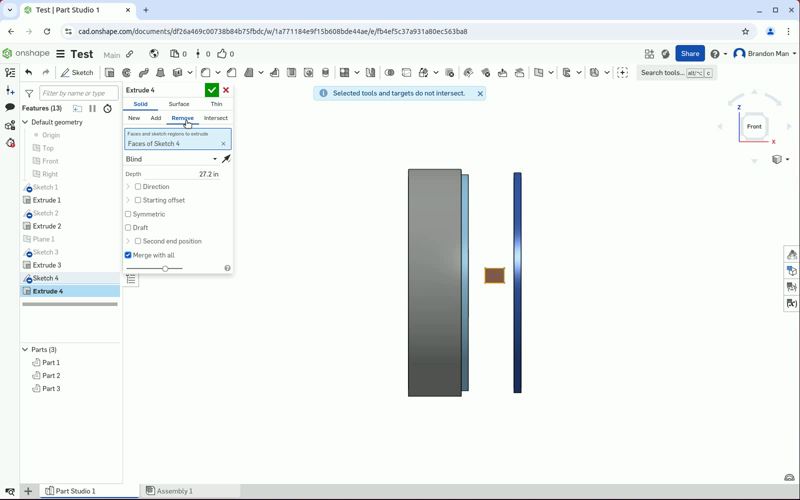
key(enter)
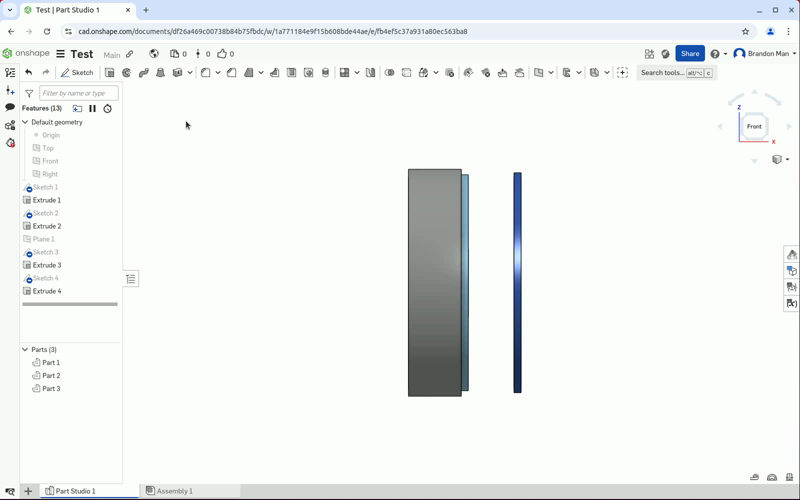
key(shift+h)
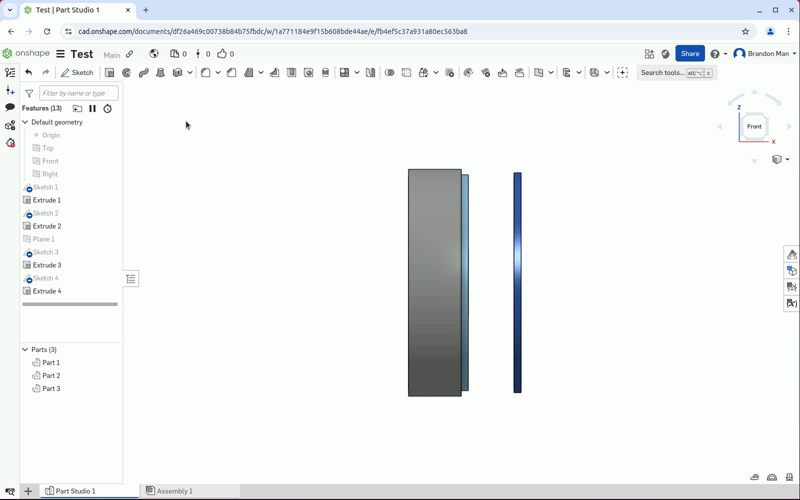
key(shift+h)
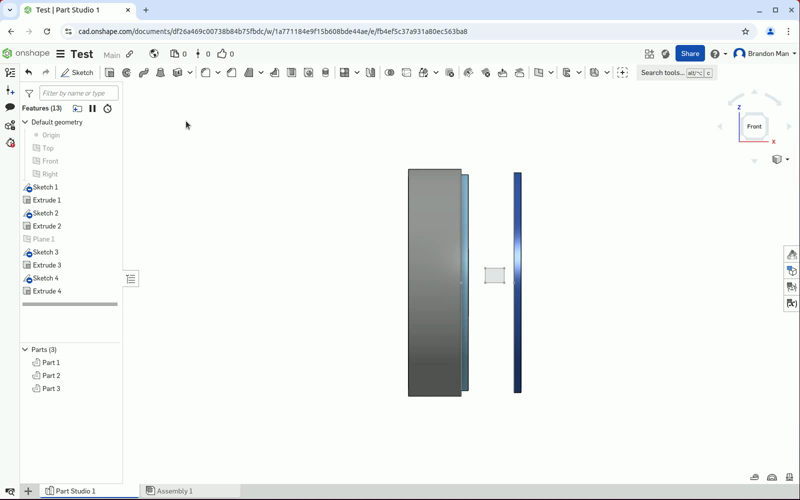
key(shift+7)
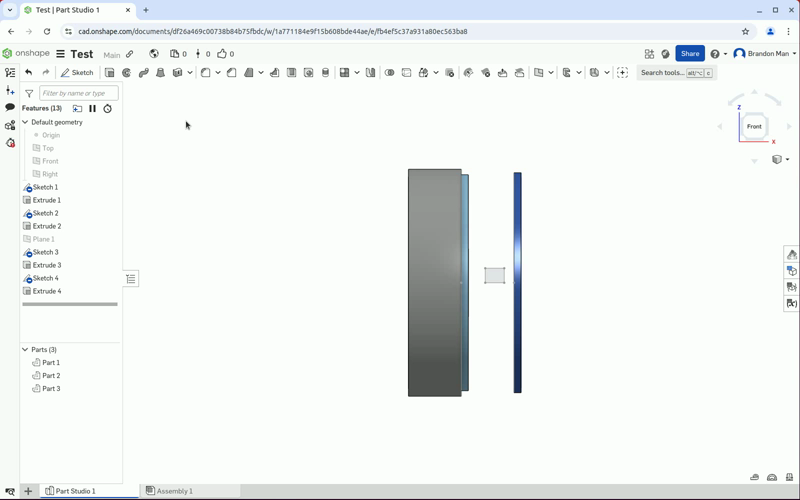
key(left, 2)
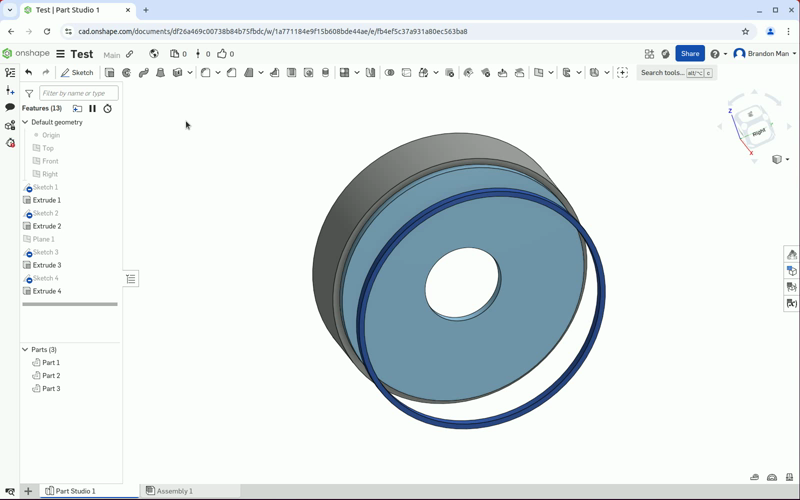
key(down, 2)
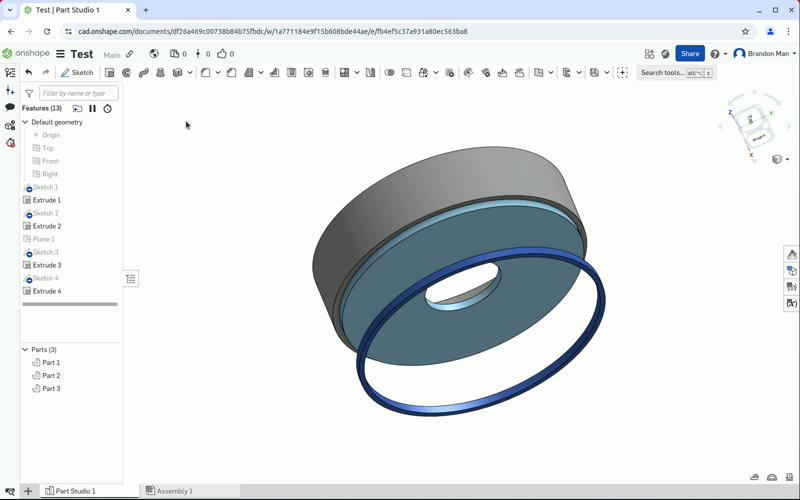
key(up, 2)
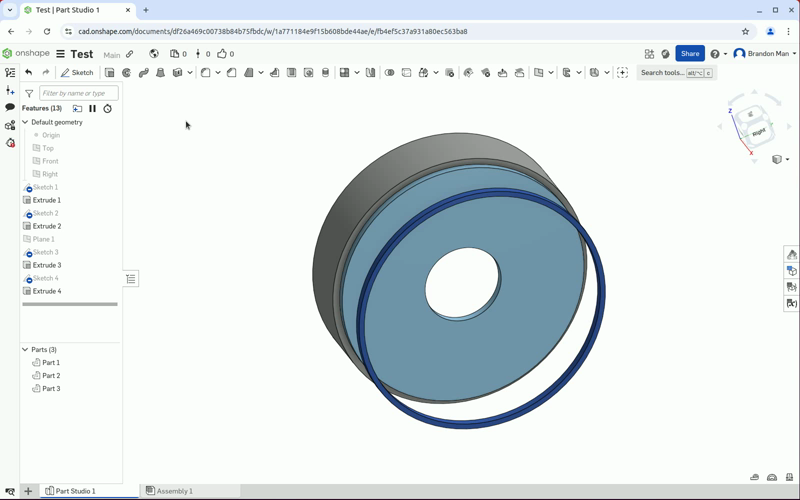
key(right, 2)
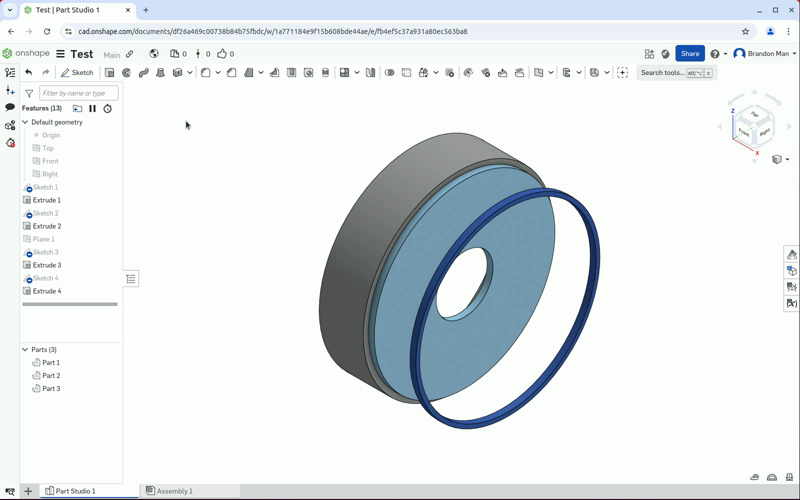
mouse_move(73, 189)
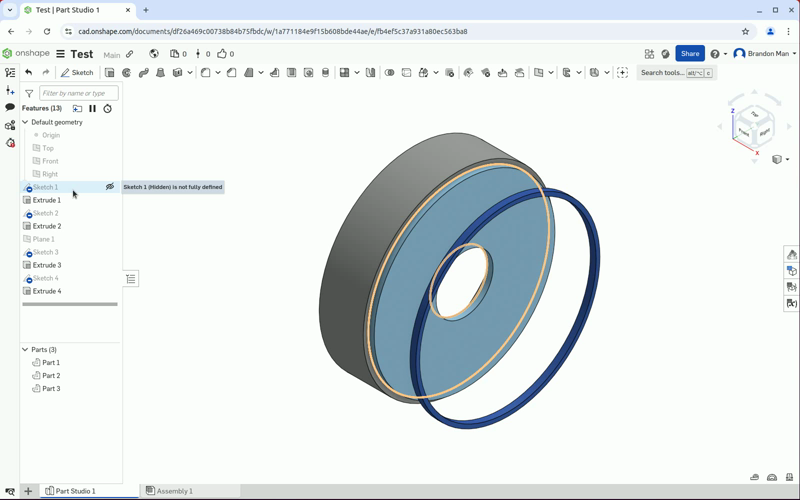
click(73, 189)